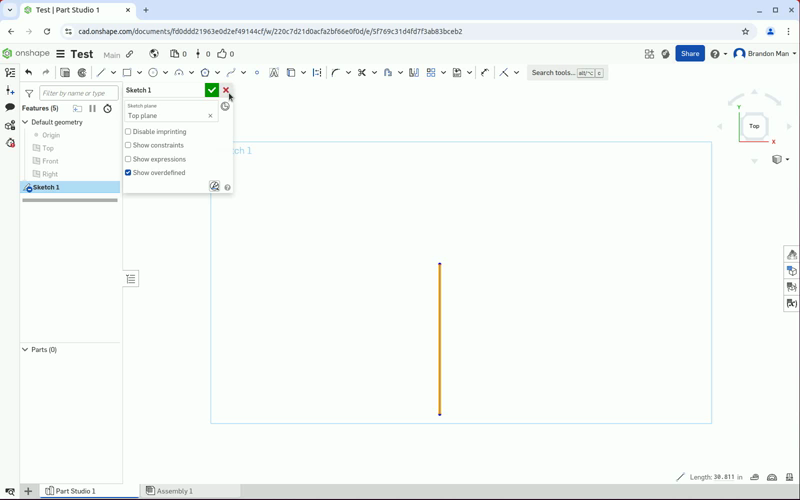
key(shift+h)
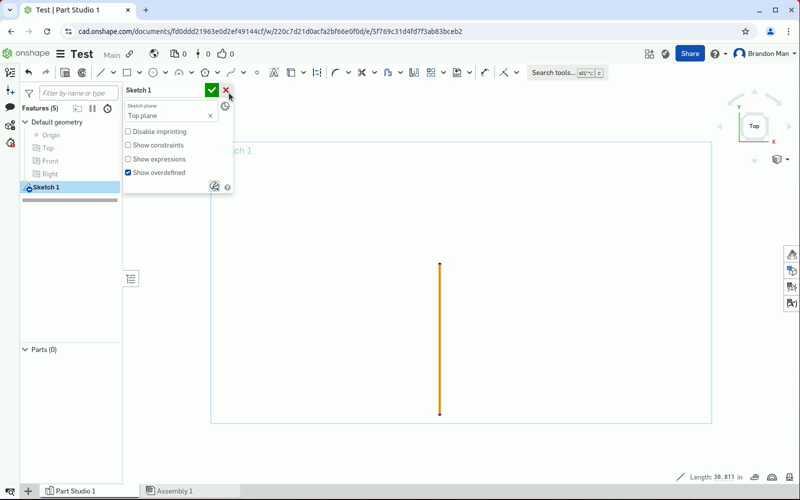
key(shift+s)
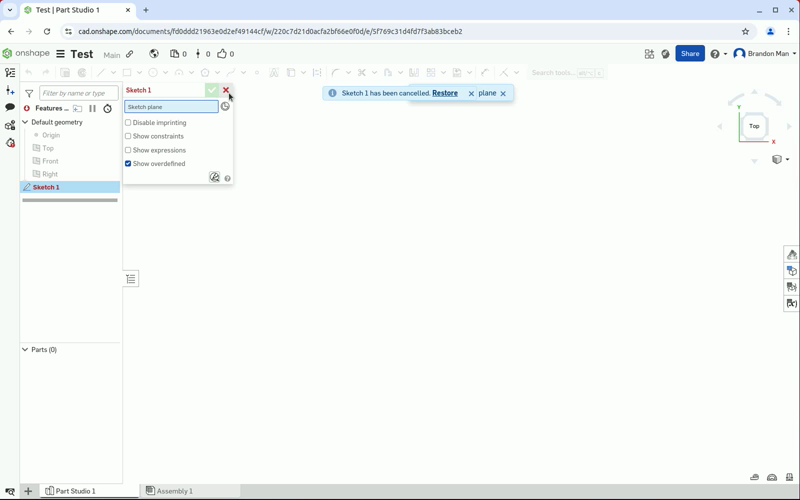
mouse_move(73, 150)
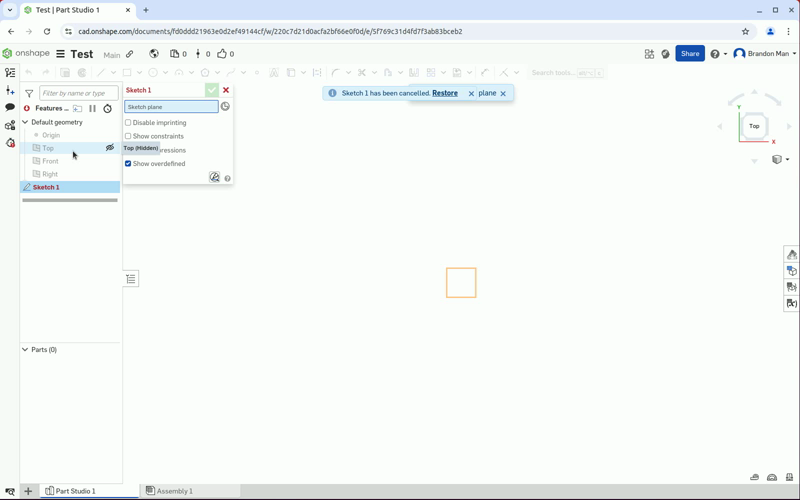
click(73, 150)
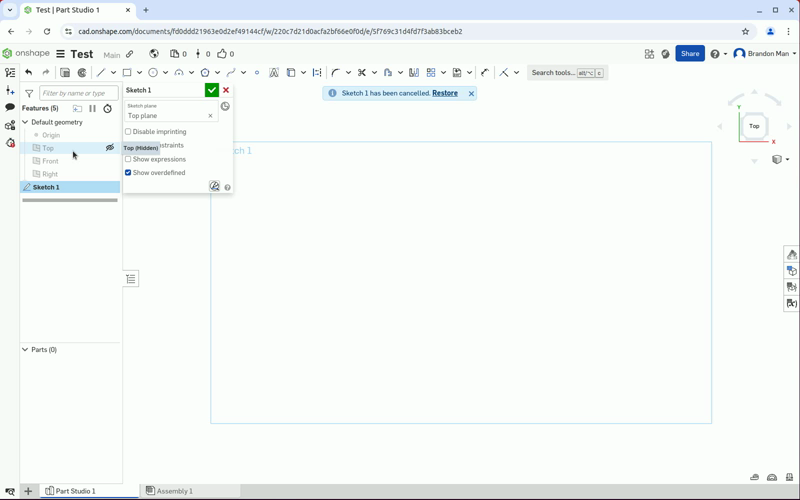
mouse_move(73, 352)
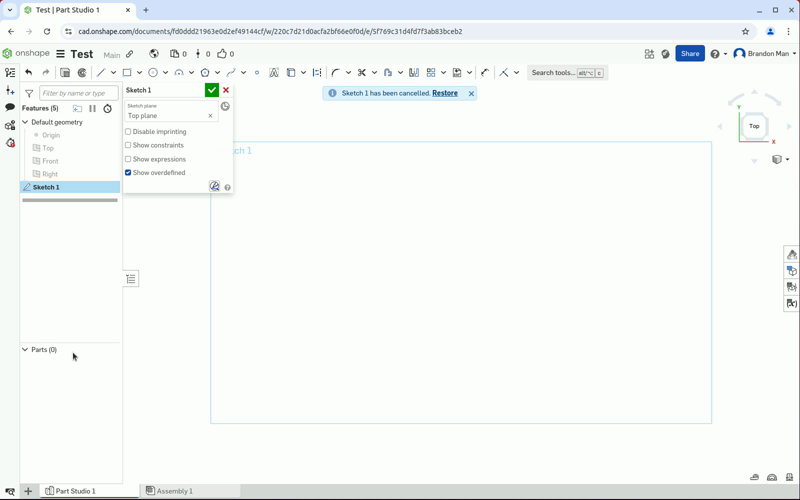
key(y)
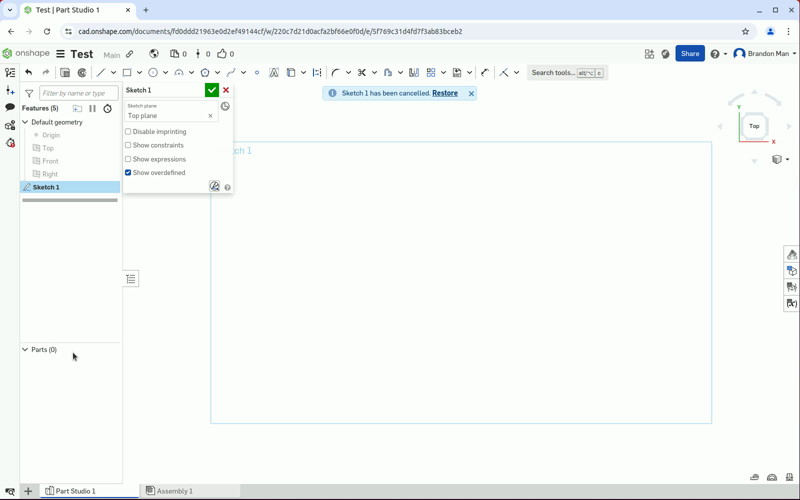
key(l)
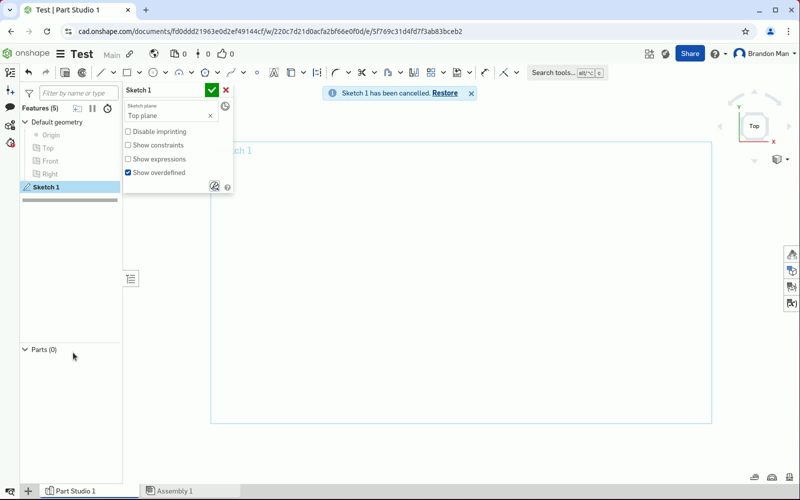
key_down(shift)
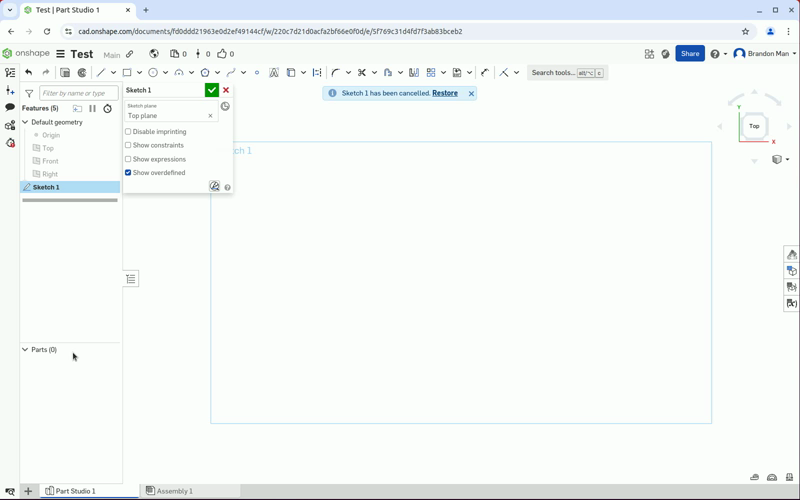
mouse_move(395, 321)
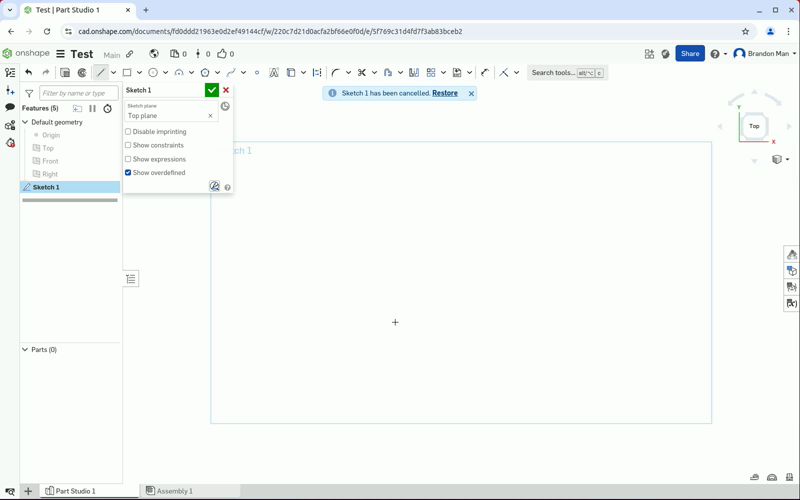
click(395, 321)
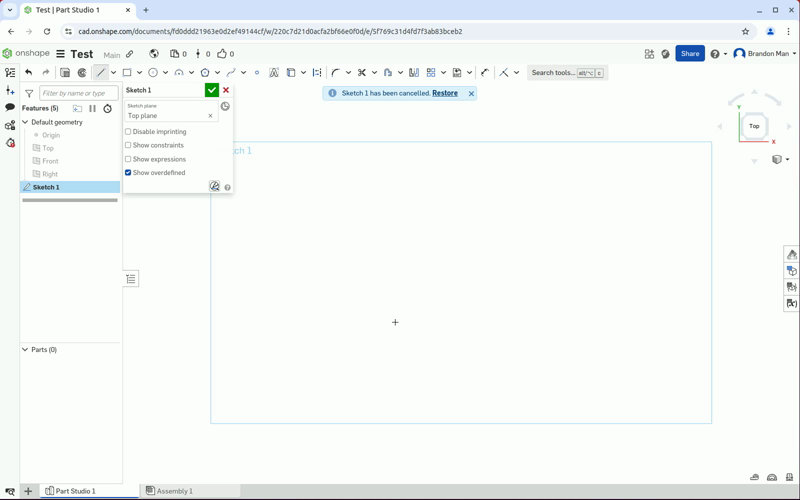
key_up(shift)
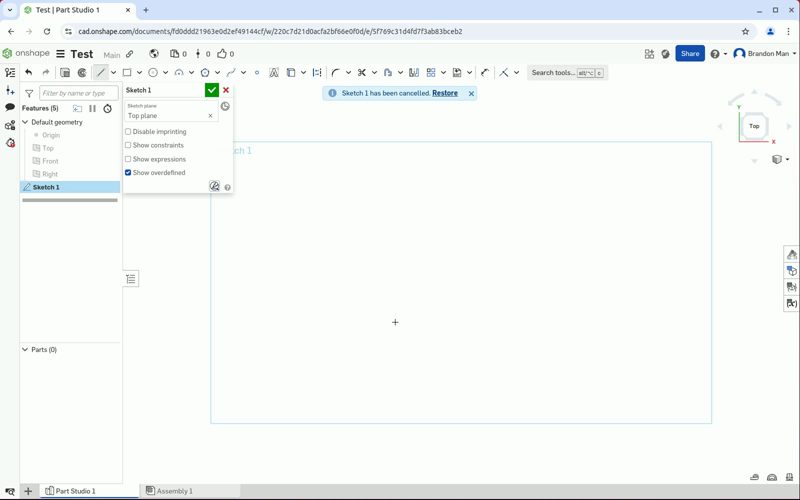
key_down(shift)
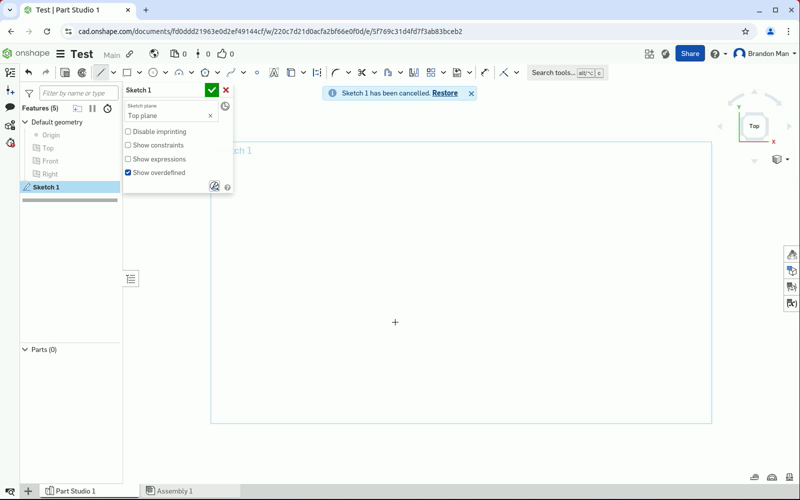
mouse_move(525, 321)
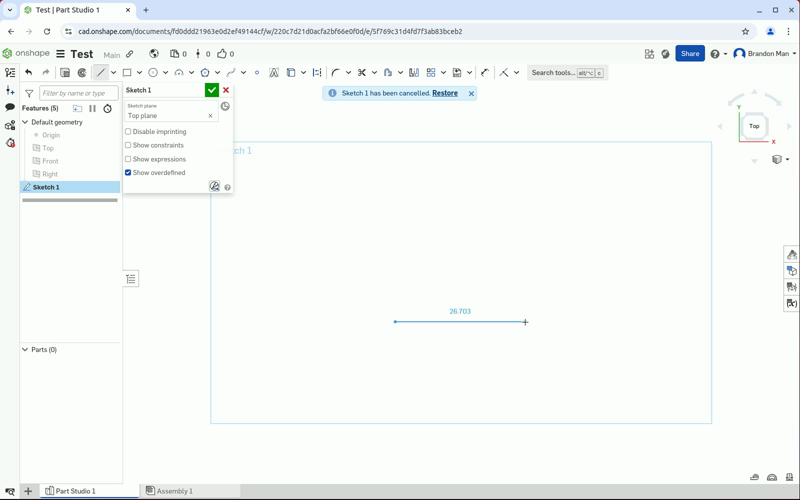
click(525, 321)
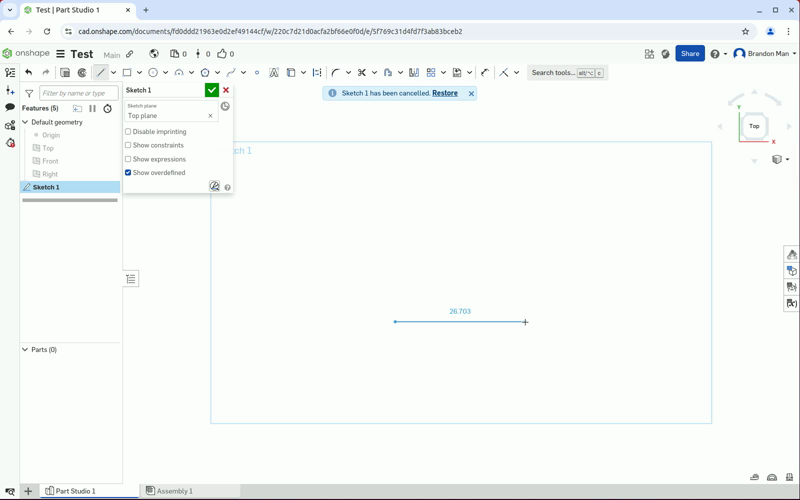
key_up(shift)
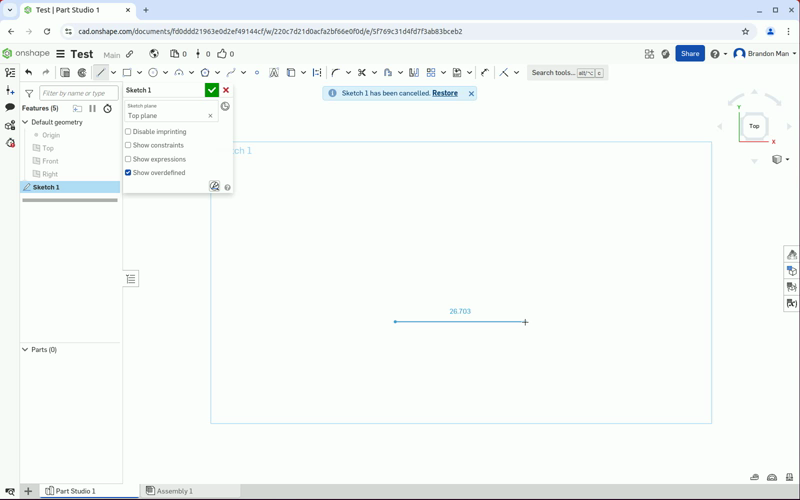
key_down(shift)
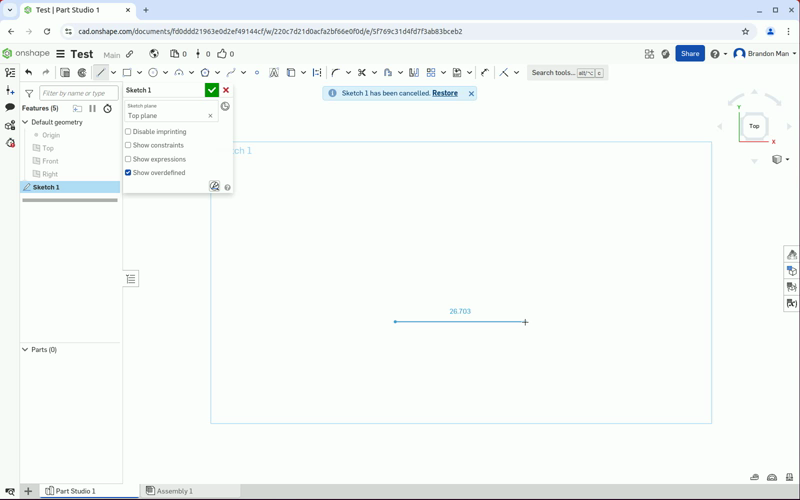
mouse_move(525, 243)
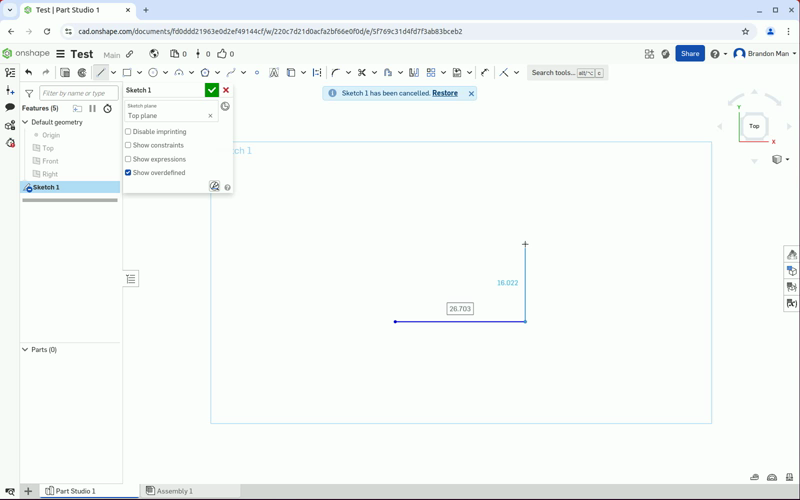
click(525, 243)
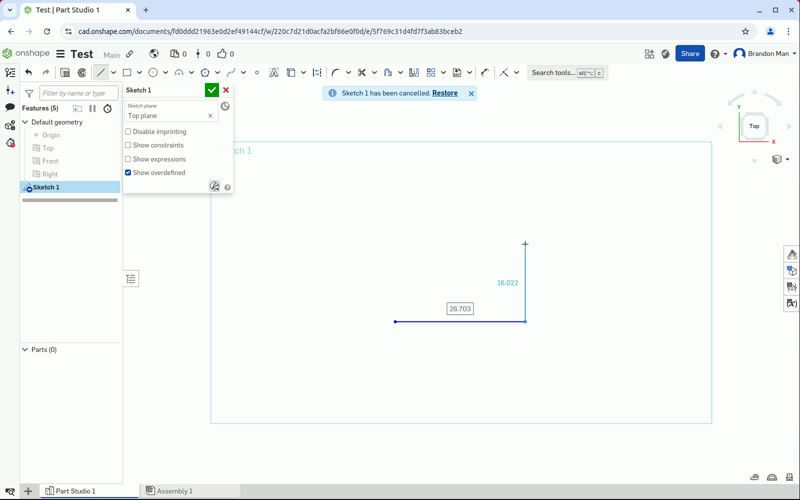
key_up(shift)
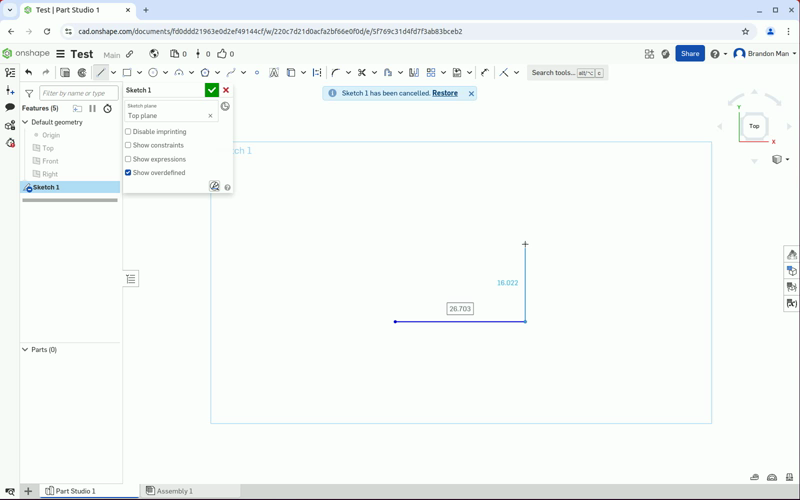
key_down(shift)
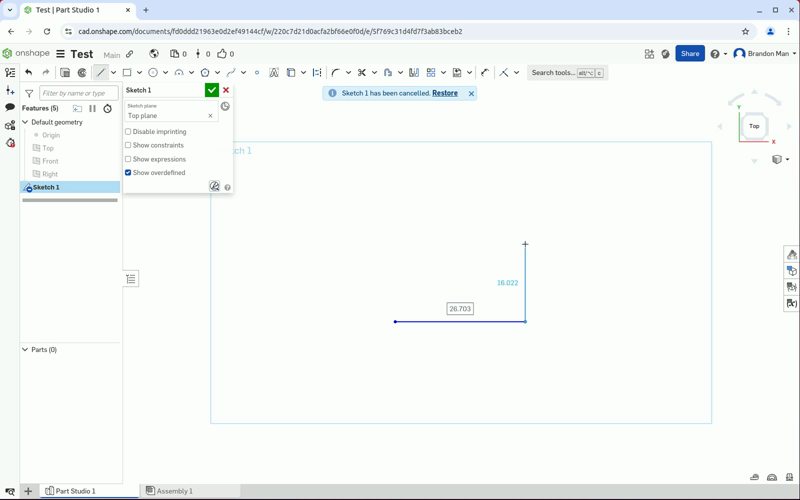
mouse_move(395, 243)
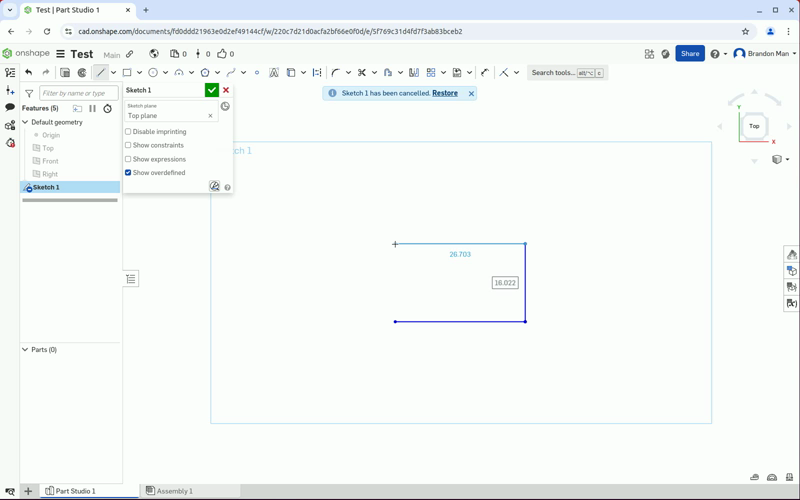
click(395, 243)
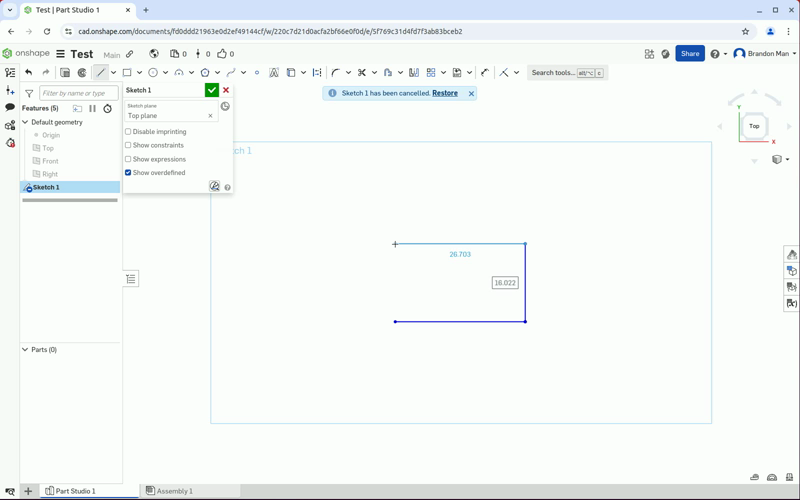
key_up(shift)
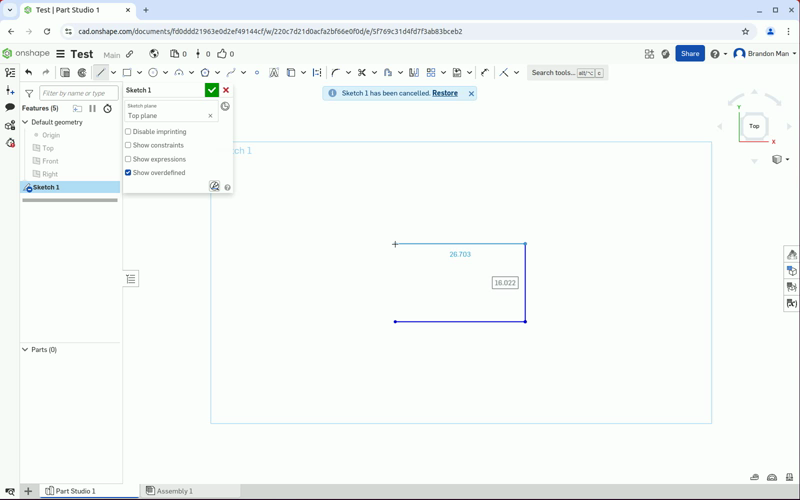
key_down(shift)
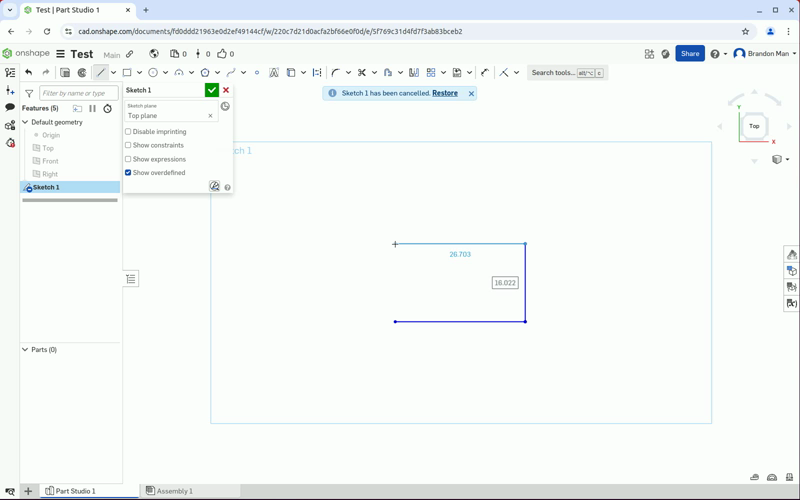
mouse_move(395, 321)
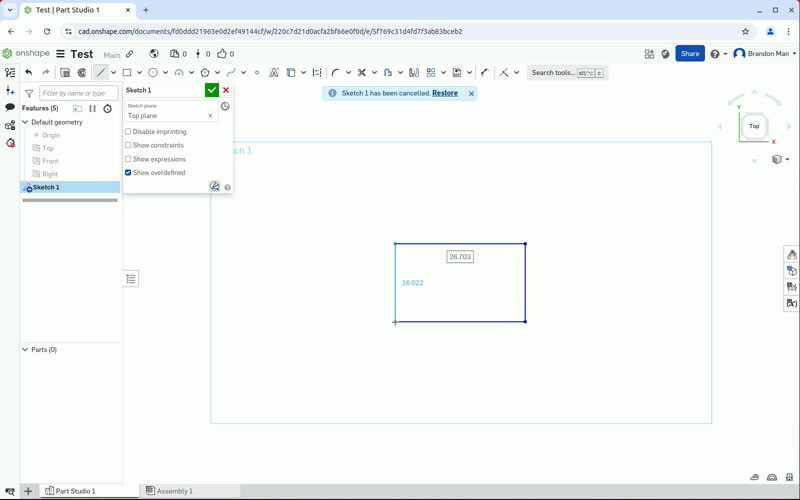
key_up(shift)
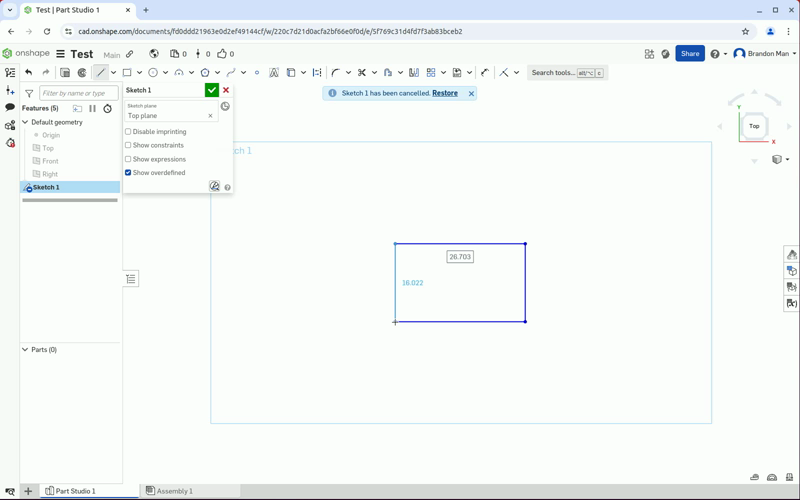
click(395, 321)
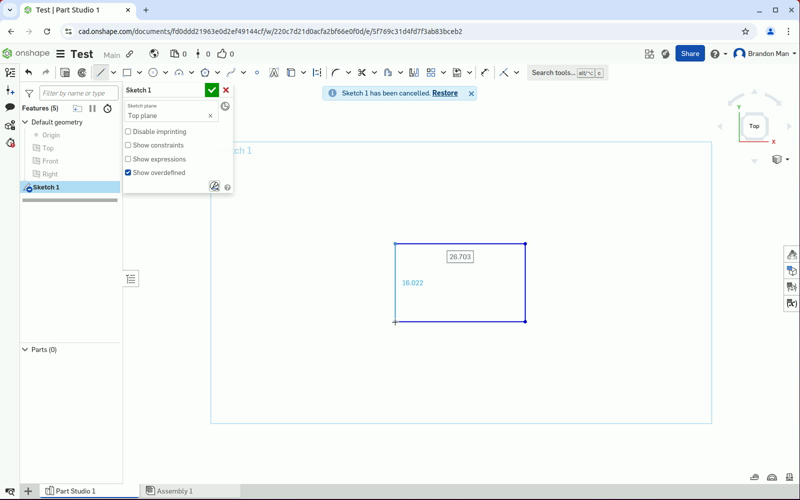
key(esc)
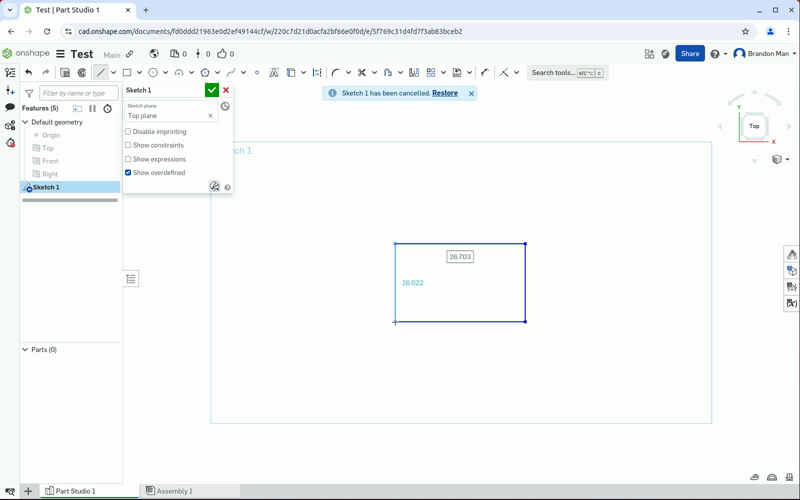
mouse_move(490, 283)
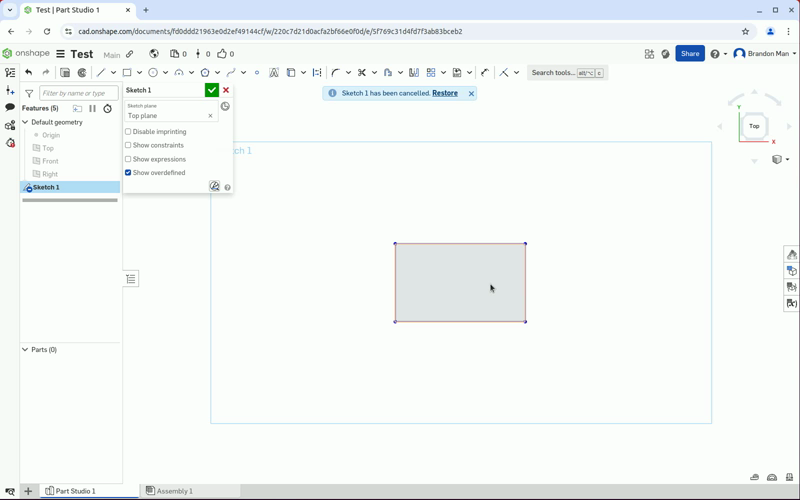
click(490, 283)
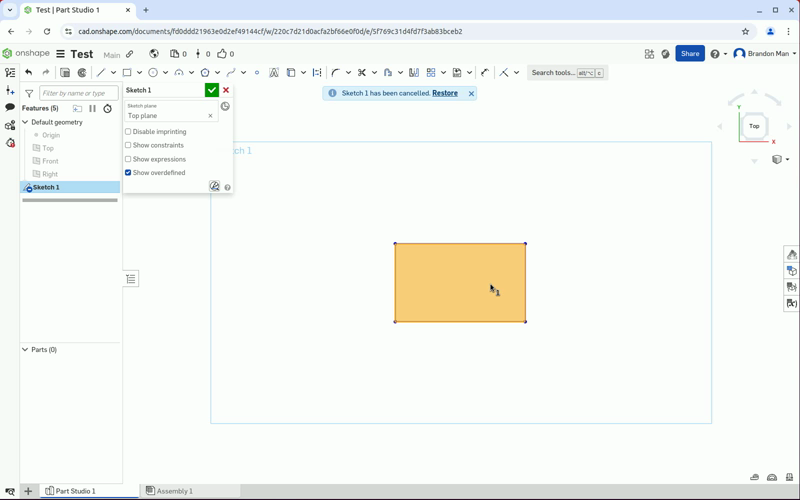
mouse_move(73, 352)
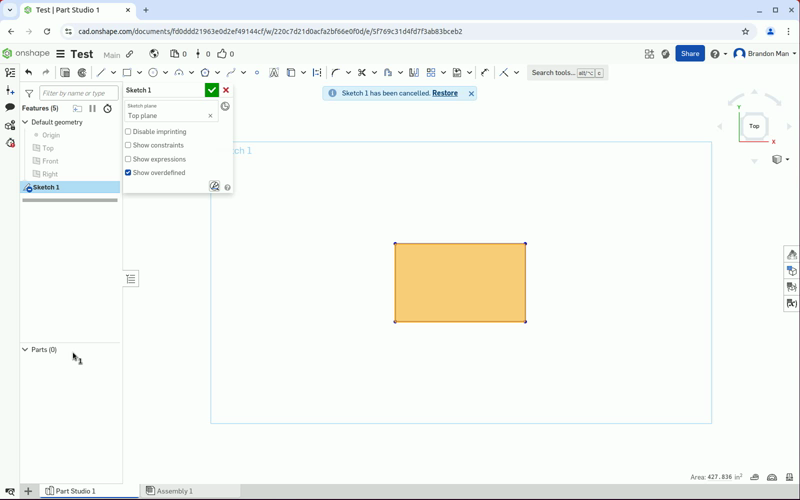
key(shift+y)
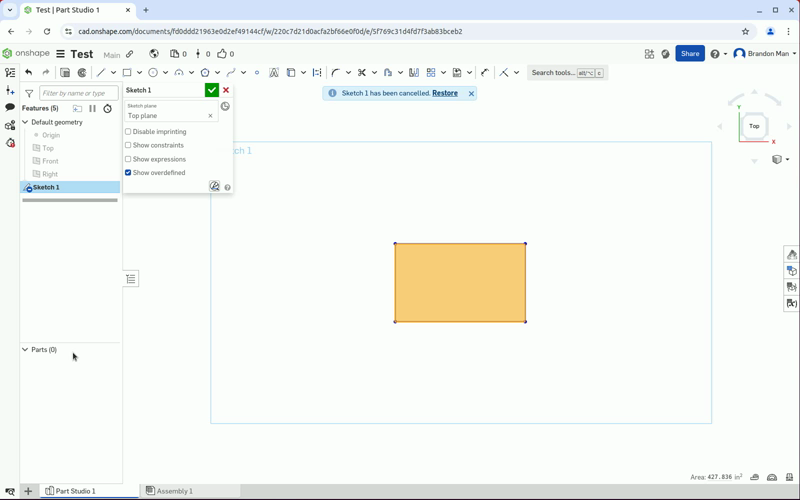
key(shift+e)
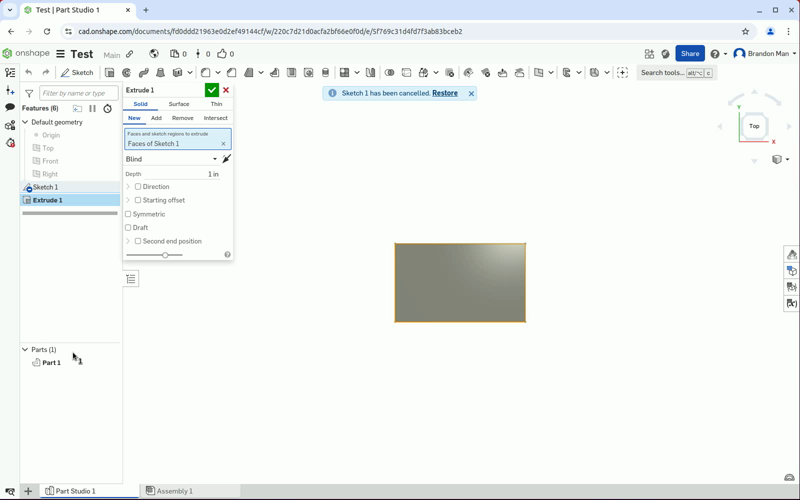
mouse_move(143, 106)
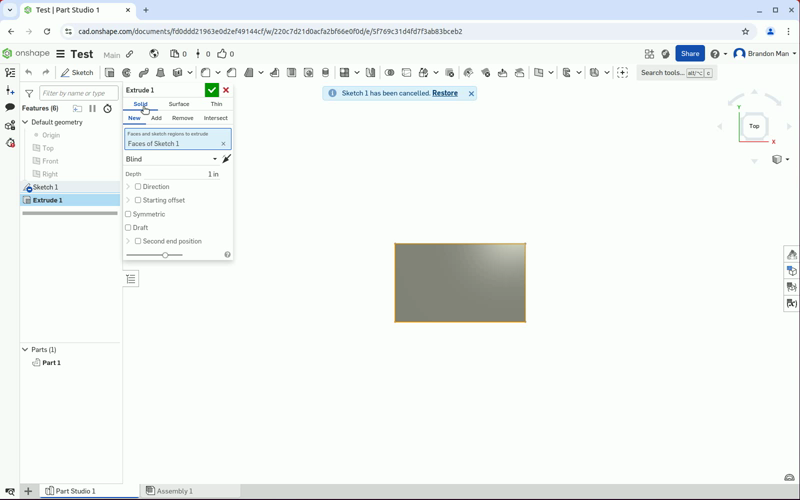
click(143, 106)
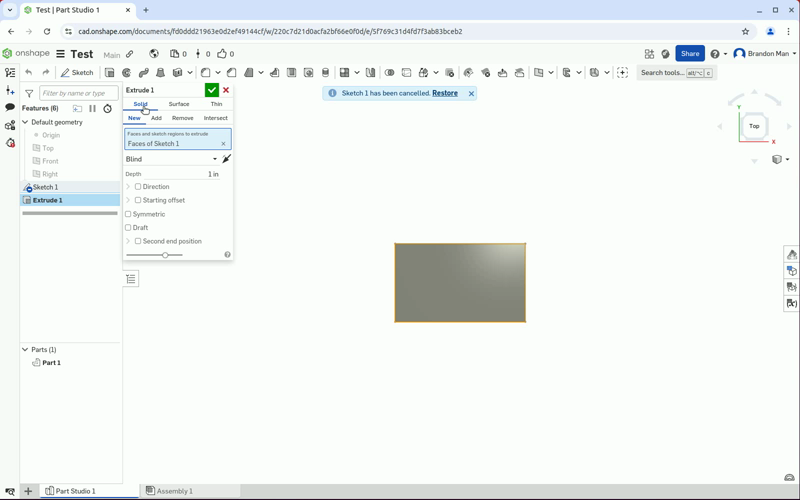
mouse_move(137, 120)
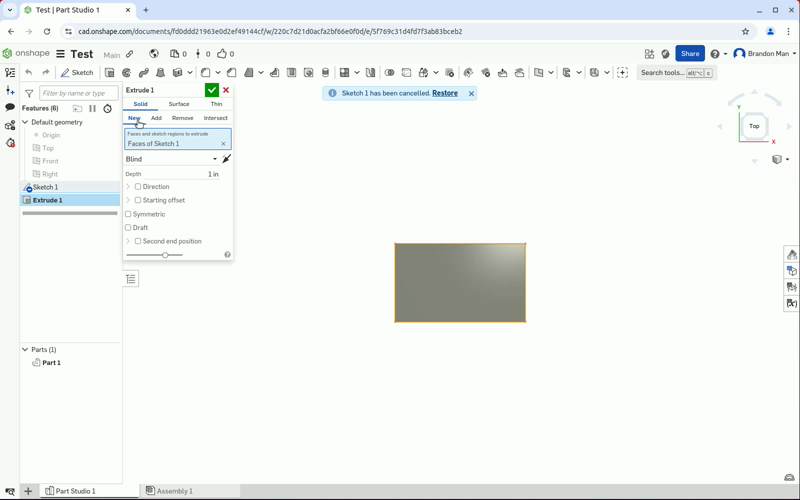
click(137, 120)
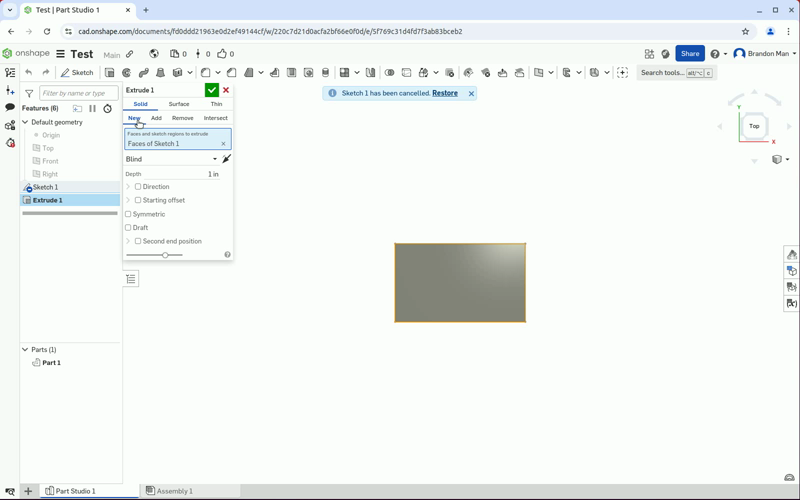
key(tab, 4)
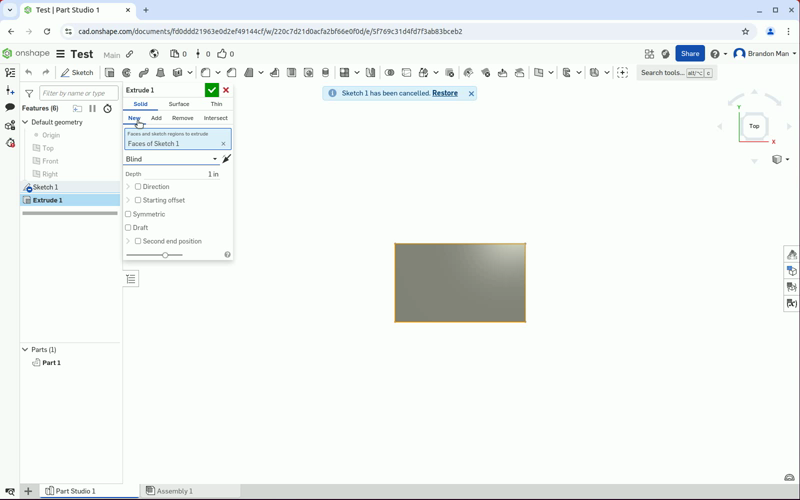
text(17.331)
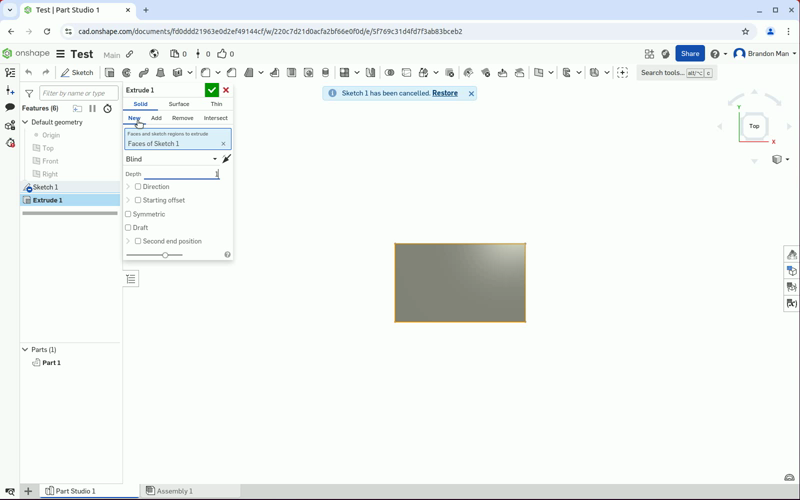
key(enter)
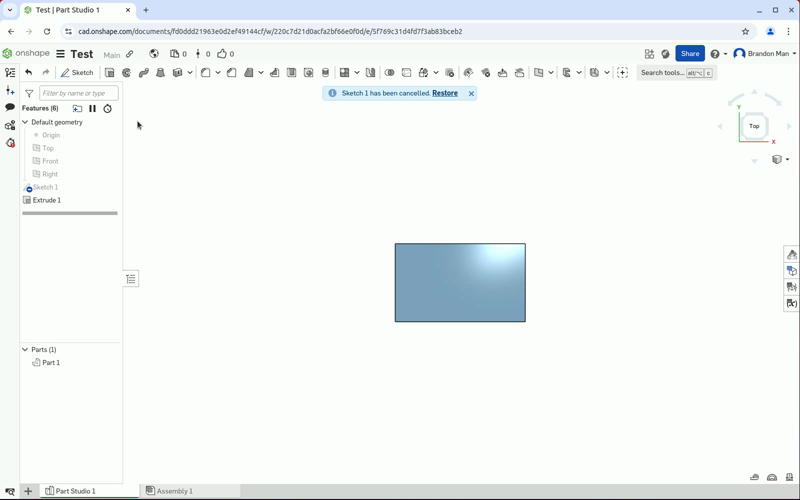
key(shift+h)
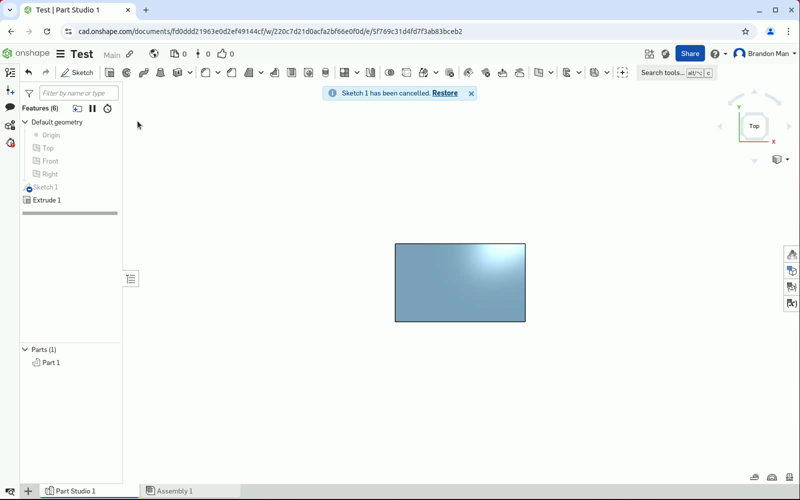
key(shift+h)
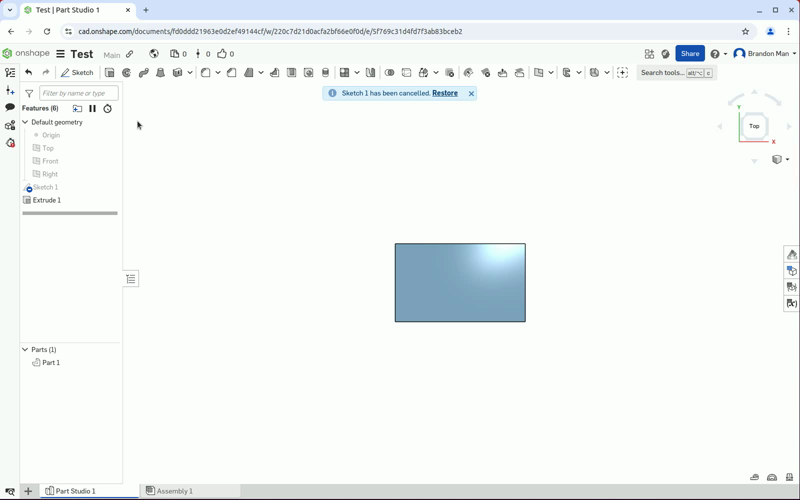
mouse_move(73, 189)
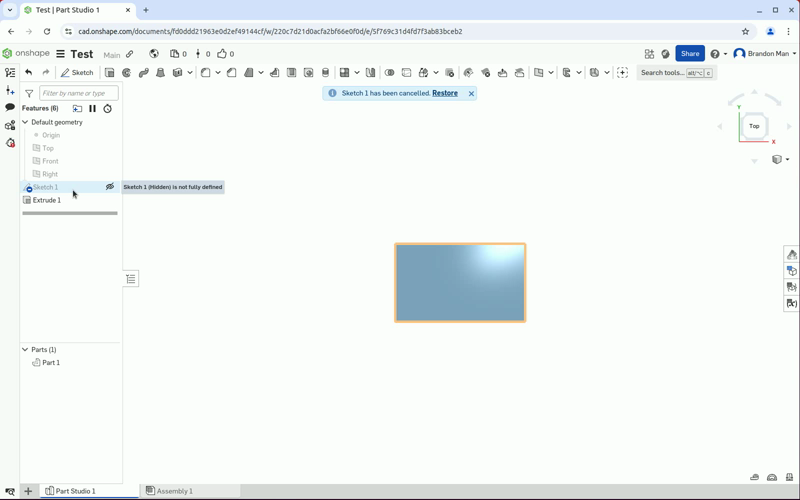
click(73, 189)
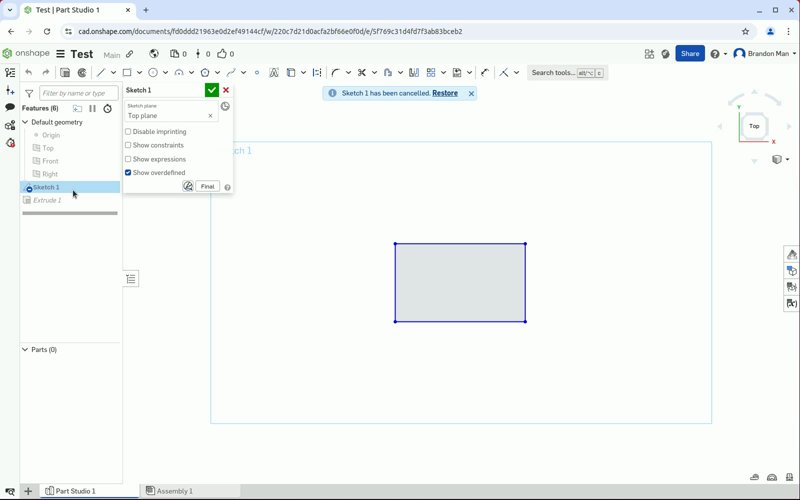
mouse_move(229, 92)
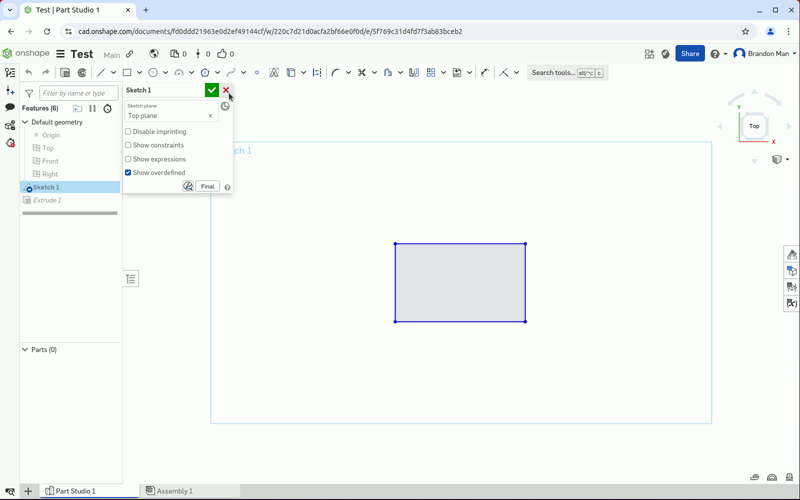
click(229, 92)
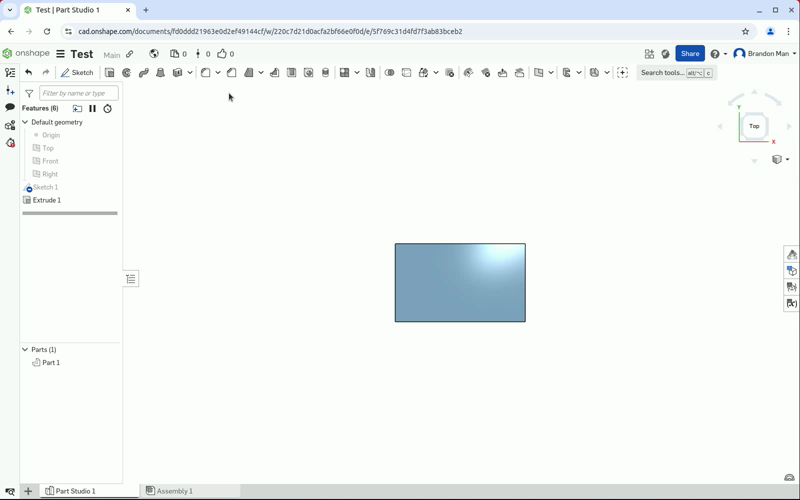
mouse_move(541, 75)
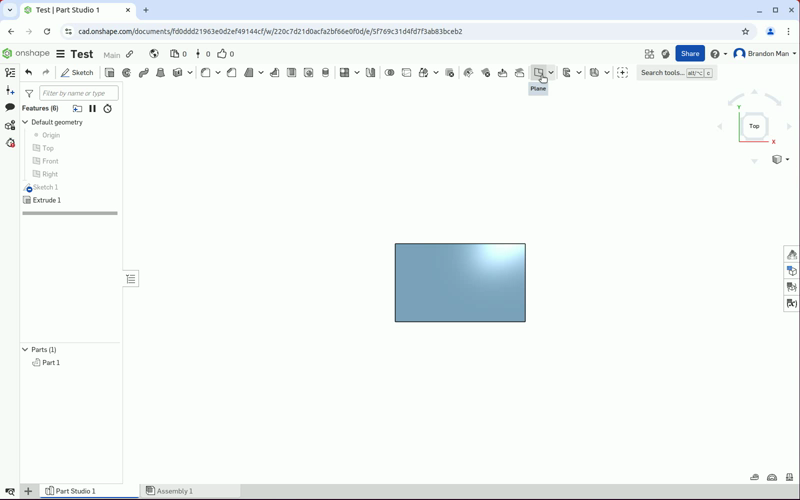
click(541, 75)
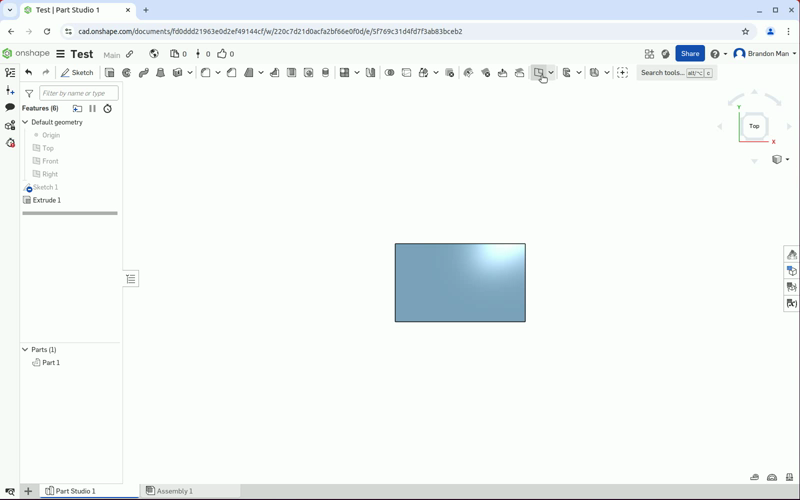
mouse_move(73, 150)
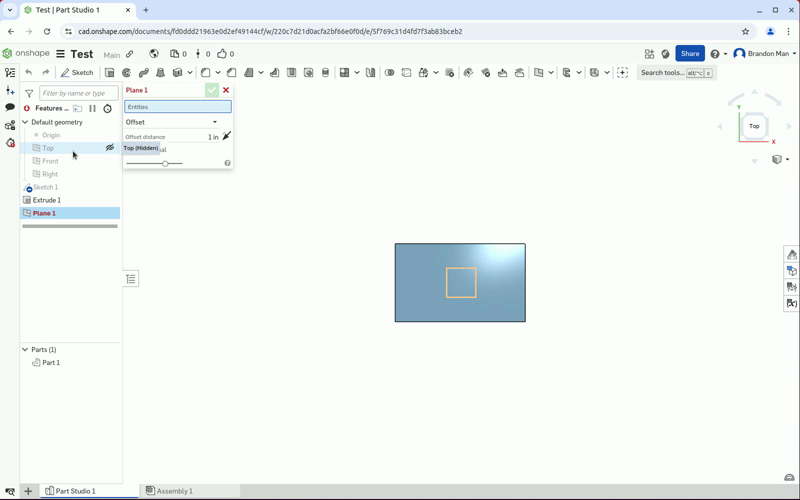
click(73, 150)
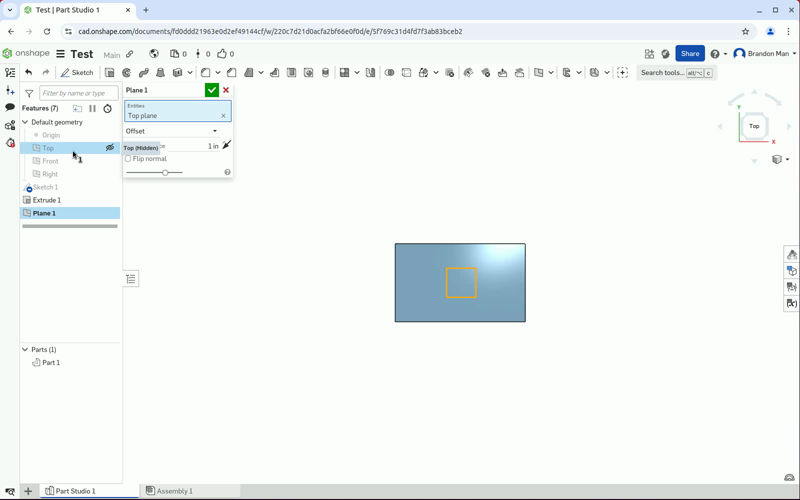
key(tab, 2)
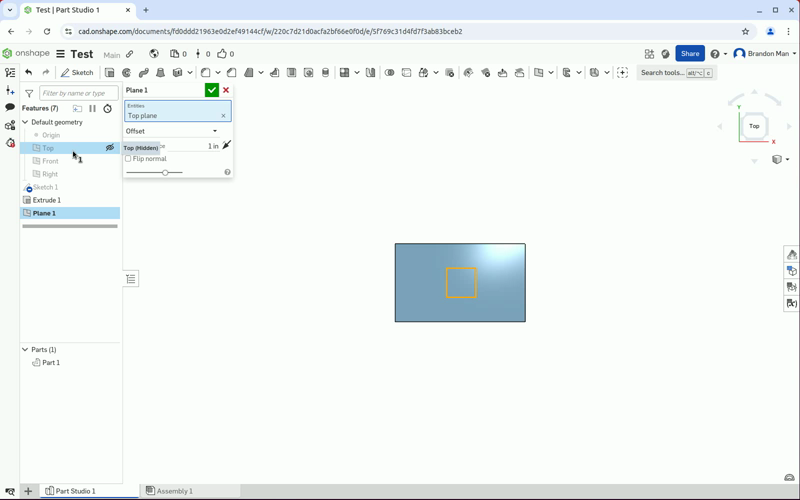
text(17.316)
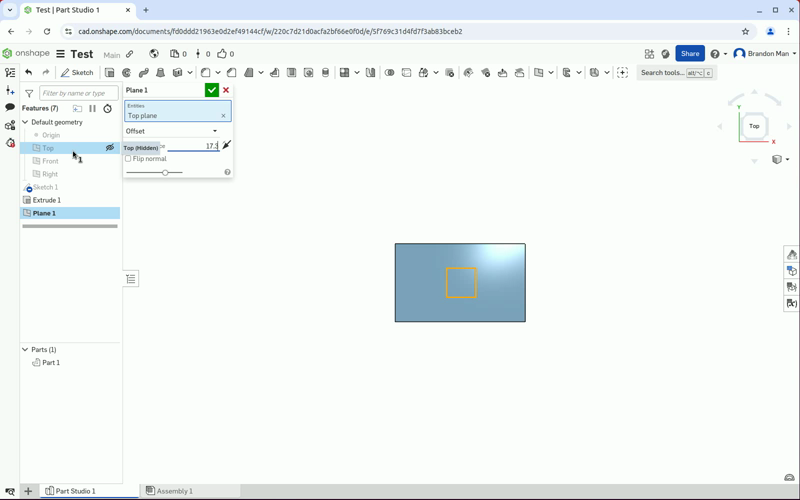
key(enter, 2)
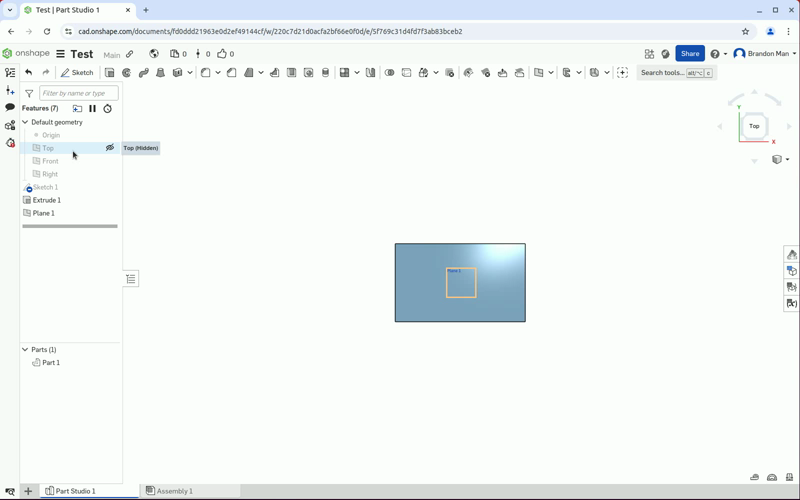
key(shift+s)
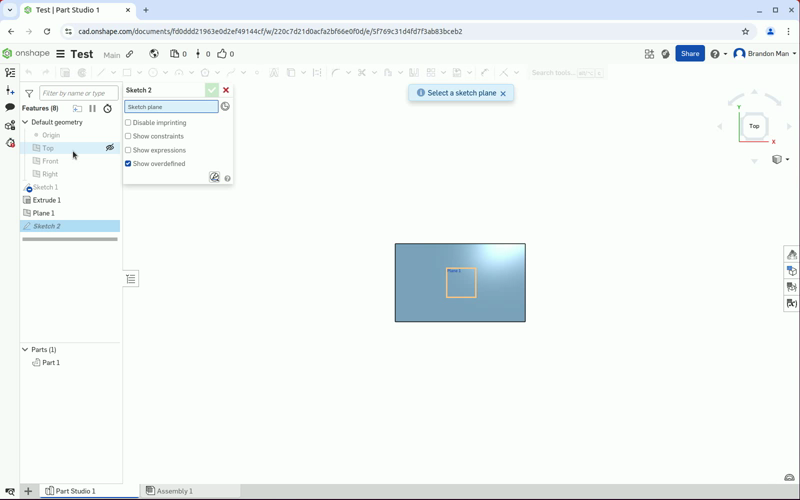
mouse_move(73, 215)
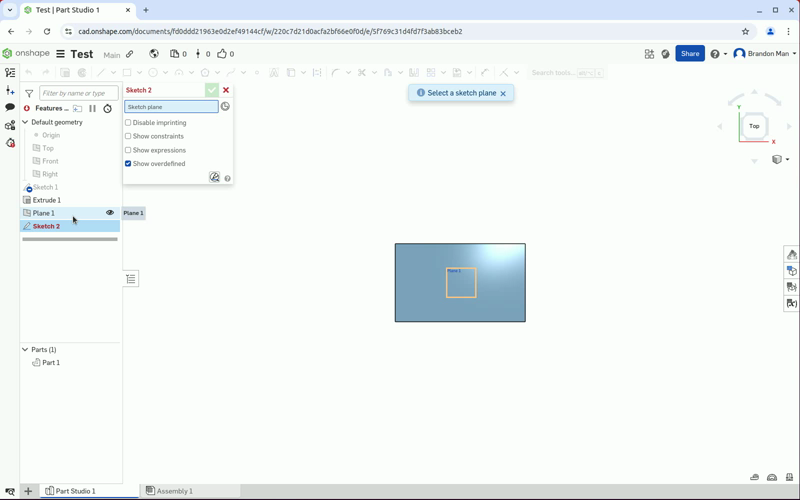
click(73, 215)
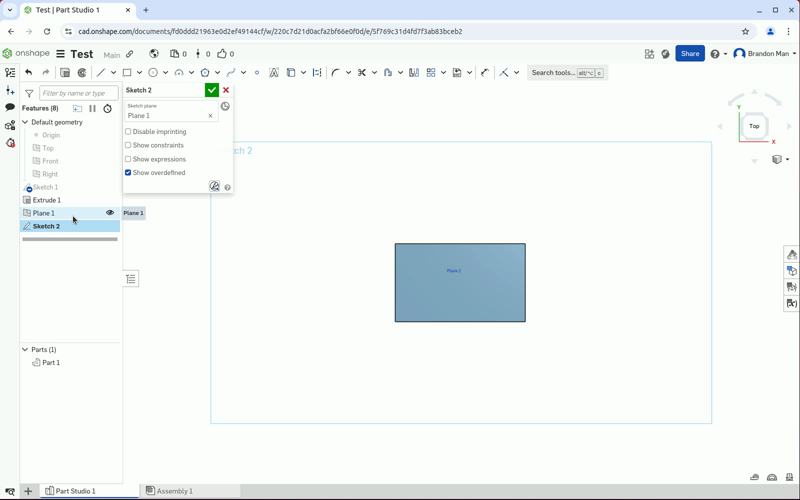
mouse_move(73, 352)
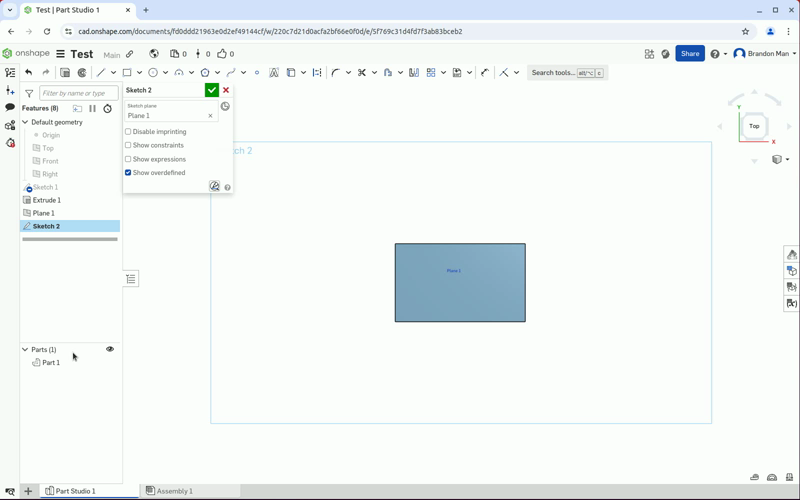
key(y)
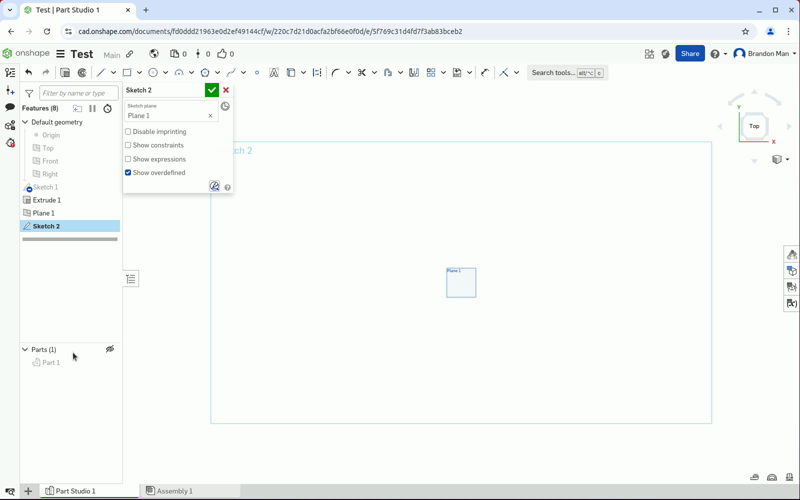
key(l)
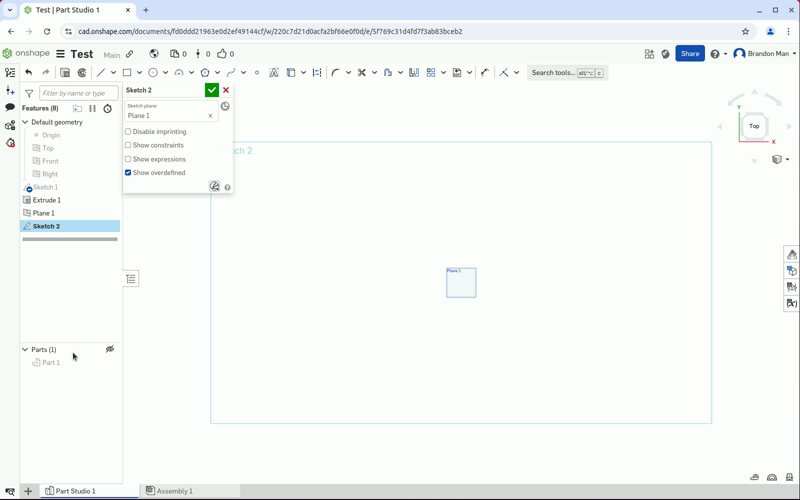
key_down(shift)
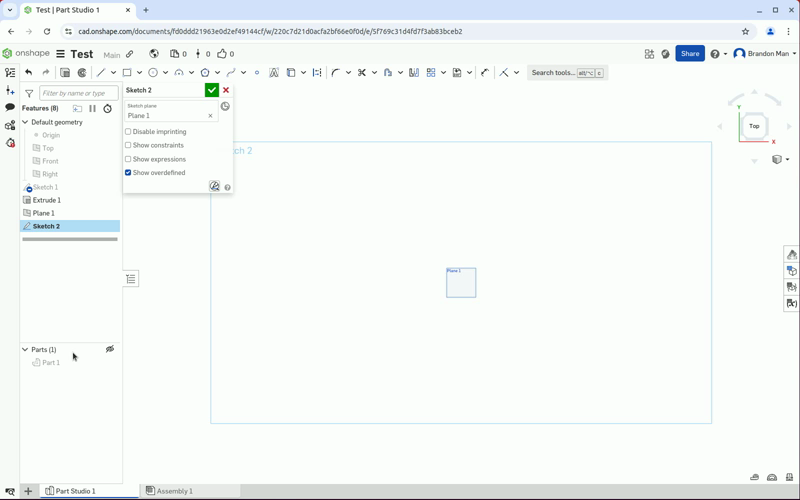
mouse_move(397, 320)
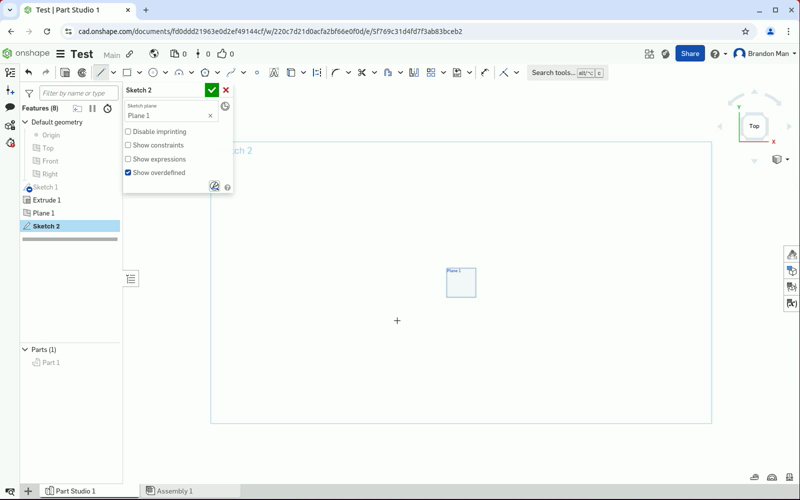
click(397, 320)
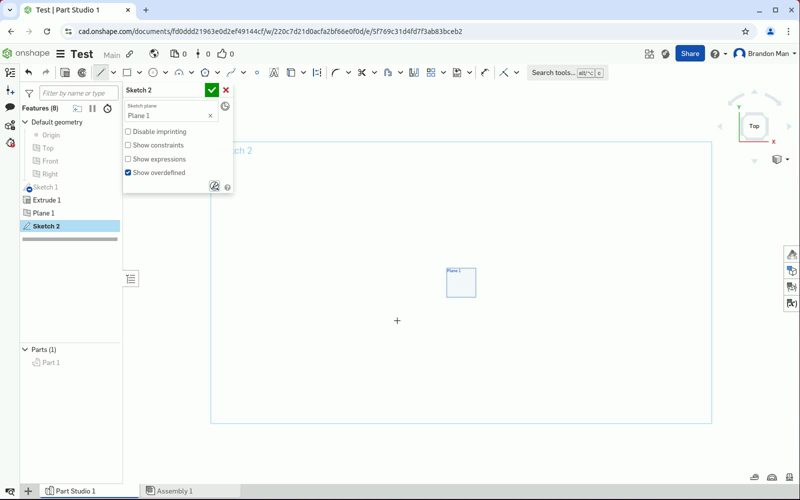
key_up(shift)
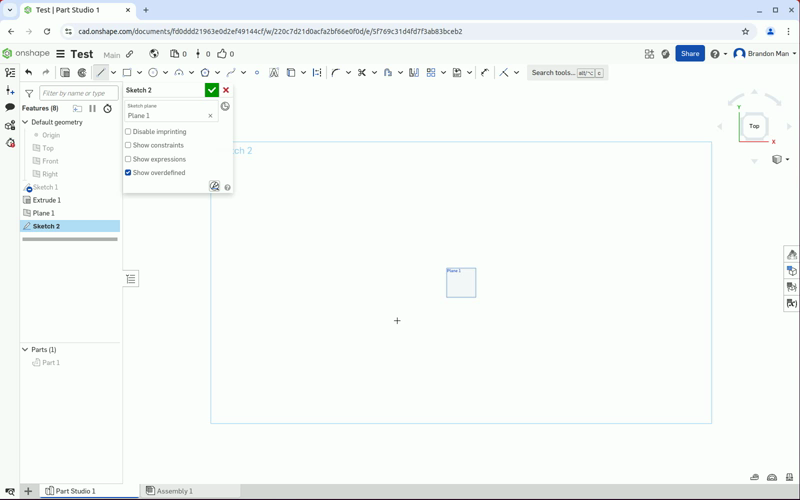
key_down(shift)
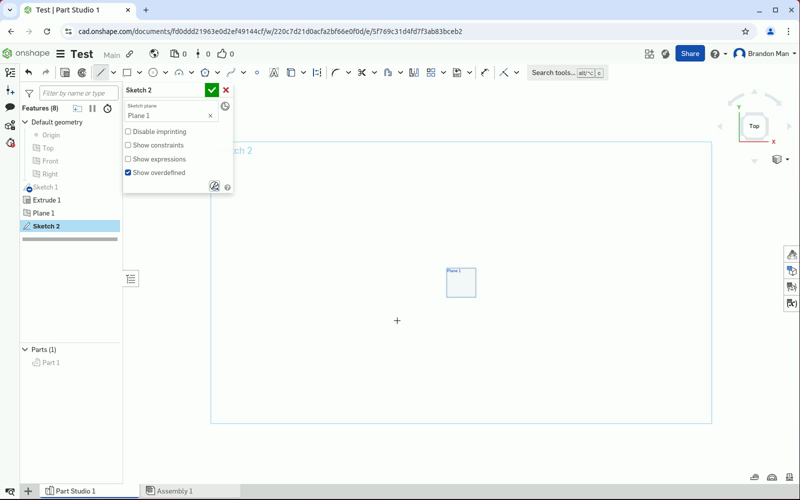
mouse_move(427, 320)
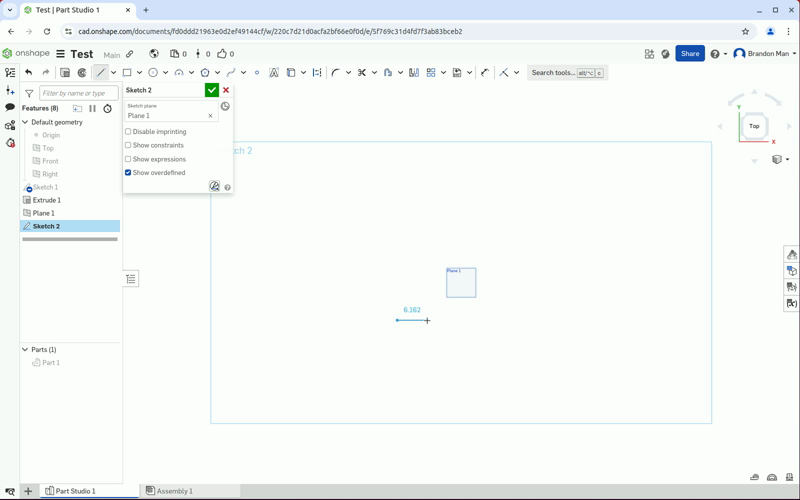
mouse_move(423, 320)
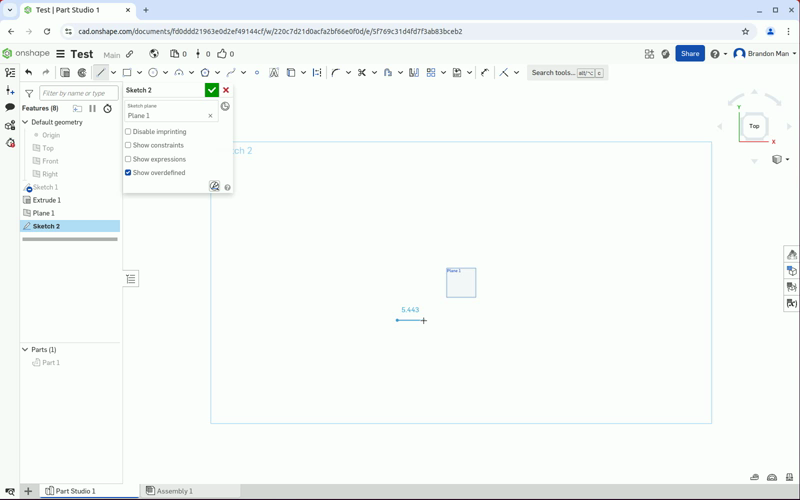
click(423, 320)
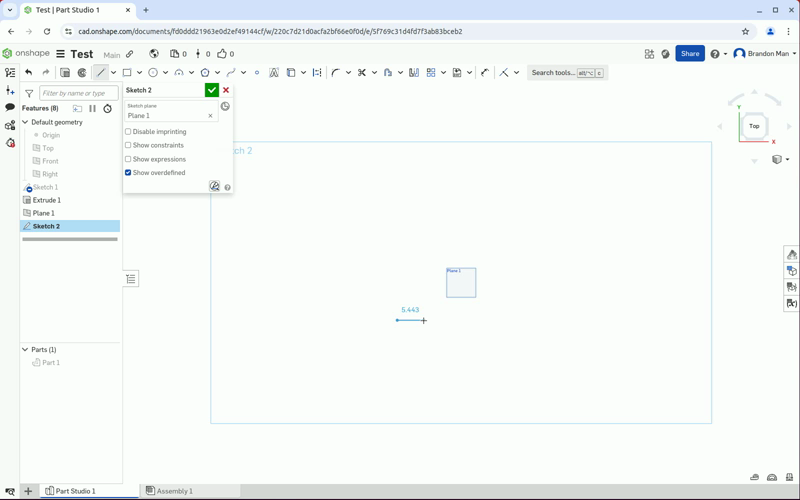
key_up(shift)
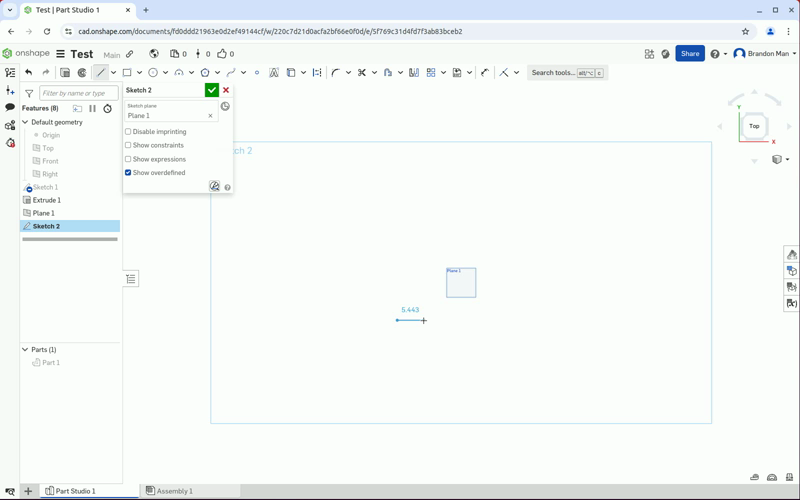
key_down(shift)
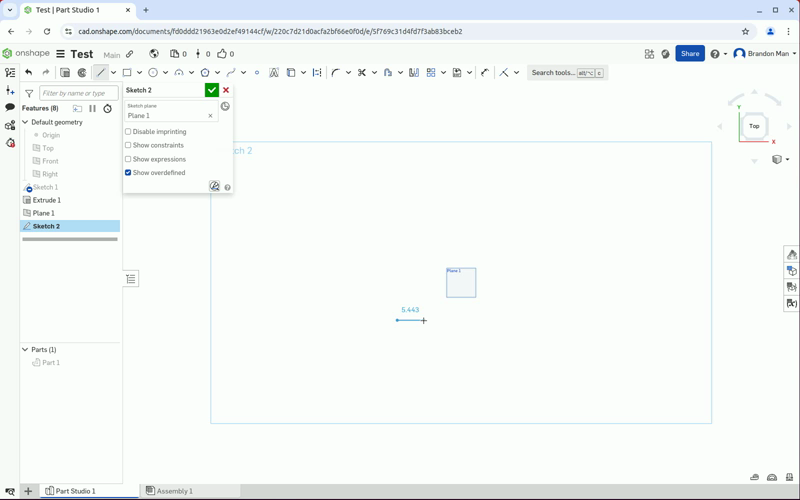
mouse_move(423, 245)
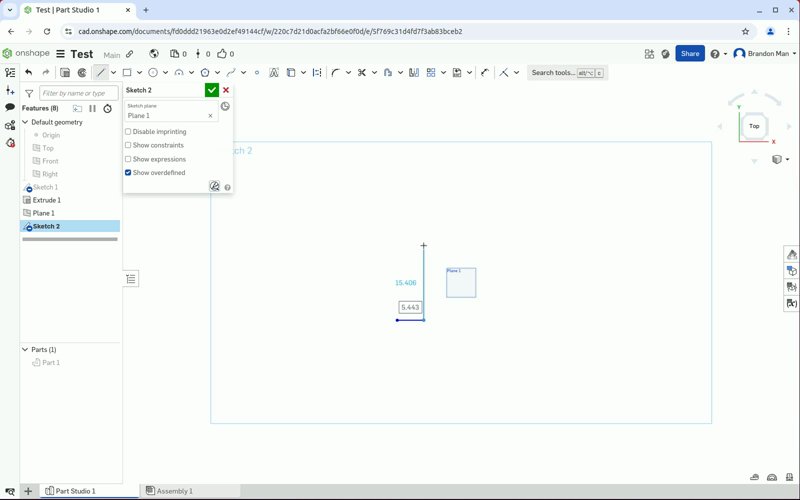
click(423, 245)
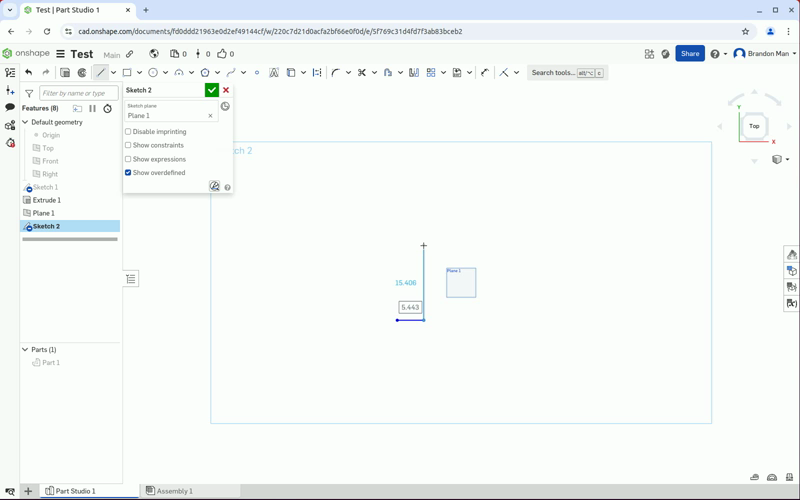
key_up(shift)
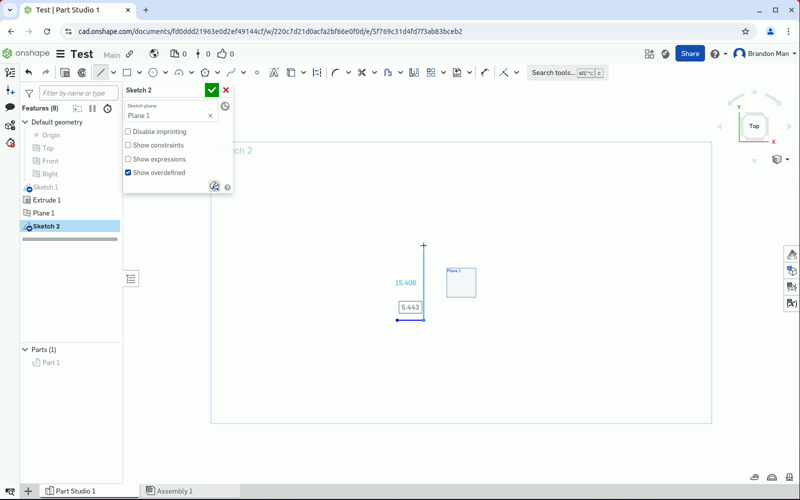
key_down(shift)
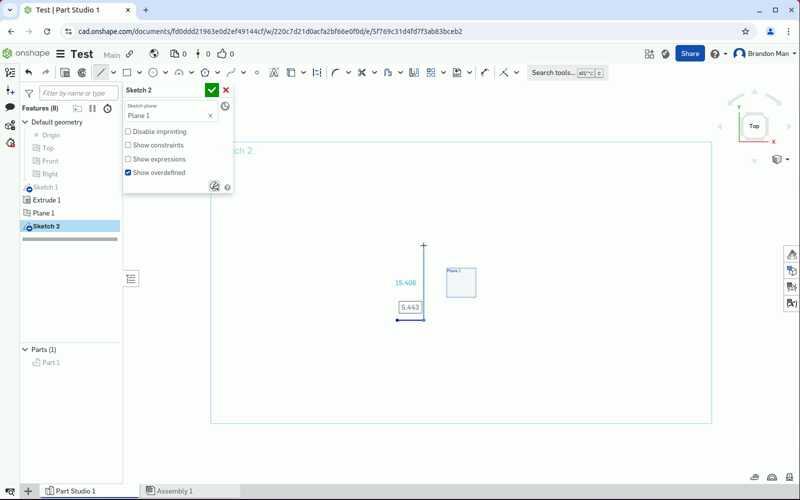
mouse_move(453, 245)
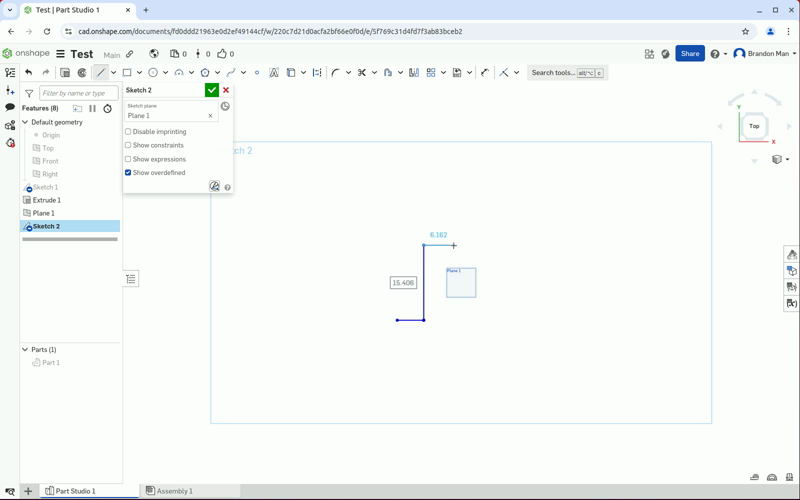
mouse_move(397, 245)
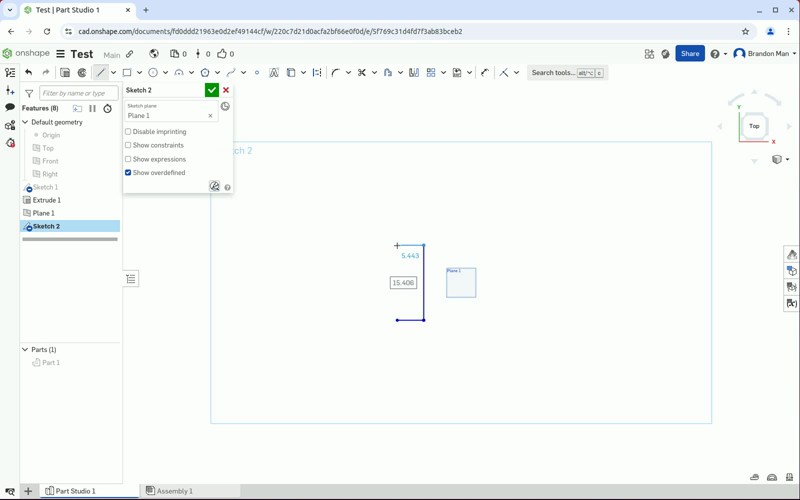
click(397, 245)
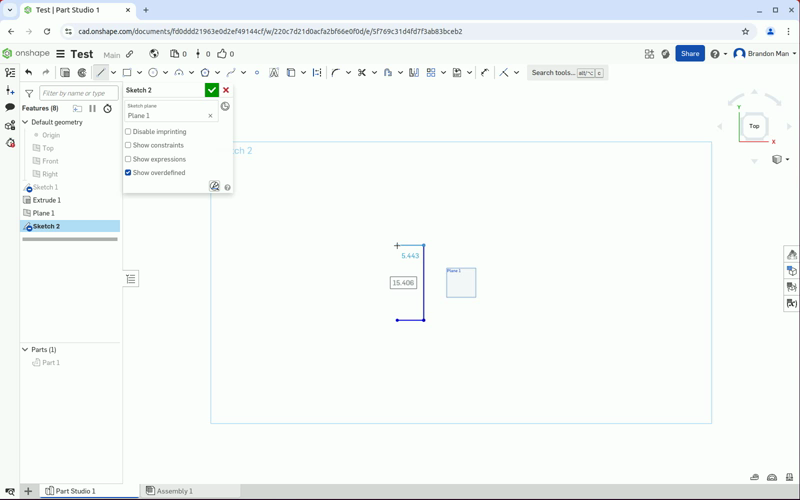
key_up(shift)
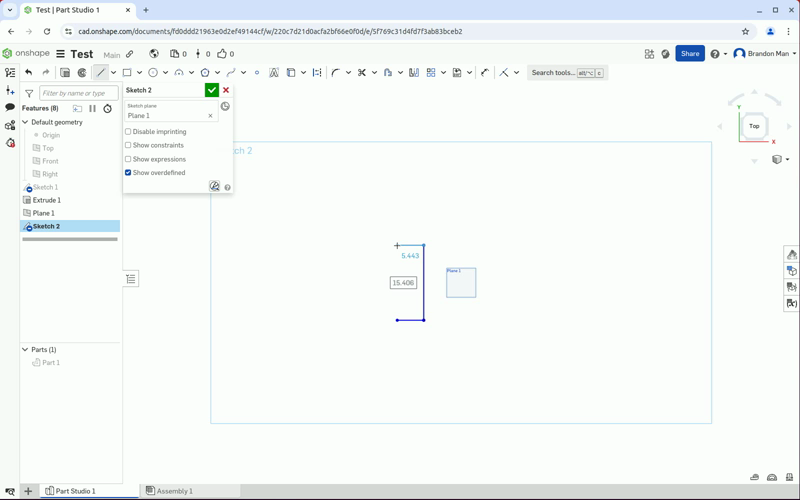
key_down(shift)
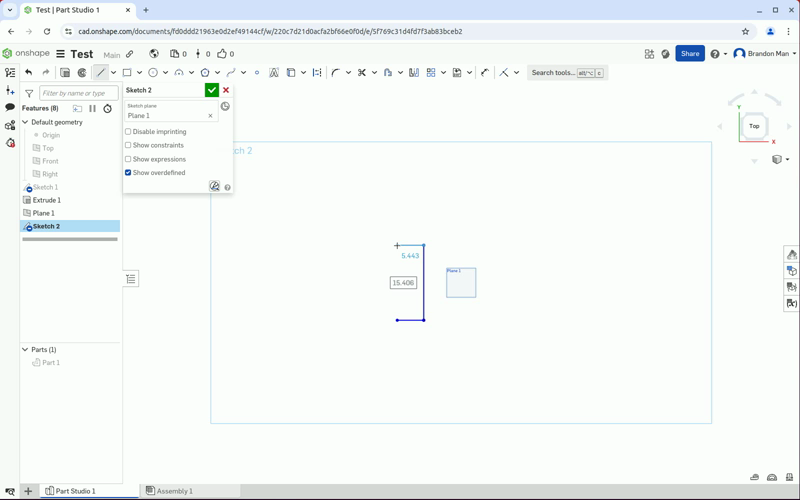
mouse_move(427, 245)
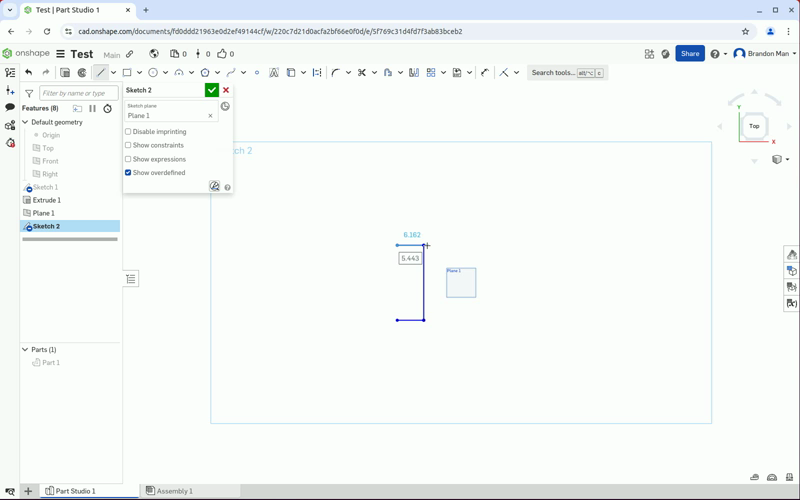
mouse_move(397, 282)
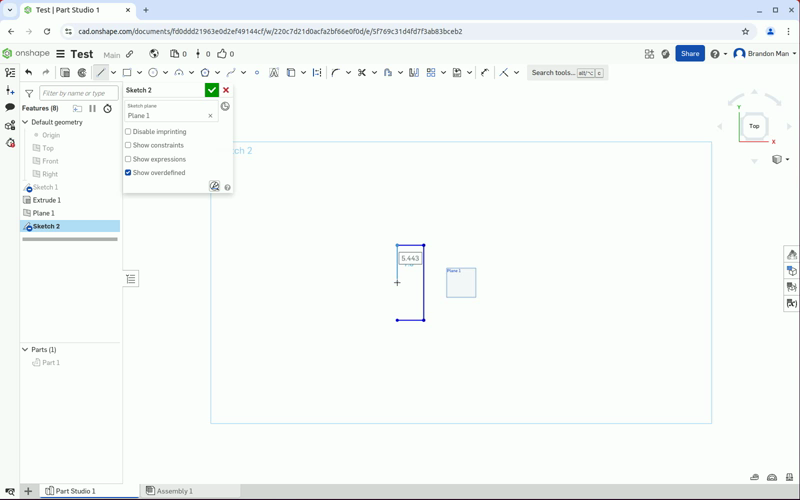
click(397, 282)
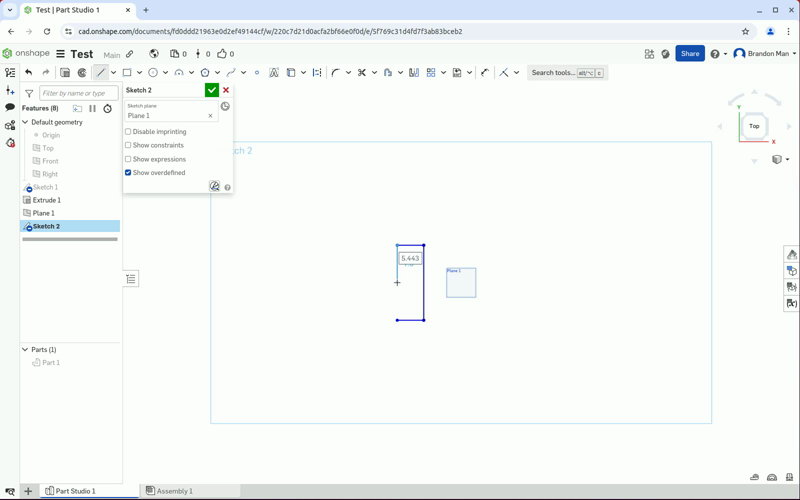
key_up(shift)
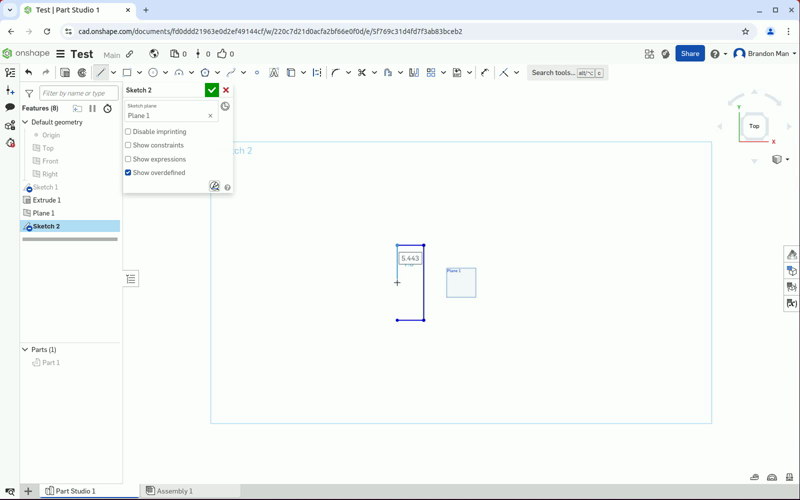
mouse_move(427, 282)
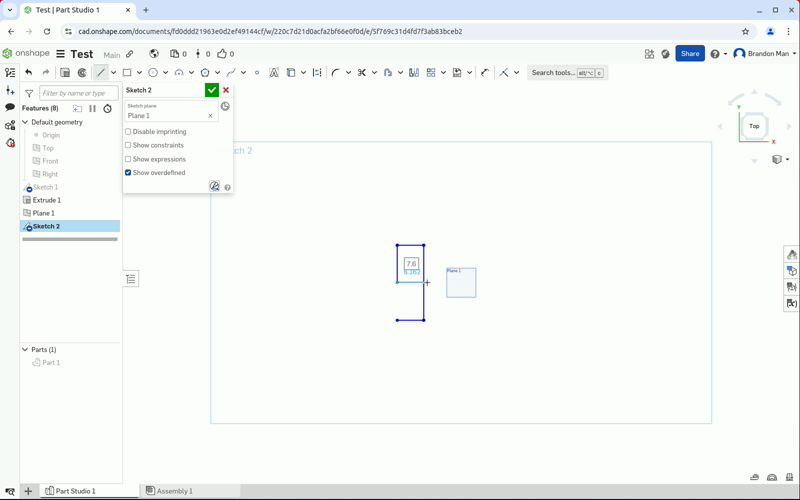
key_down(shift)
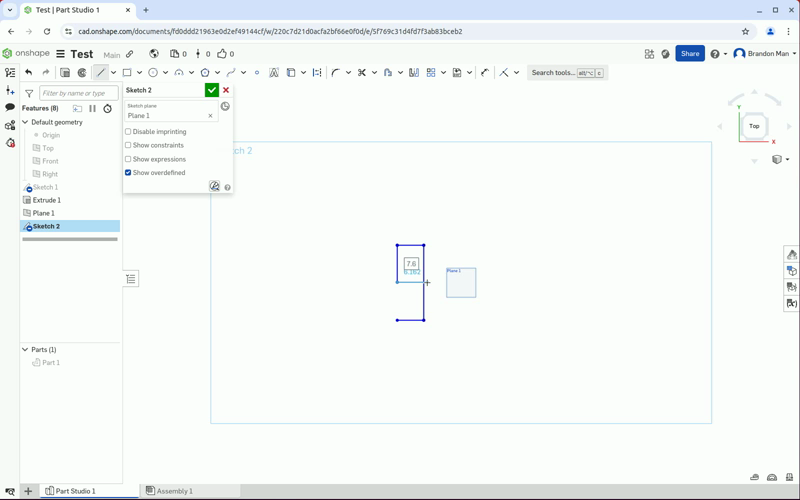
mouse_move(397, 320)
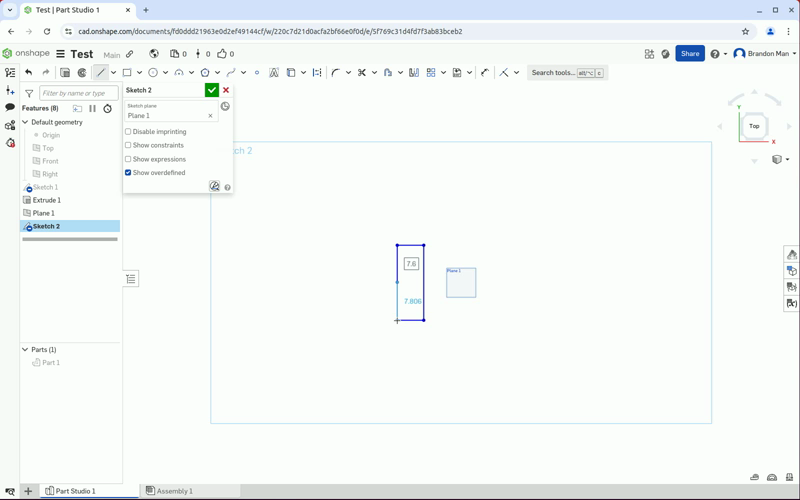
key_up(shift)
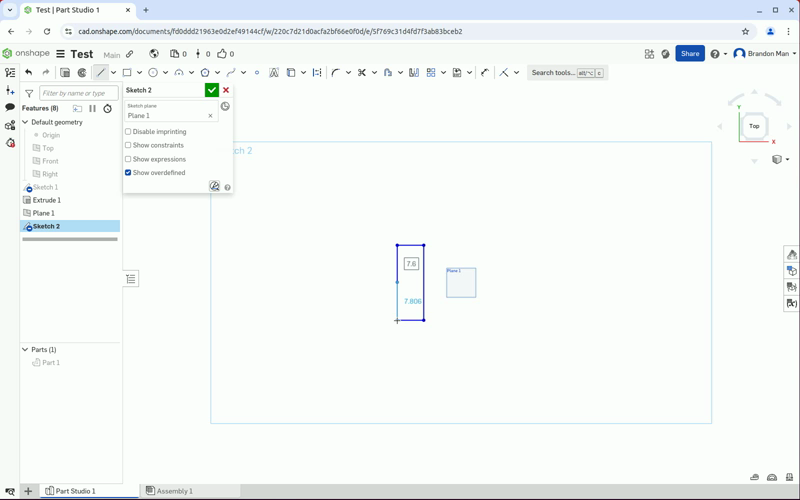
click(397, 320)
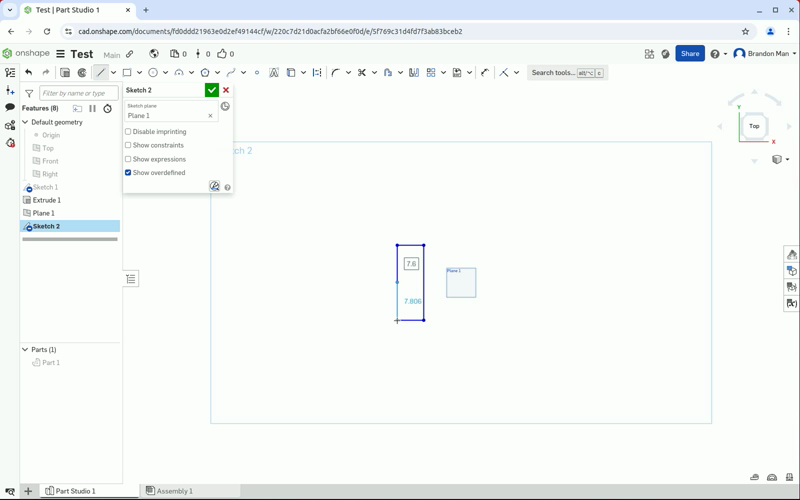
key(esc)
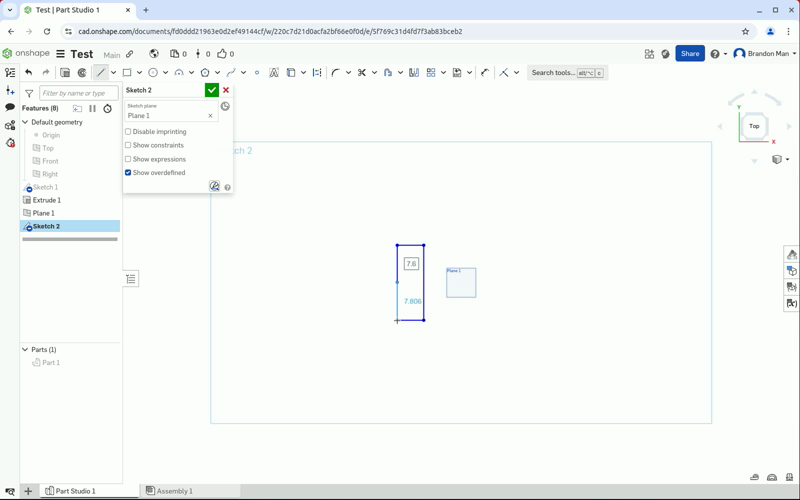
mouse_move(410, 259)
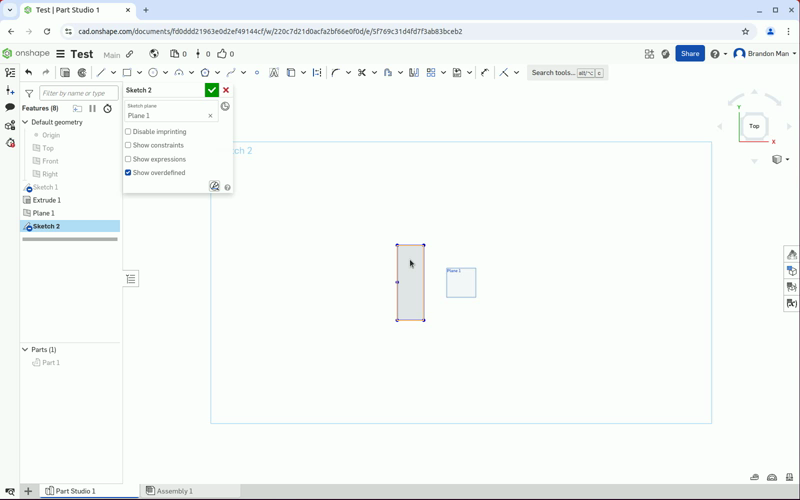
click(410, 259)
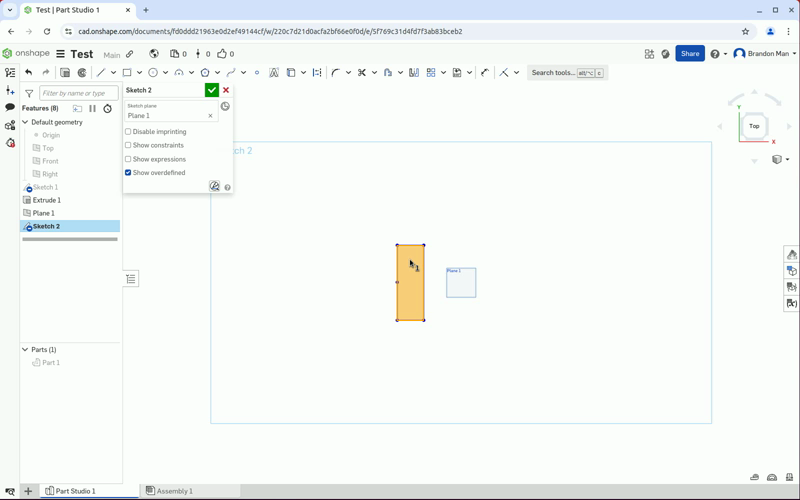
mouse_move(73, 352)
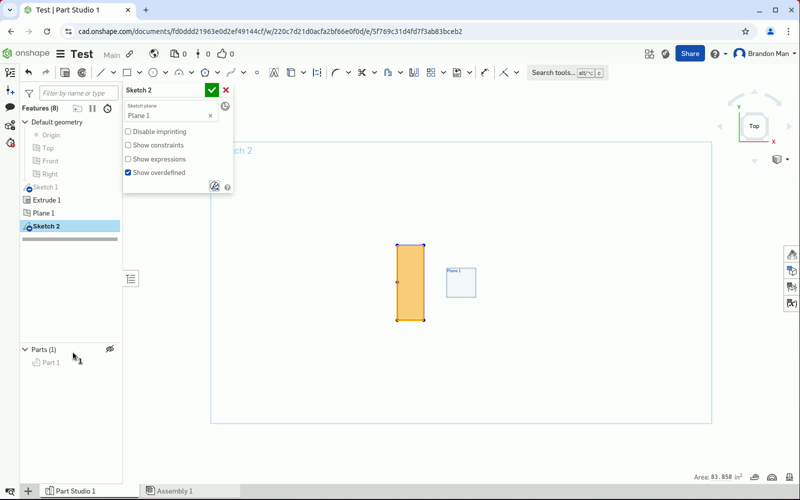
key(shift+y)
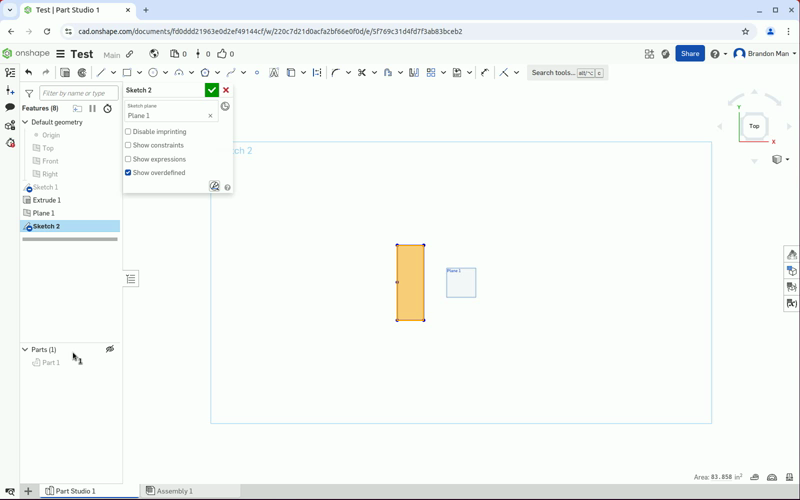
key(shift+e)
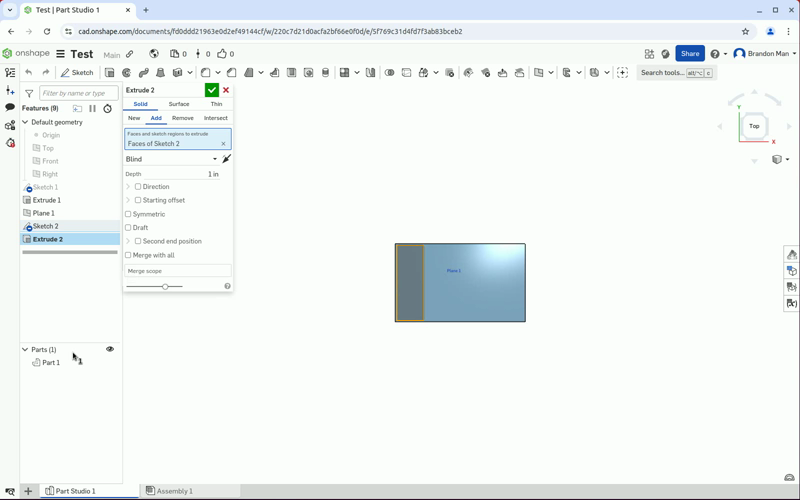
mouse_move(143, 106)
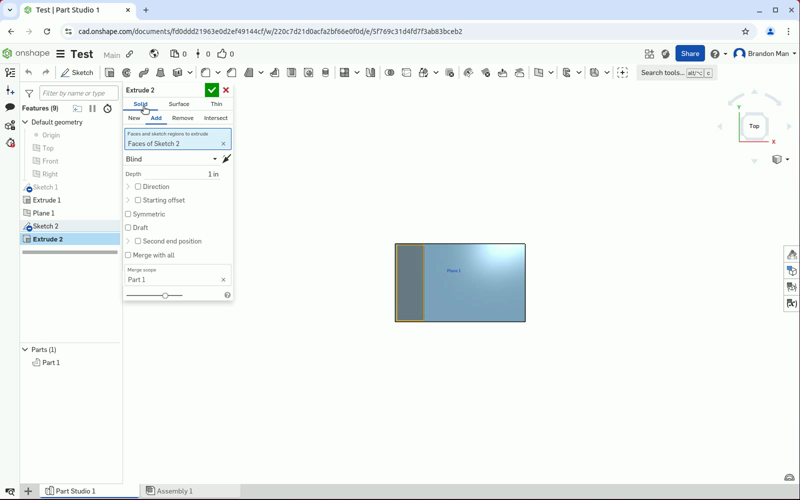
click(143, 106)
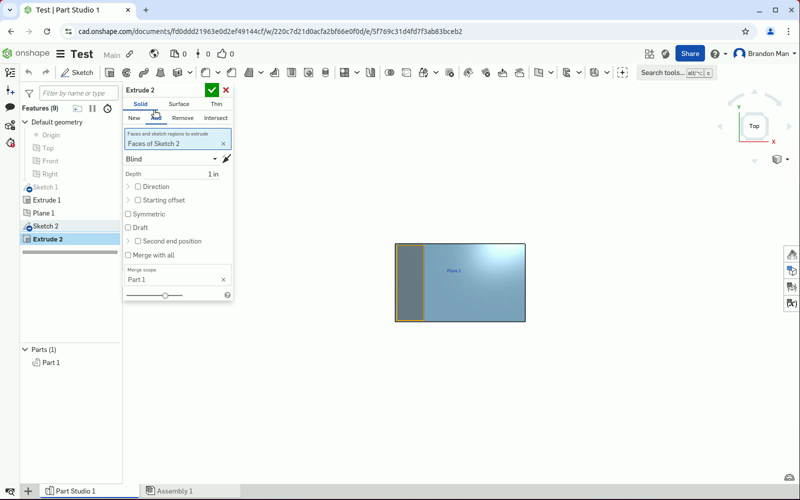
mouse_move(186, 120)
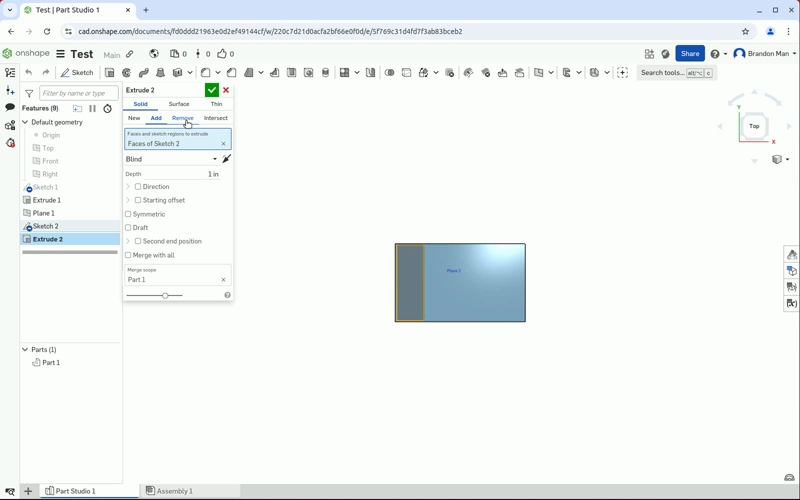
click(186, 120)
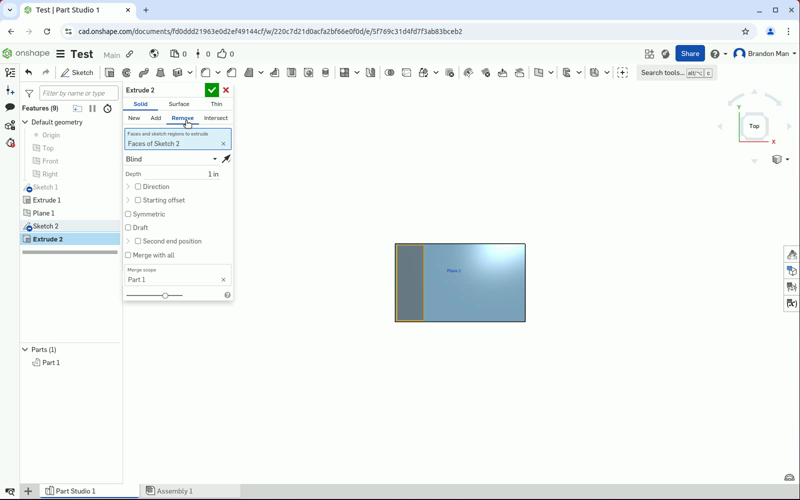
key(tab, 4)
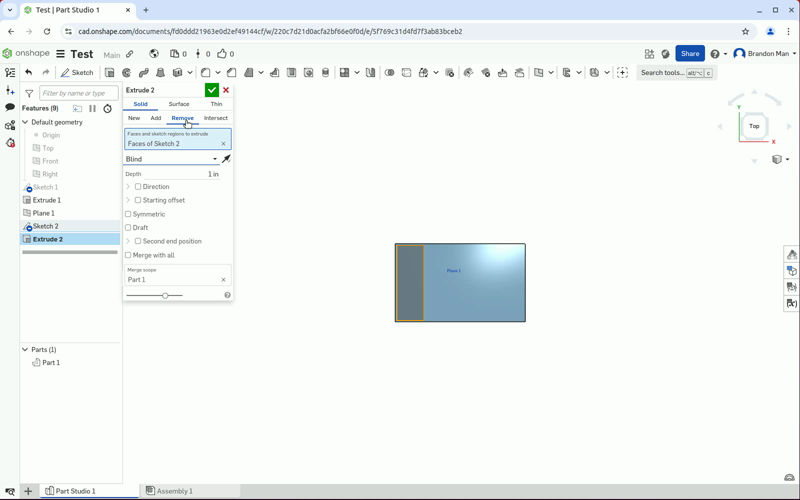
text(17.09)
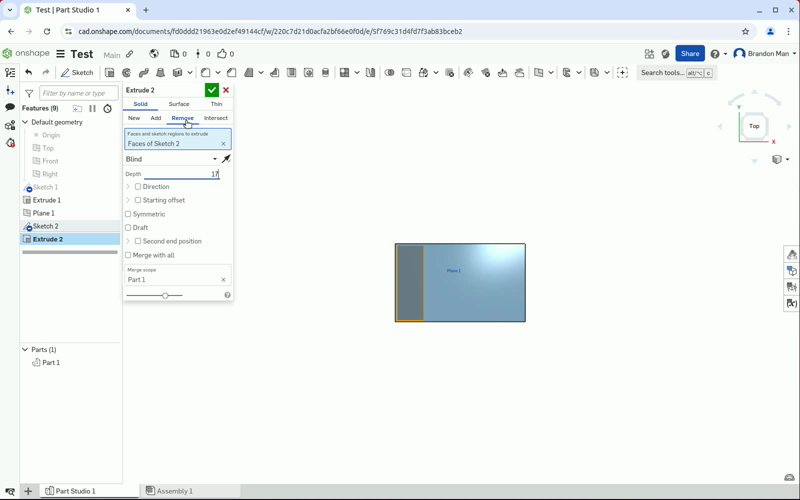
key(tab, 6)
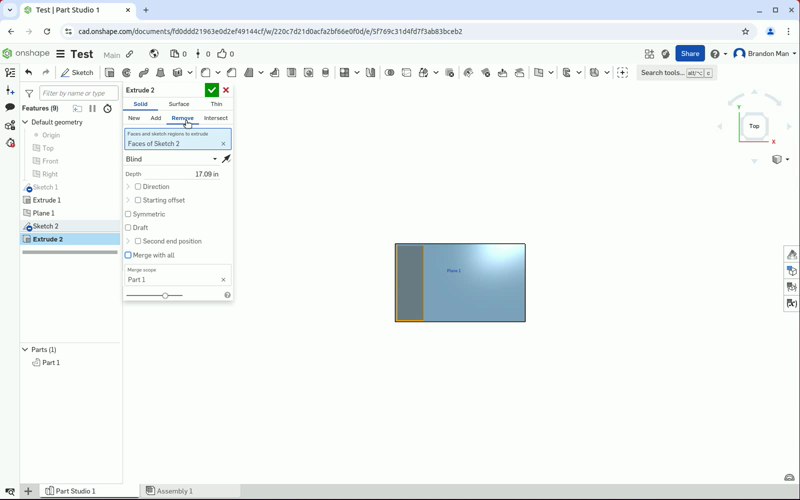
key(space)
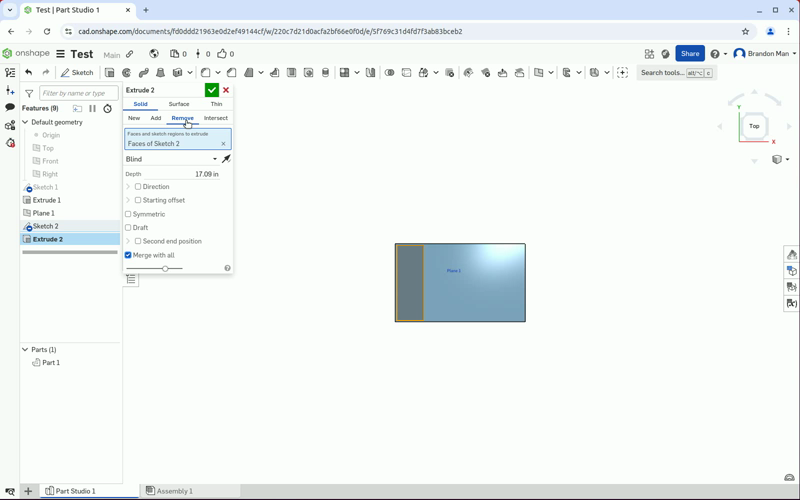
key(enter)
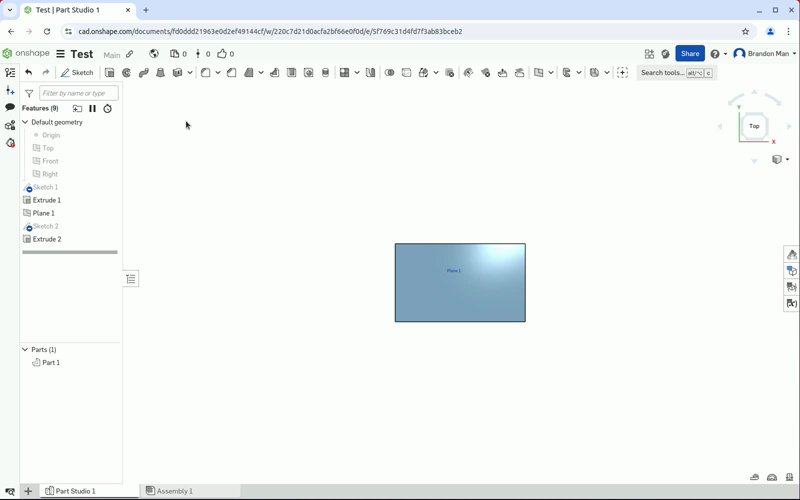
key(shift+h)
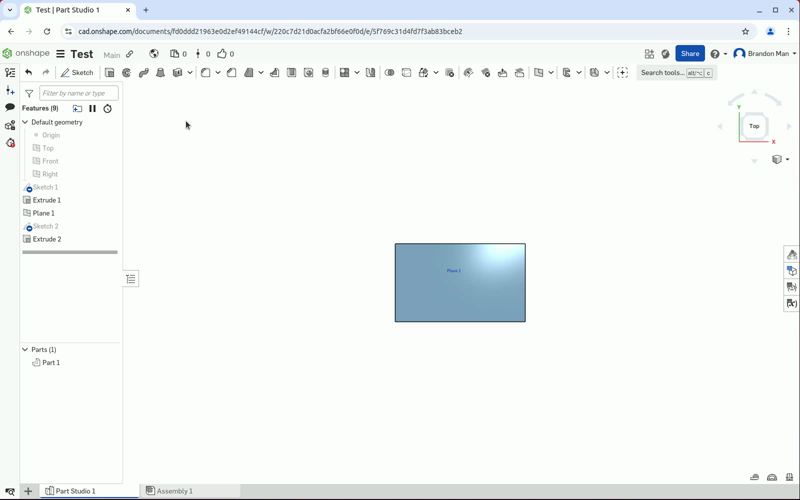
key(shift+h)
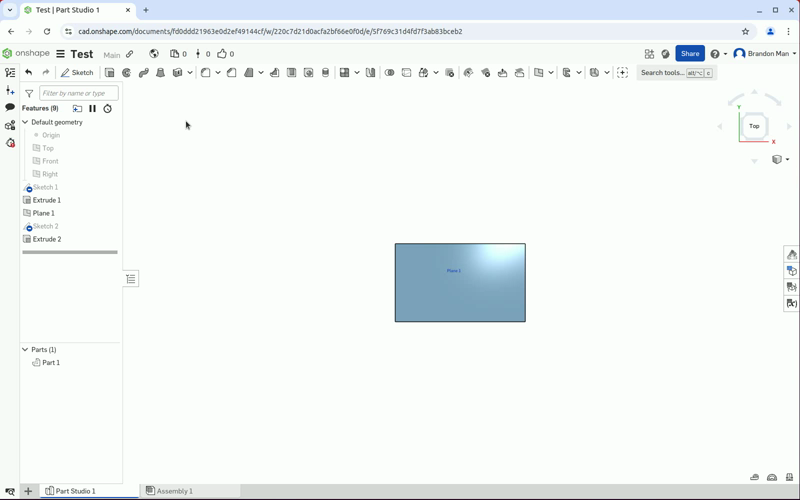
mouse_move(73, 189)
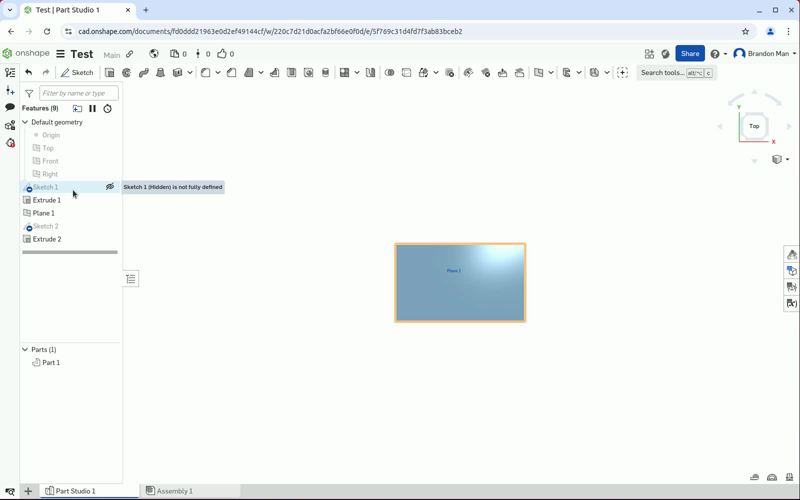
click(73, 189)
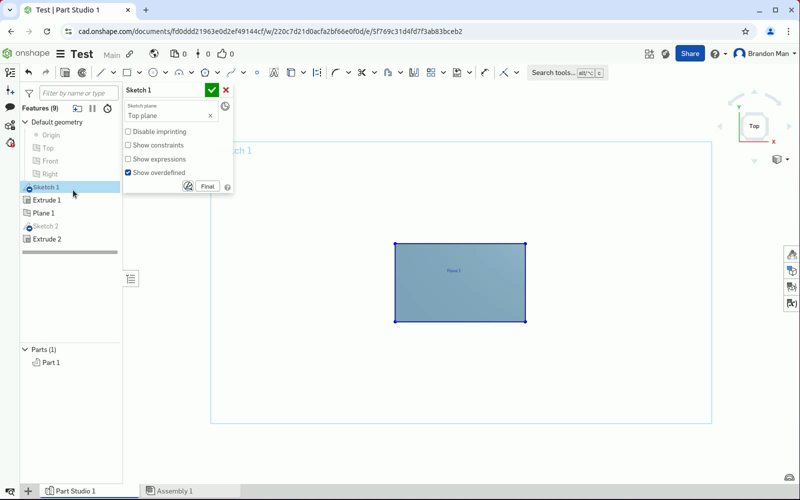
mouse_move(229, 92)
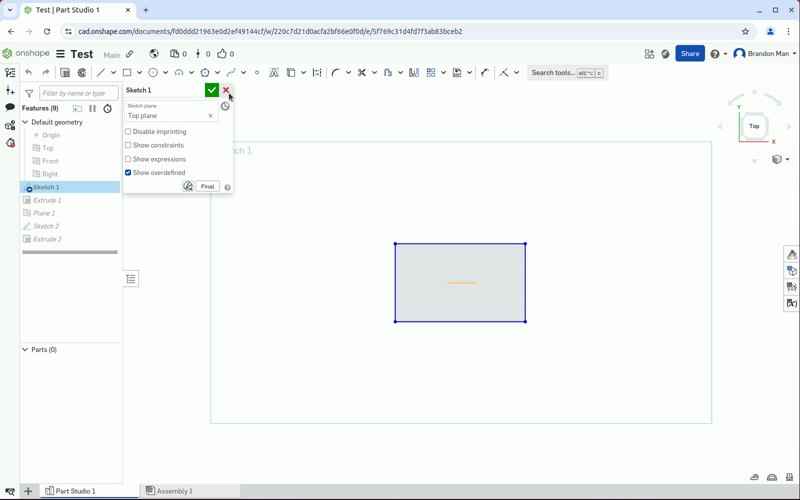
click(229, 92)
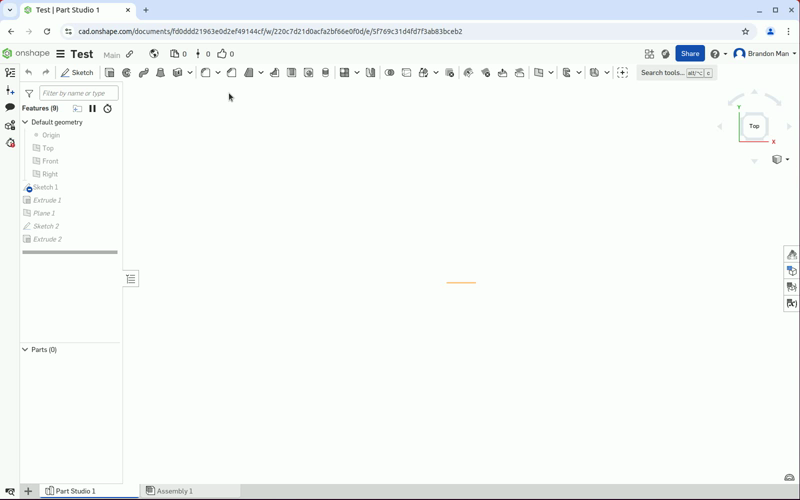
key(shift+s)
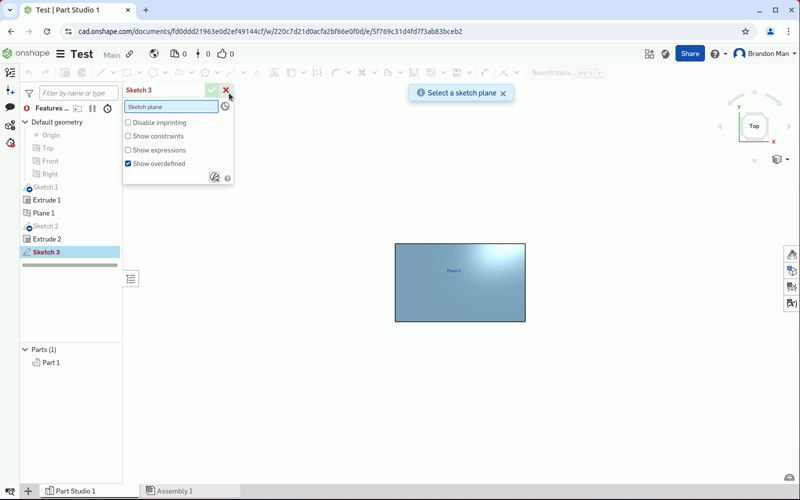
mouse_move(73, 215)
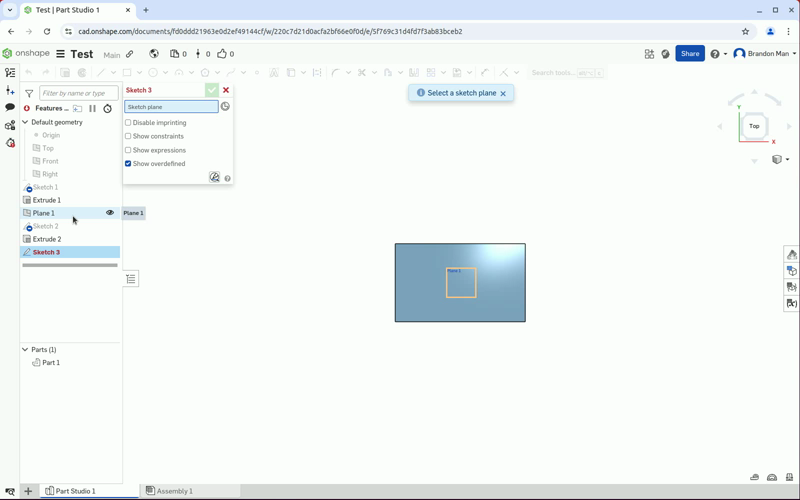
click(73, 215)
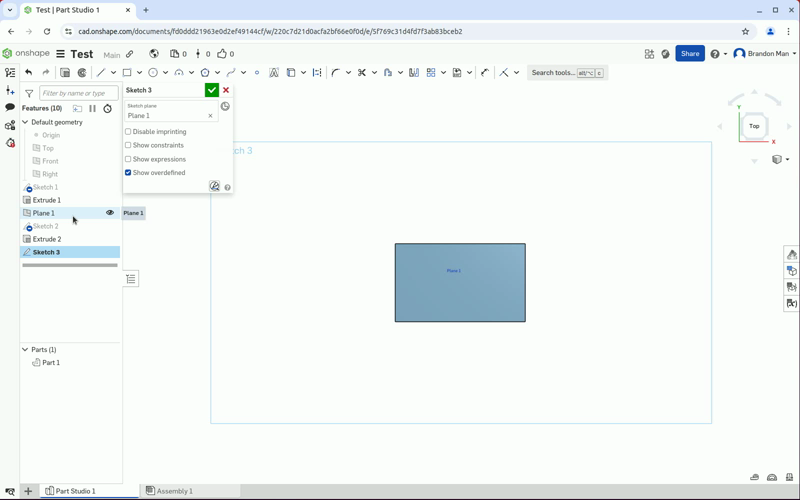
mouse_move(73, 352)
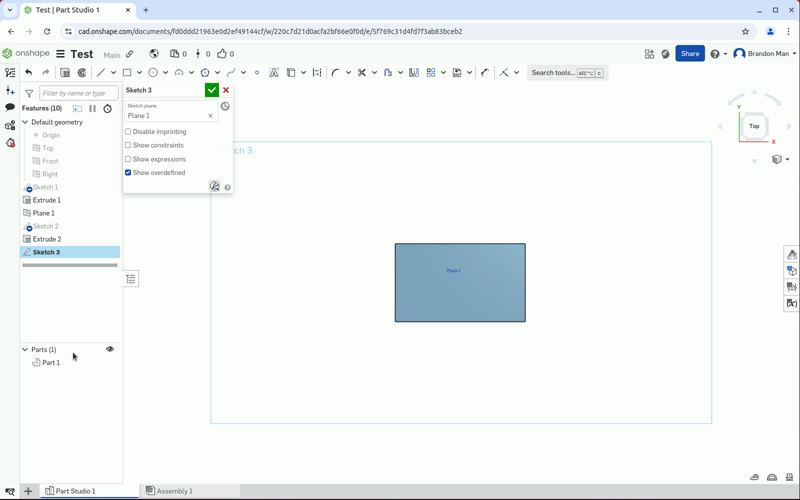
key(y)
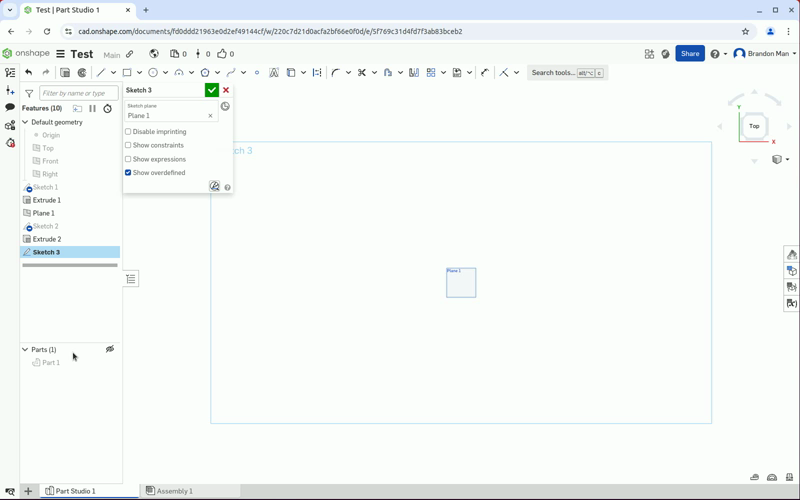
key(l)
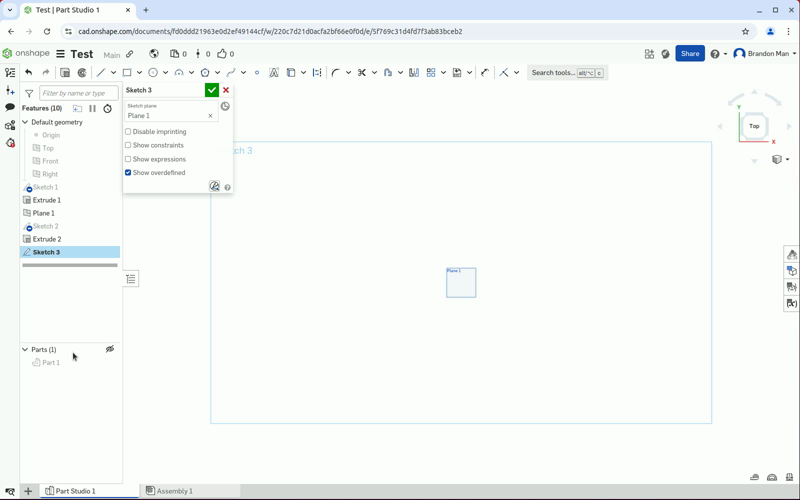
key_down(shift)
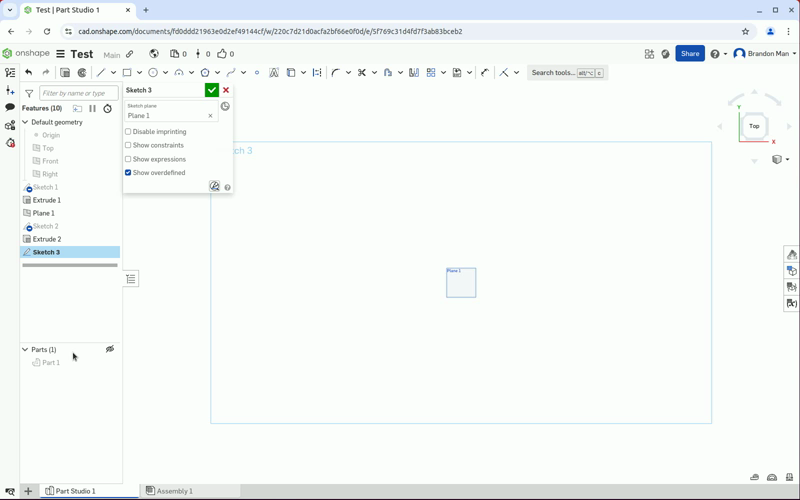
mouse_move(498, 320)
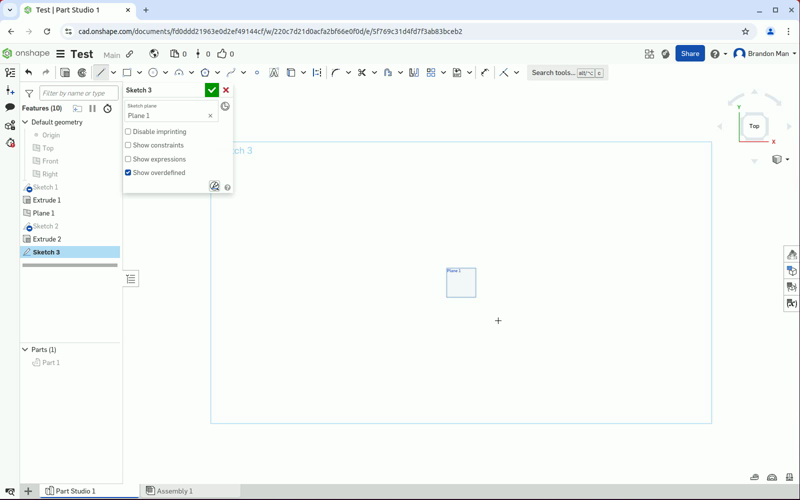
click(498, 320)
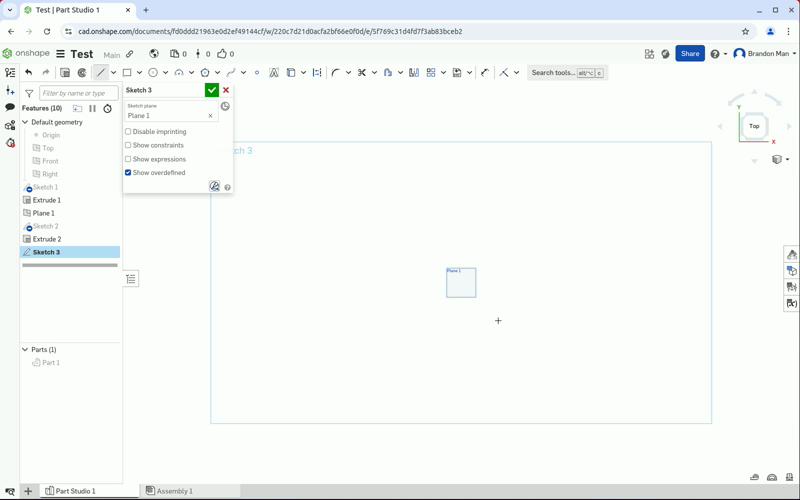
key_up(shift)
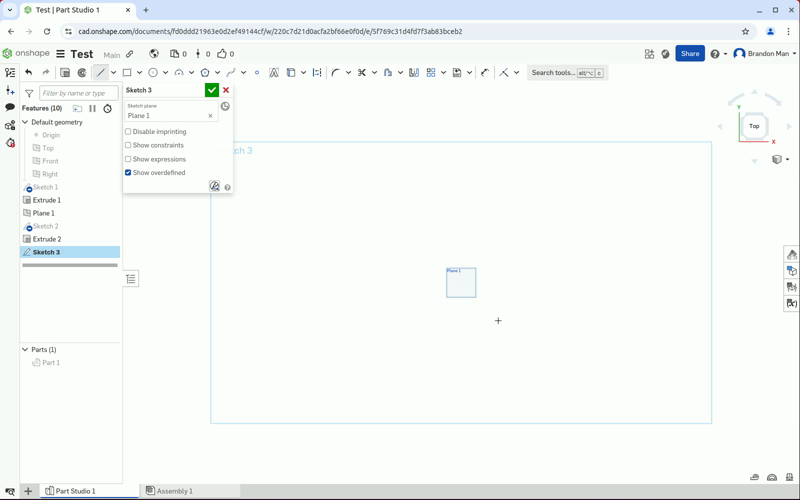
key_down(shift)
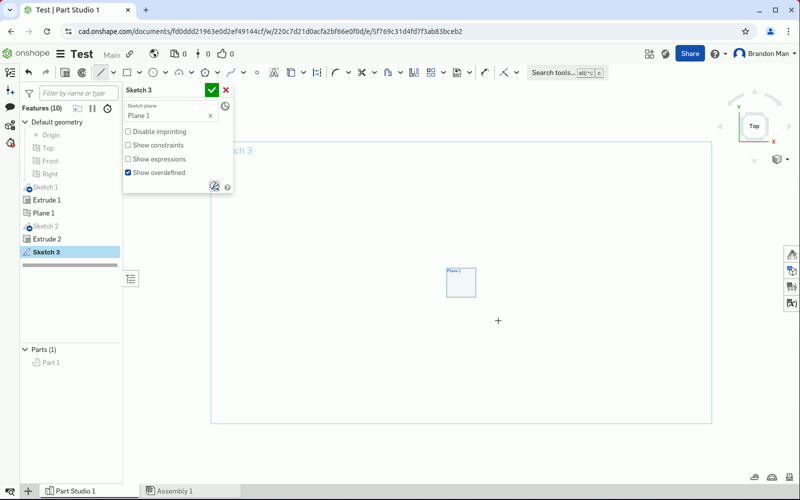
mouse_move(528, 320)
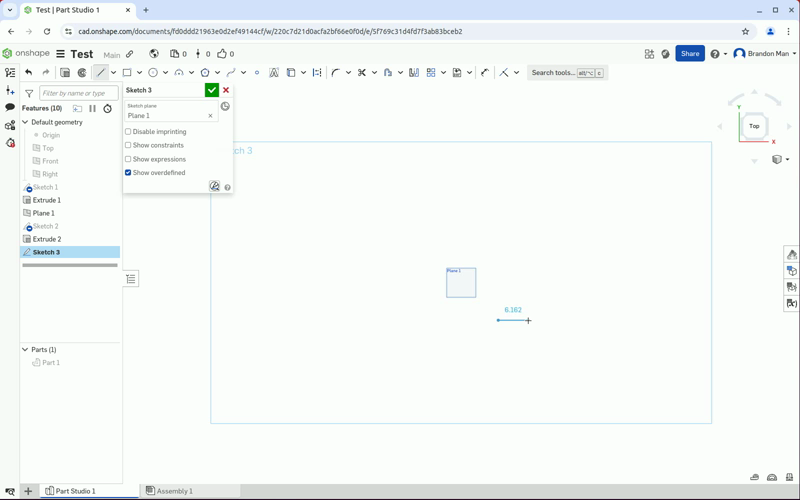
mouse_move(524, 320)
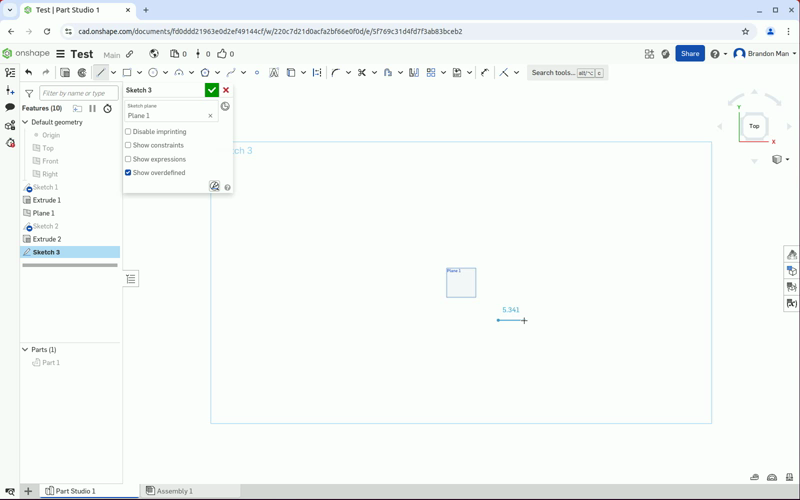
click(524, 320)
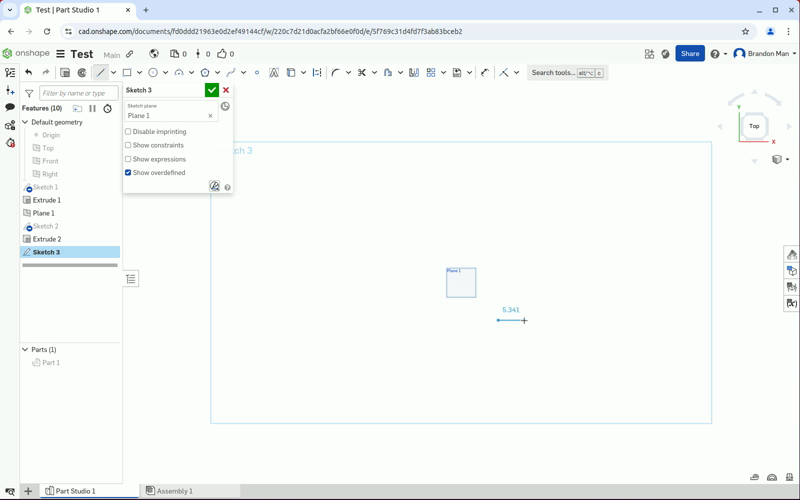
key_up(shift)
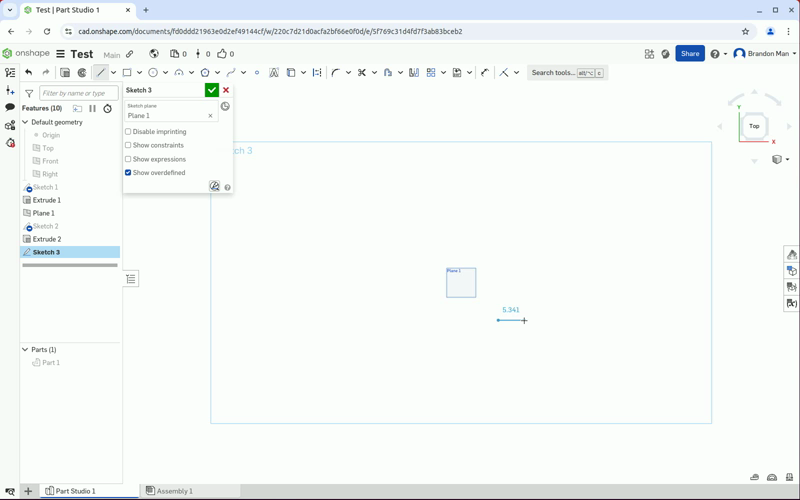
key_down(shift)
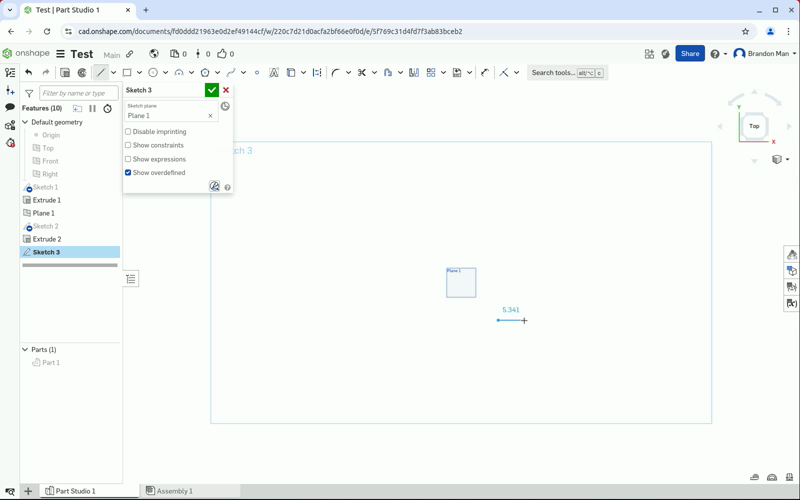
mouse_move(524, 245)
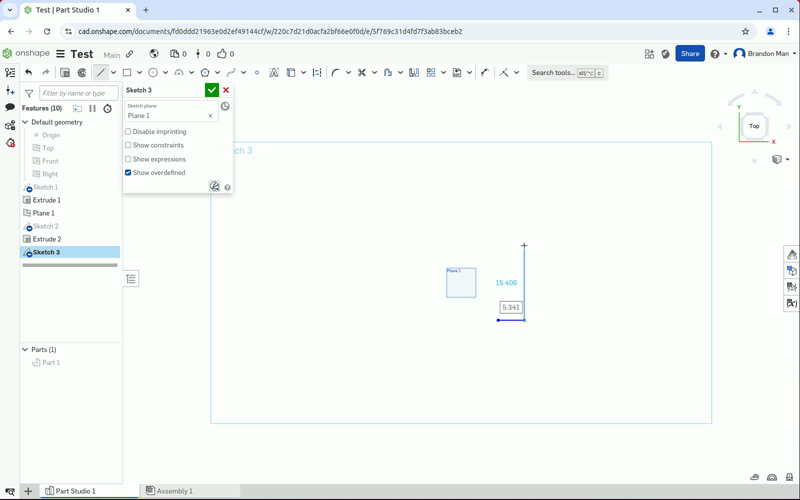
click(524, 245)
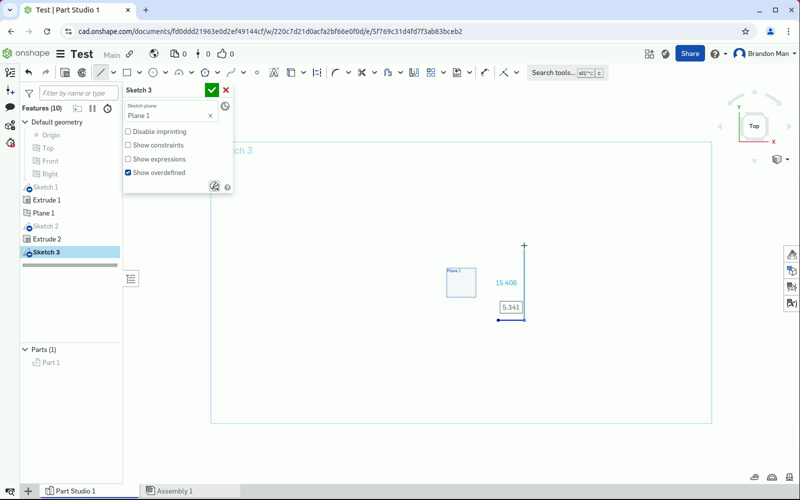
key_up(shift)
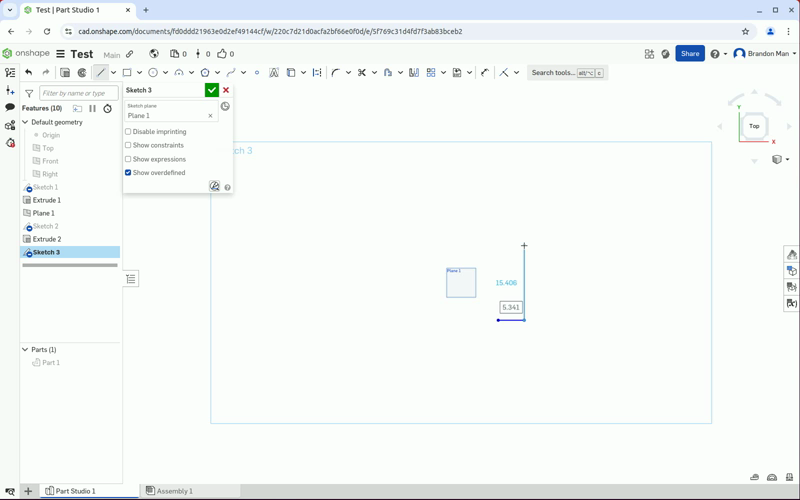
key_down(shift)
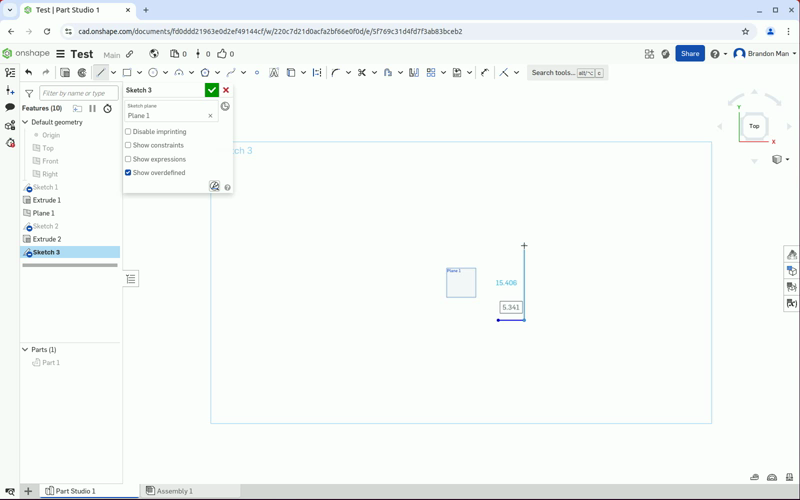
mouse_move(554, 245)
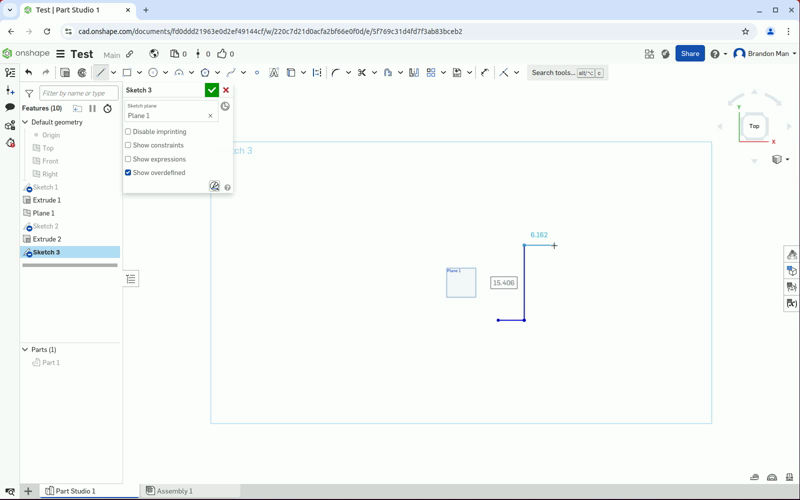
mouse_move(498, 245)
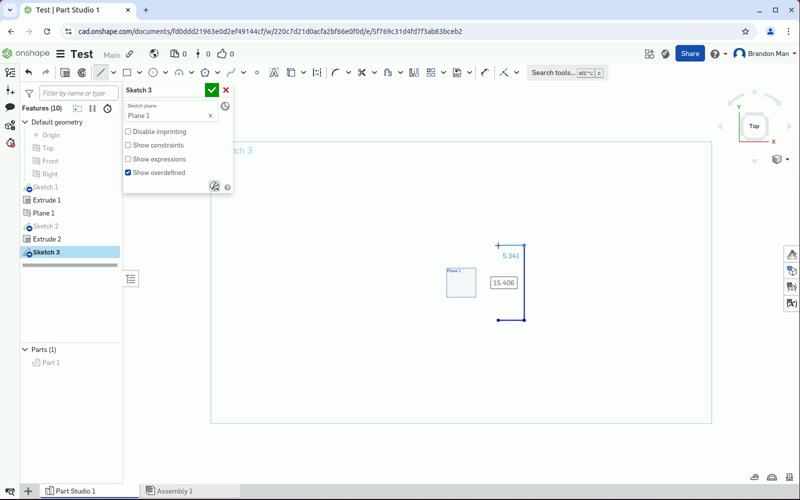
click(498, 245)
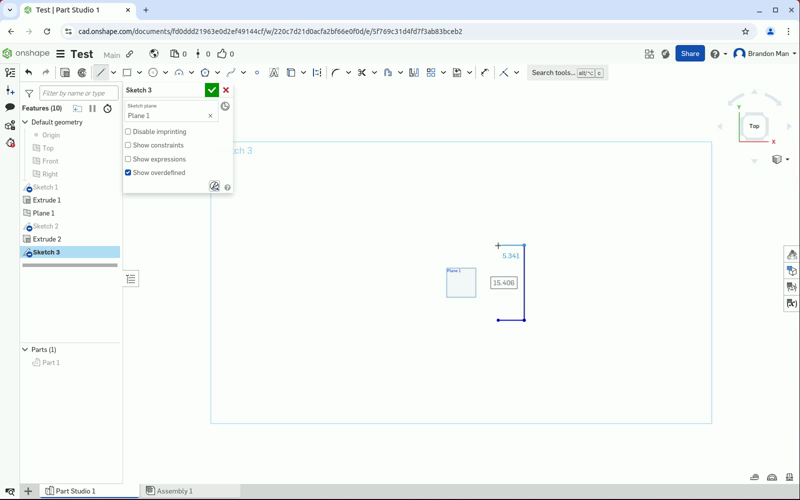
key_up(shift)
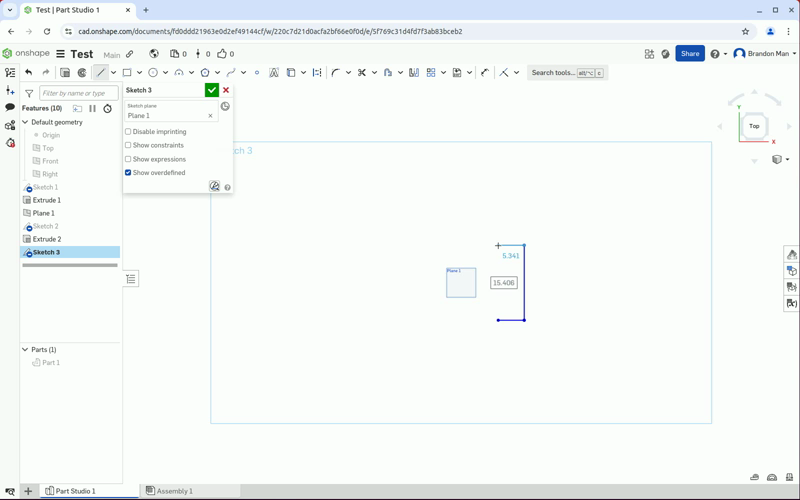
key_down(shift)
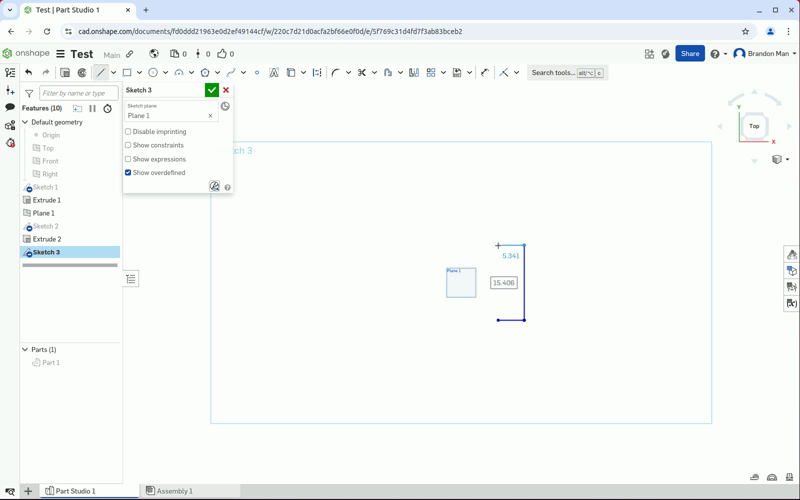
mouse_move(498, 320)
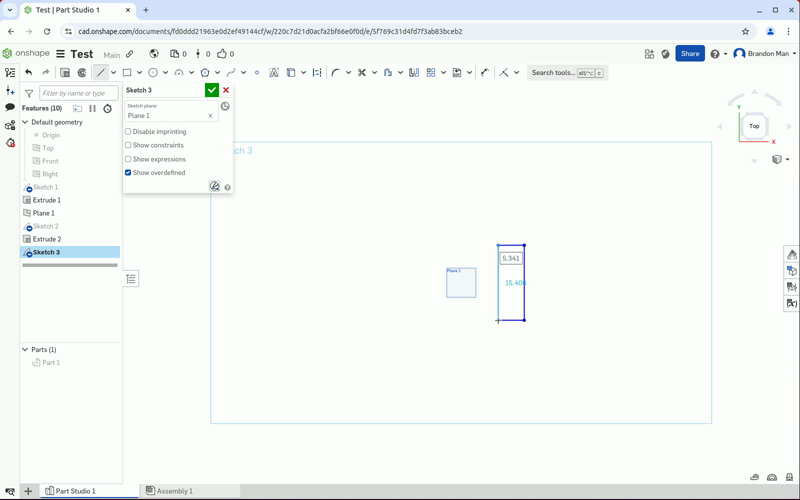
key_up(shift)
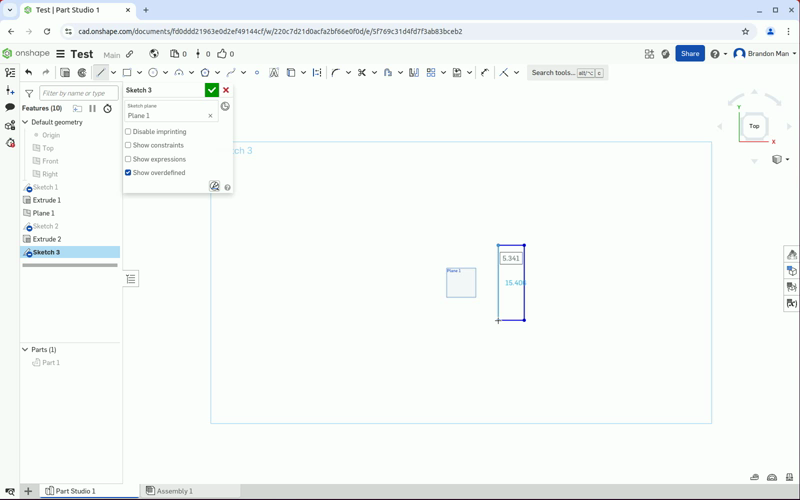
click(498, 320)
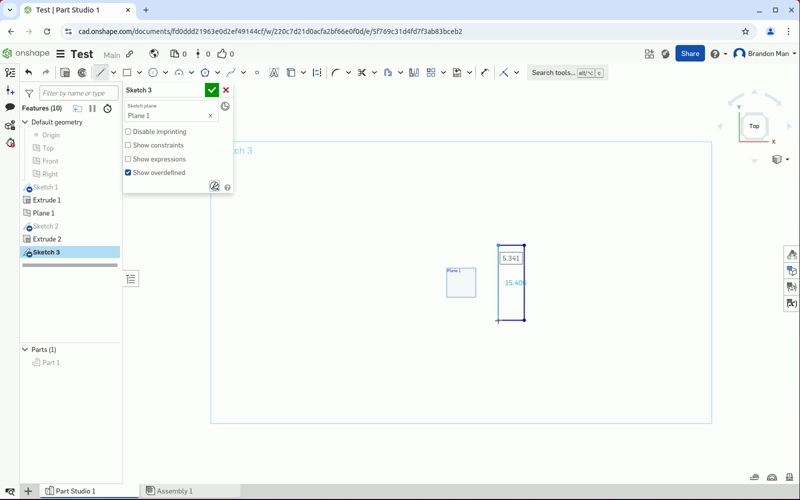
key(esc)
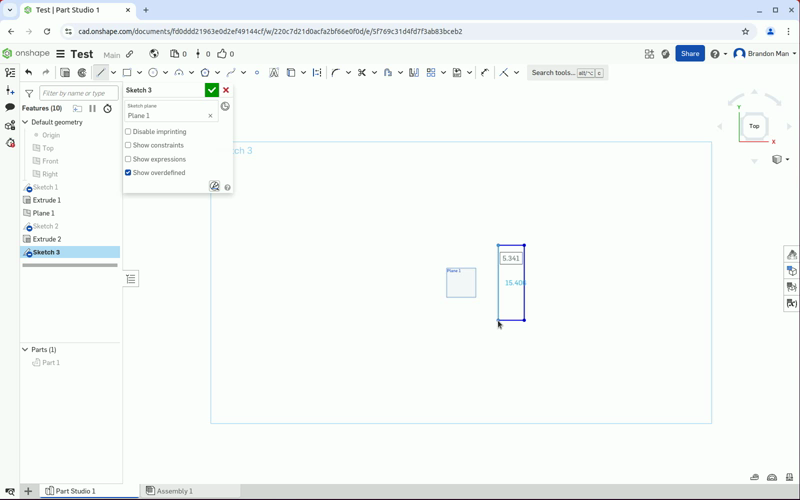
mouse_move(506, 250)
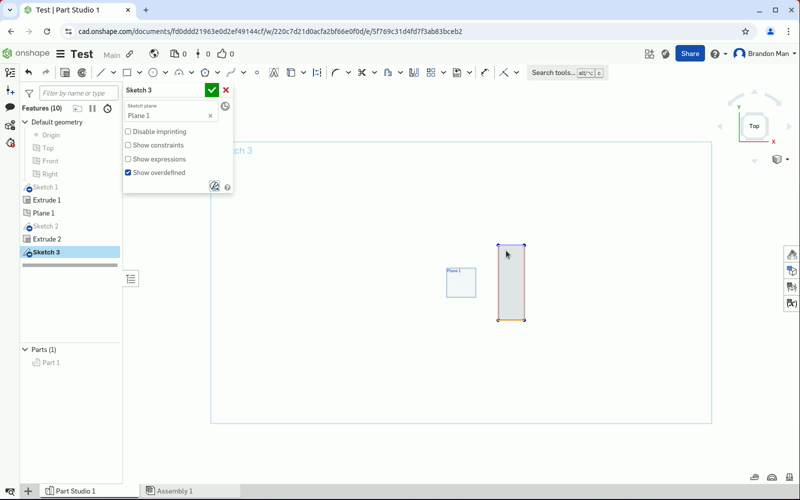
click(506, 250)
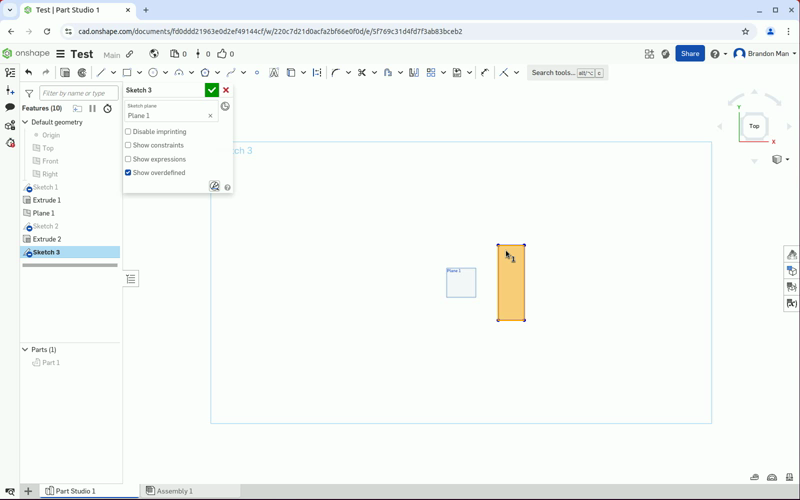
mouse_move(73, 352)
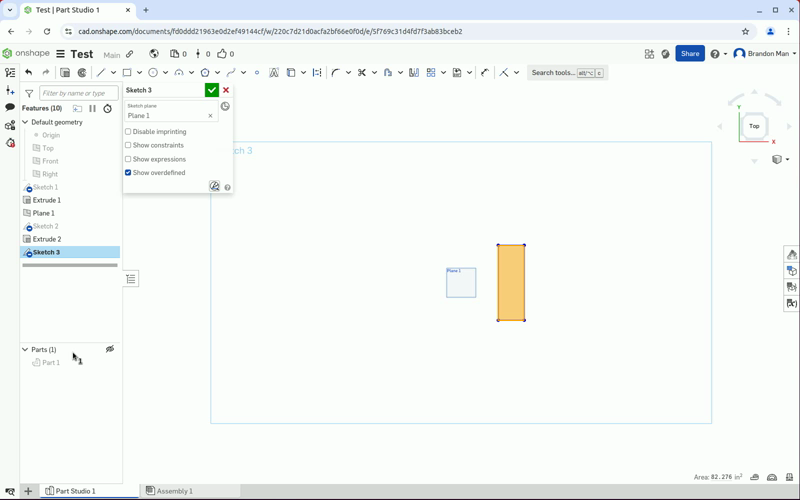
key(shift+y)
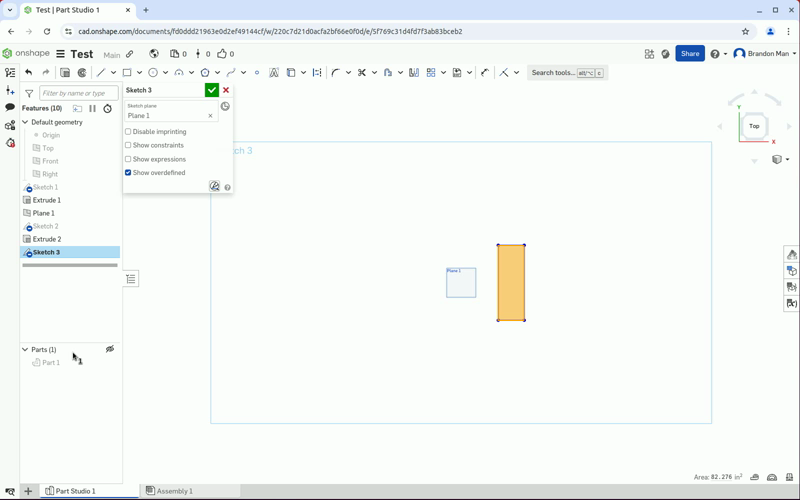
key(shift+e)
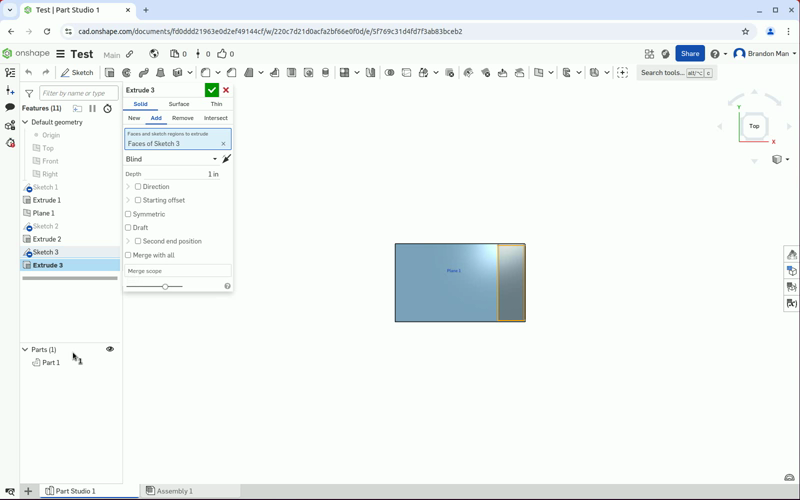
mouse_move(143, 106)
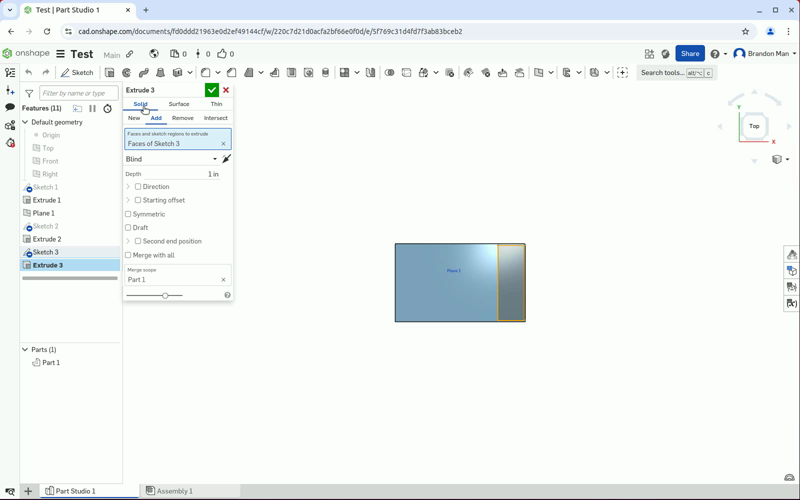
click(143, 106)
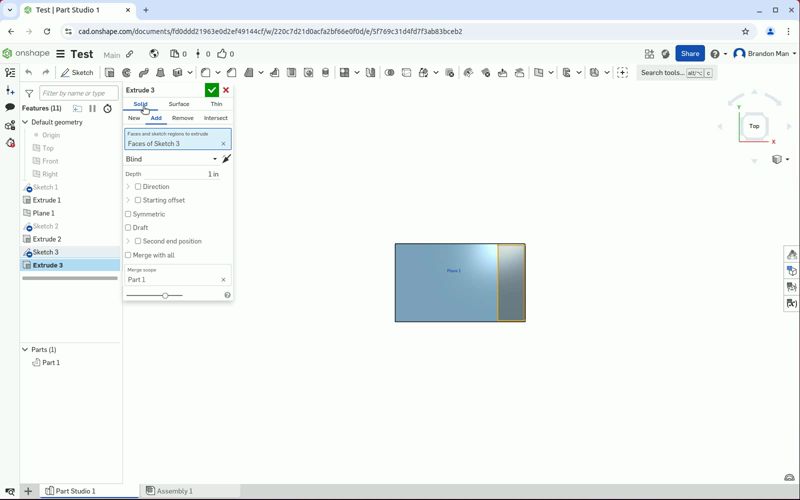
mouse_move(186, 120)
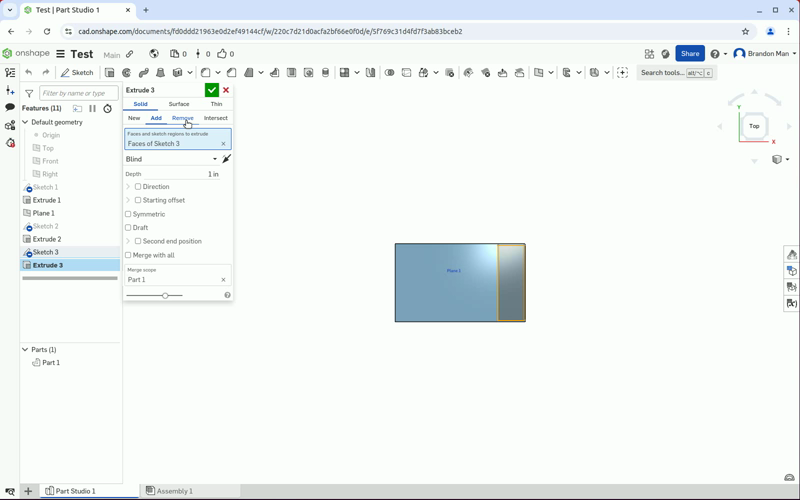
click(186, 120)
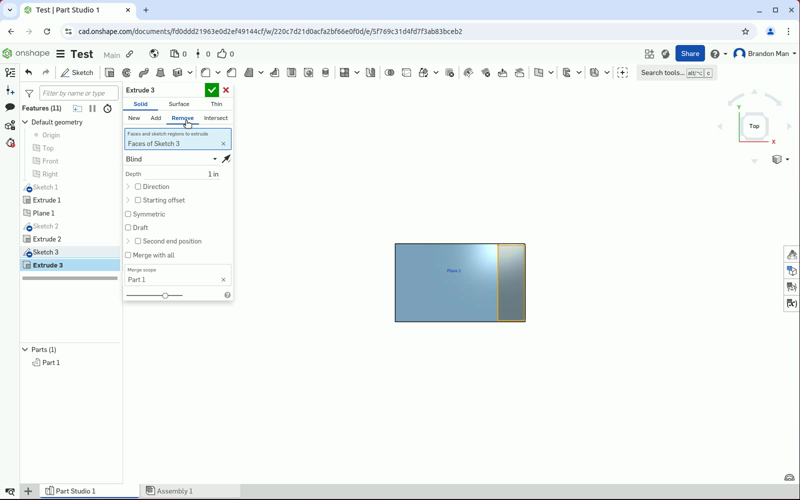
key(tab, 4)
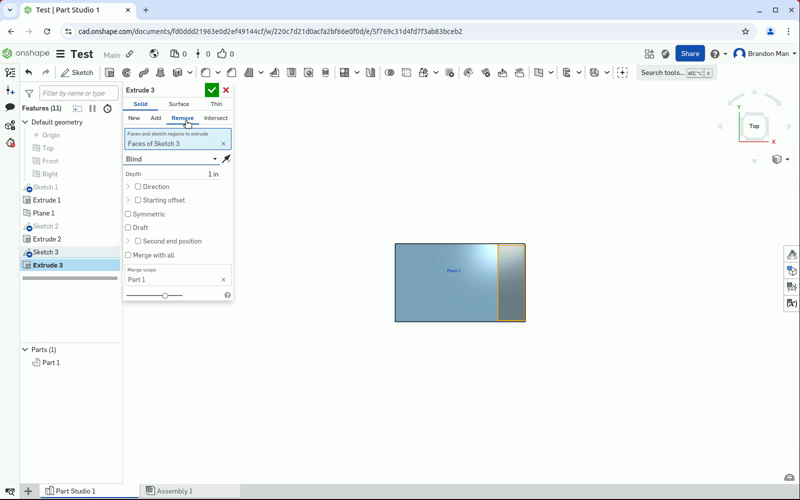
text(17.09)
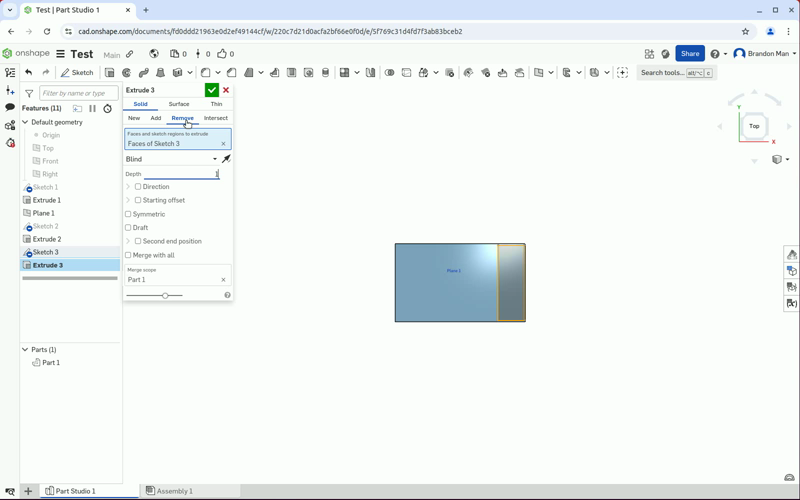
key(tab, 6)
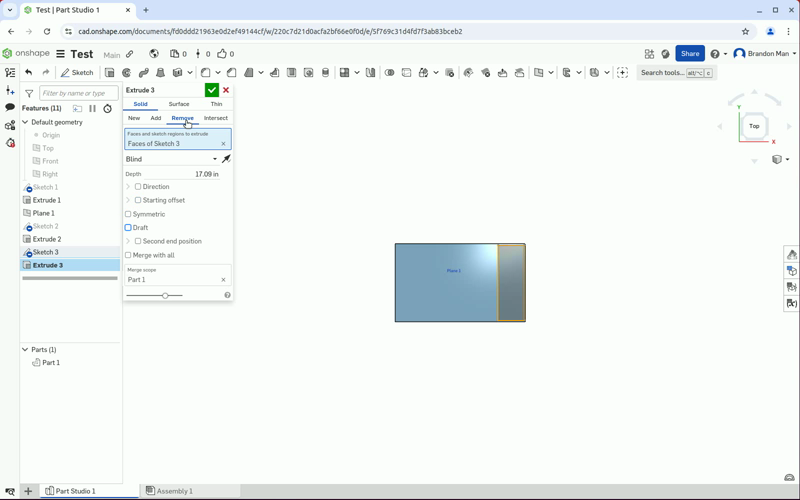
key(space)
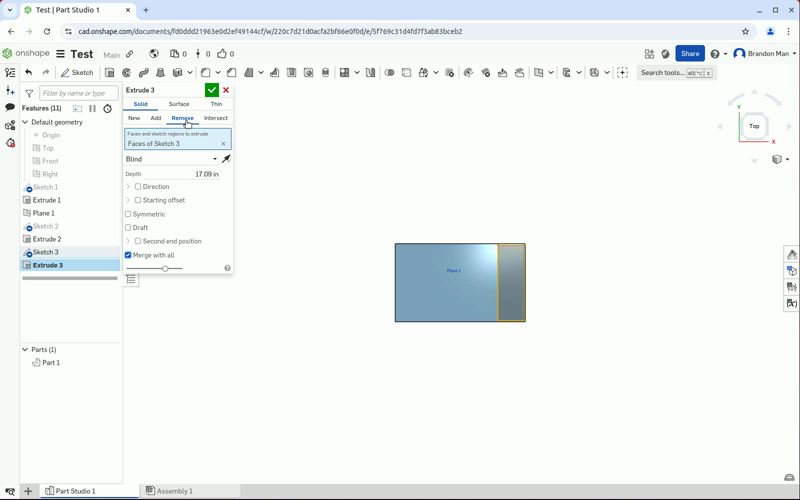
key(enter)
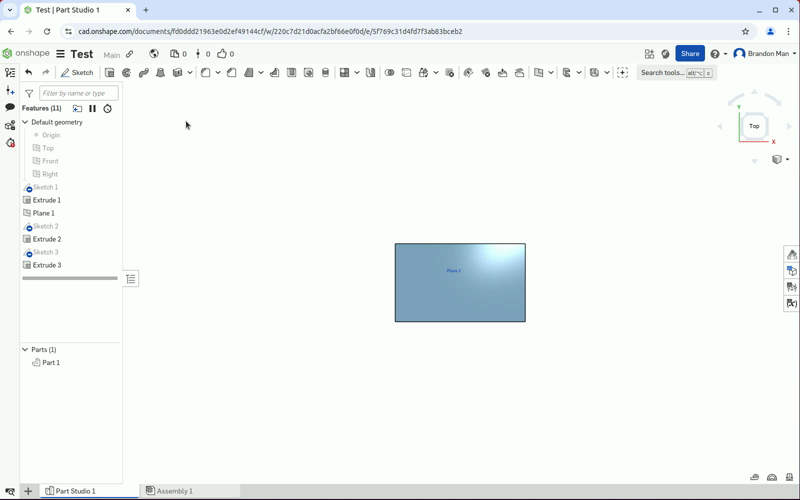
key(shift+h)
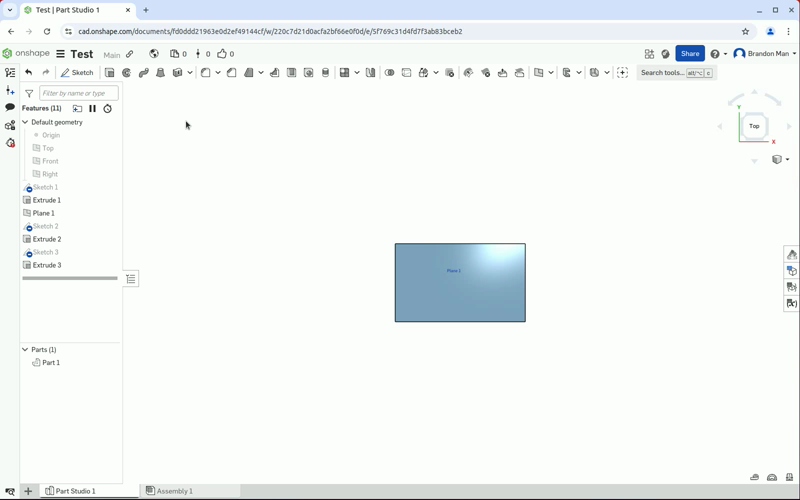
key(shift+h)
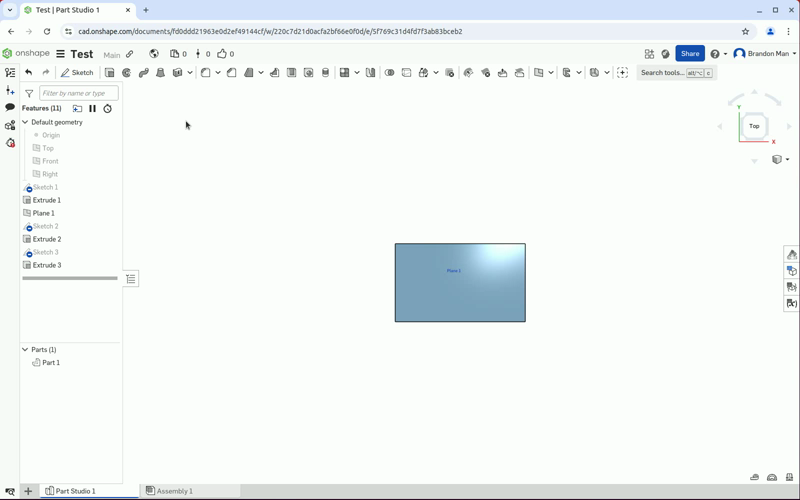
mouse_move(73, 189)
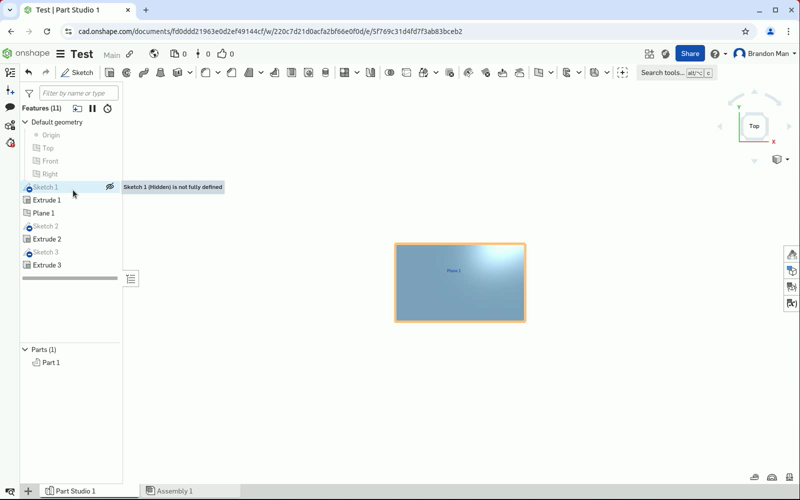
click(73, 189)
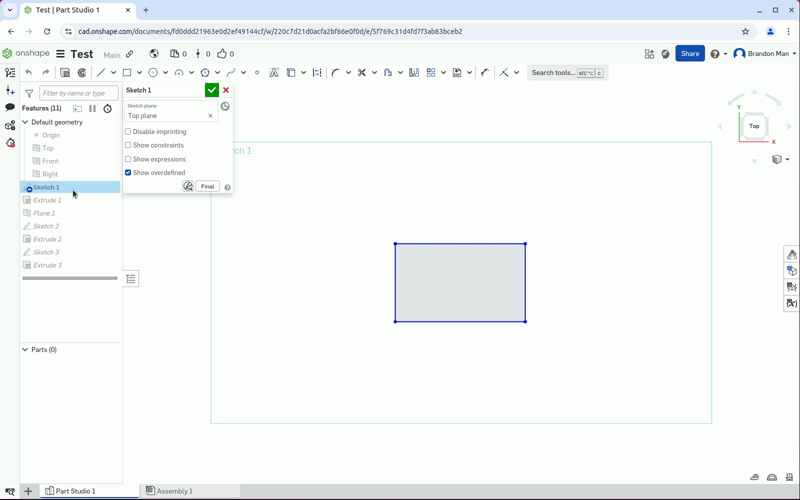
mouse_move(229, 92)
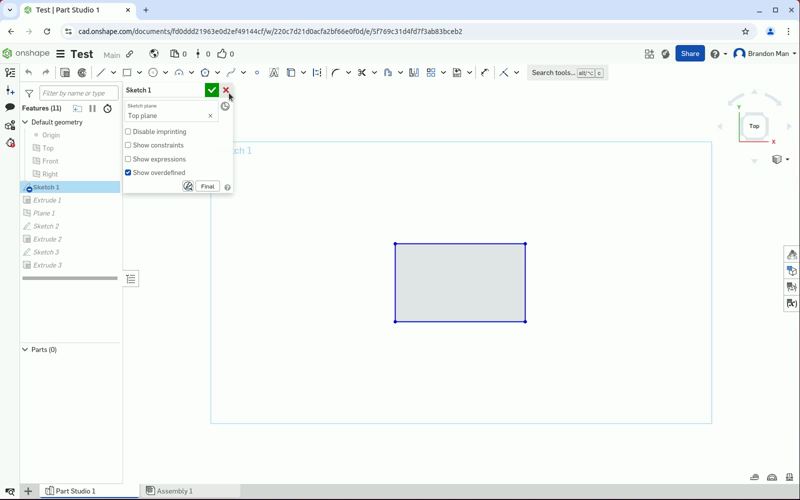
click(229, 92)
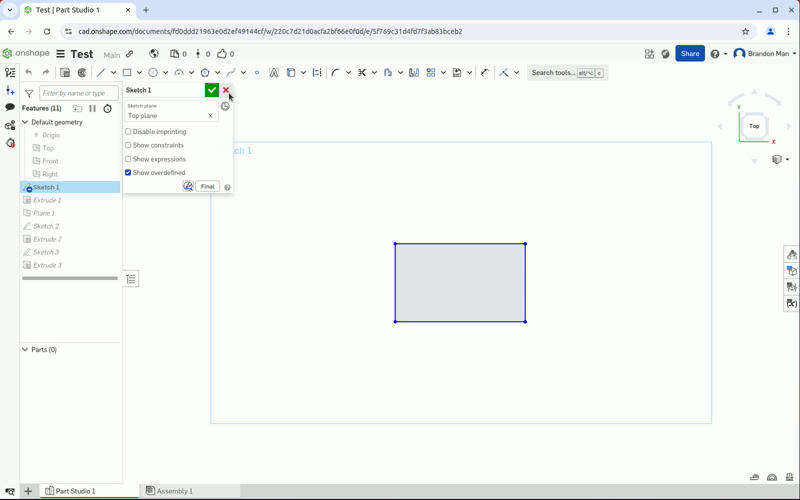
key(shift+s)
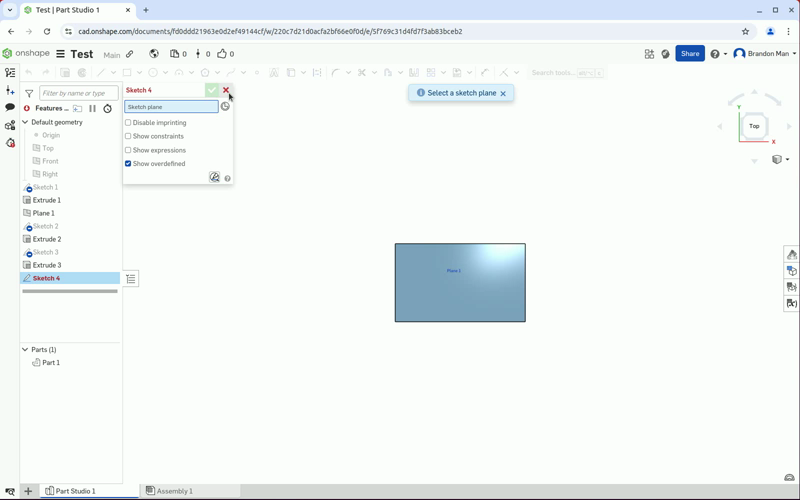
mouse_move(73, 215)
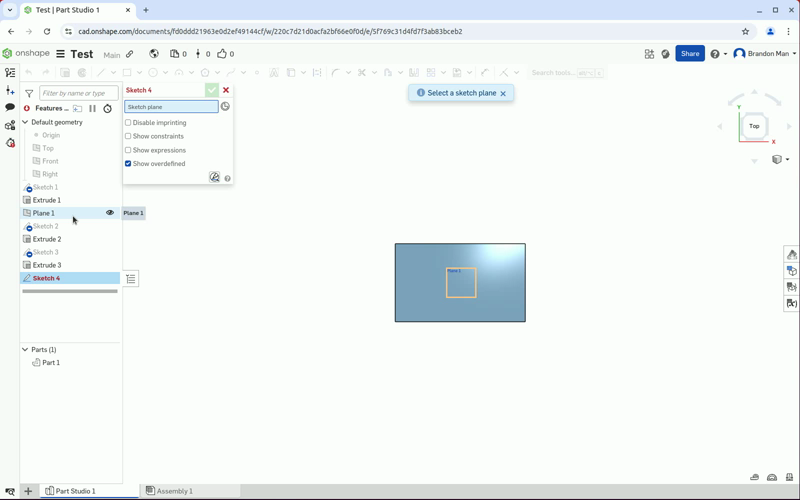
click(73, 215)
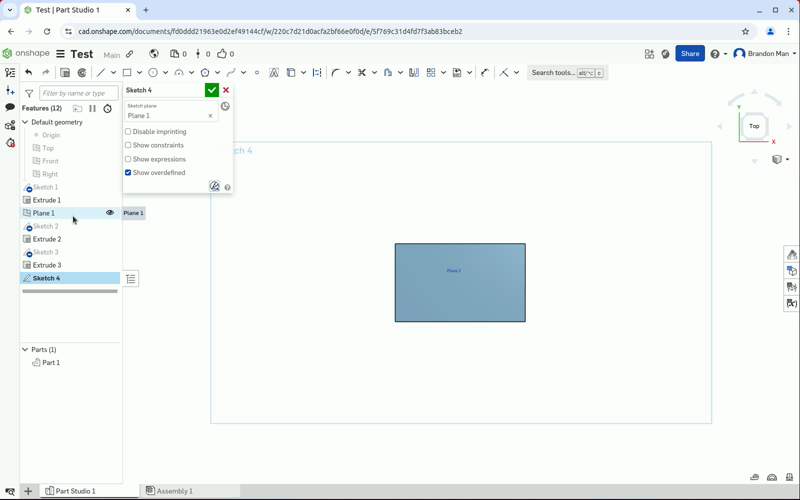
mouse_move(73, 352)
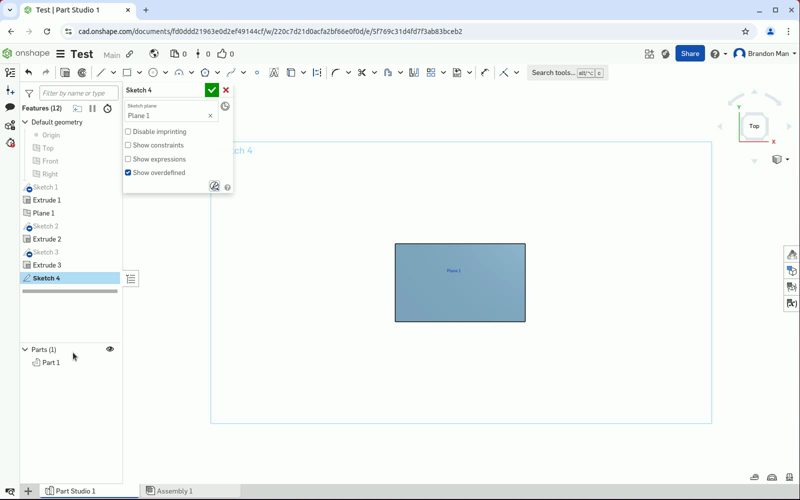
key(y)
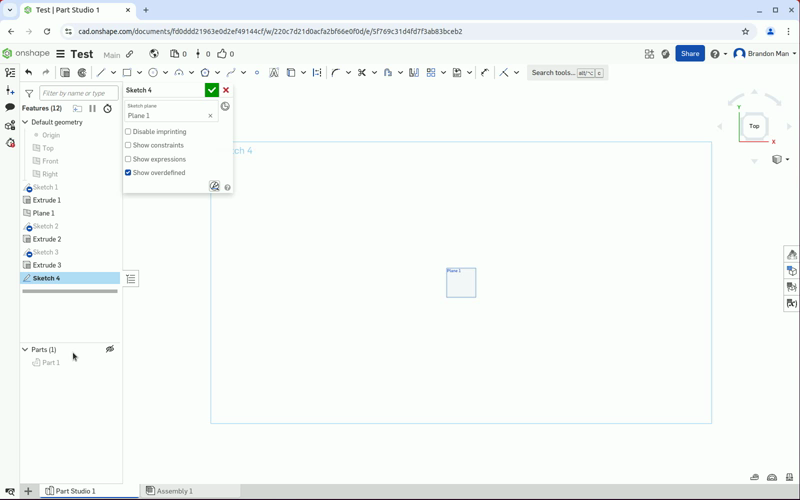
key(l)
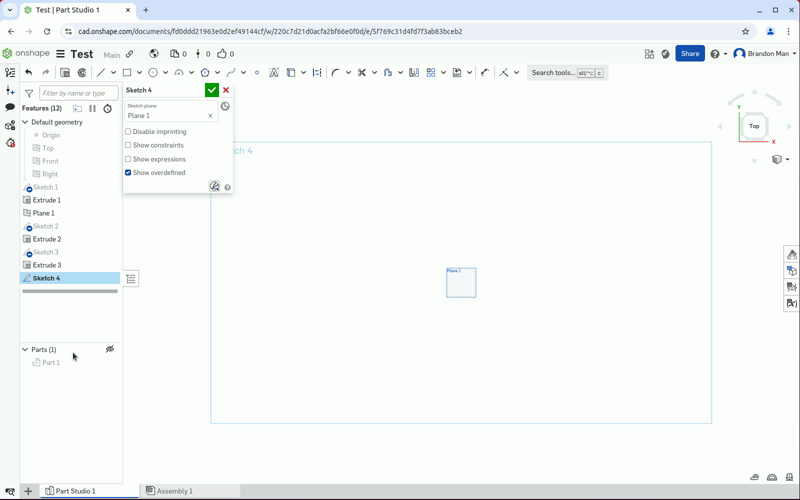
key_down(shift)
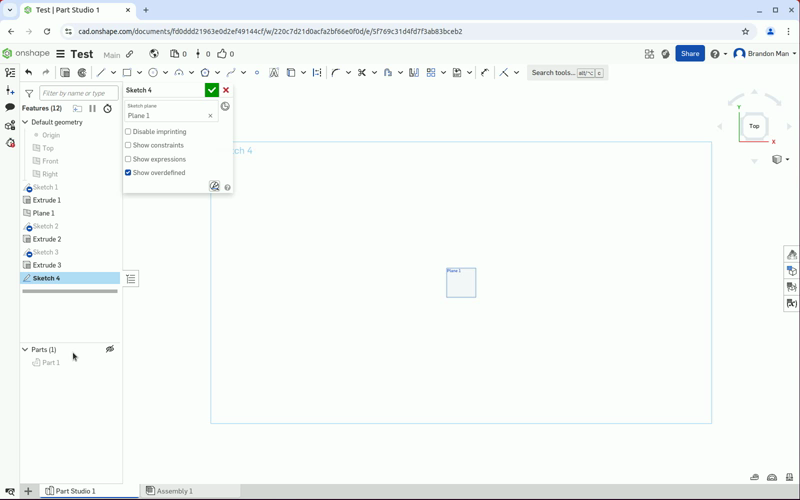
mouse_move(424, 320)
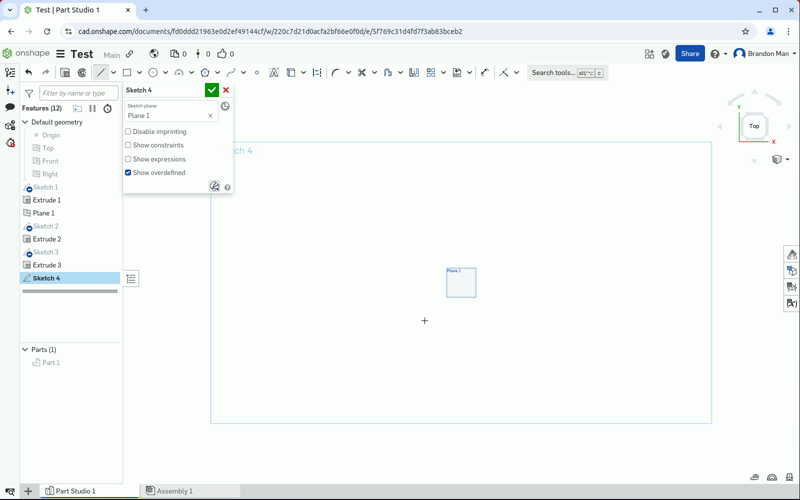
click(424, 320)
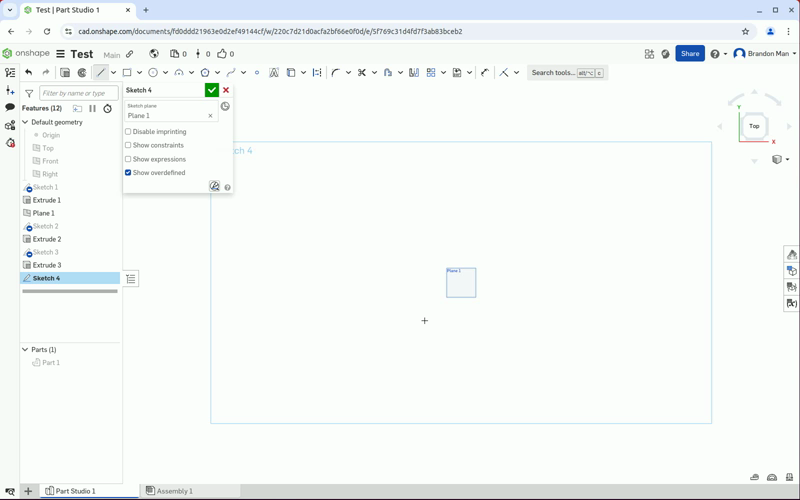
key_up(shift)
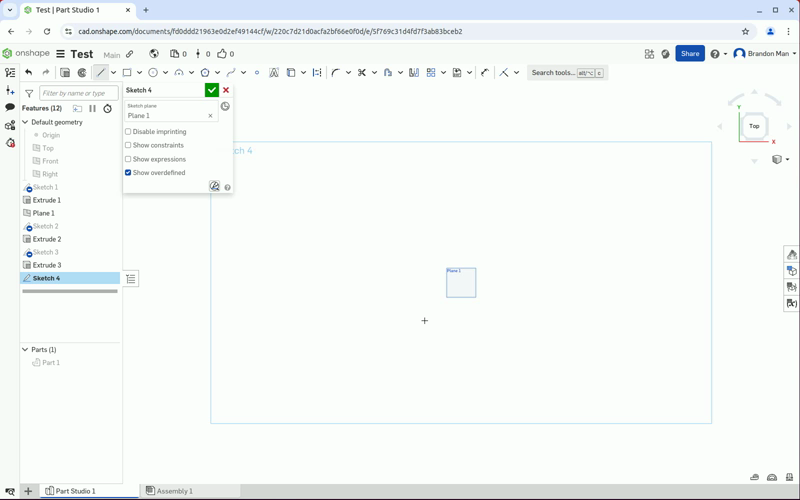
key_down(shift)
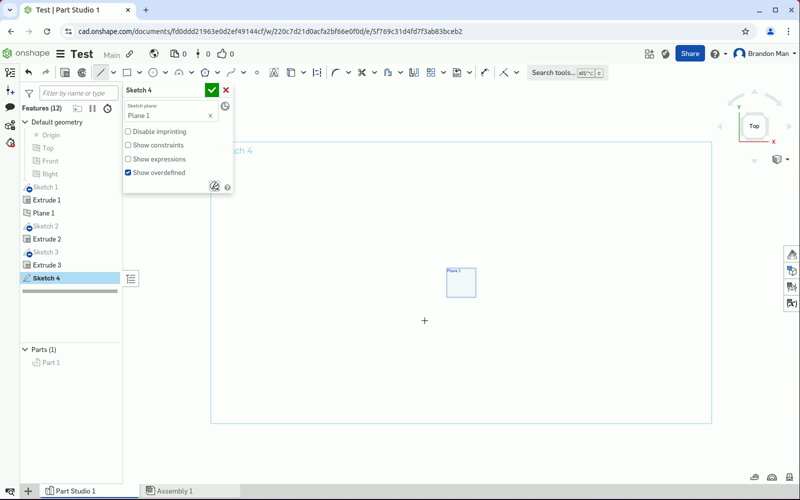
mouse_move(496, 320)
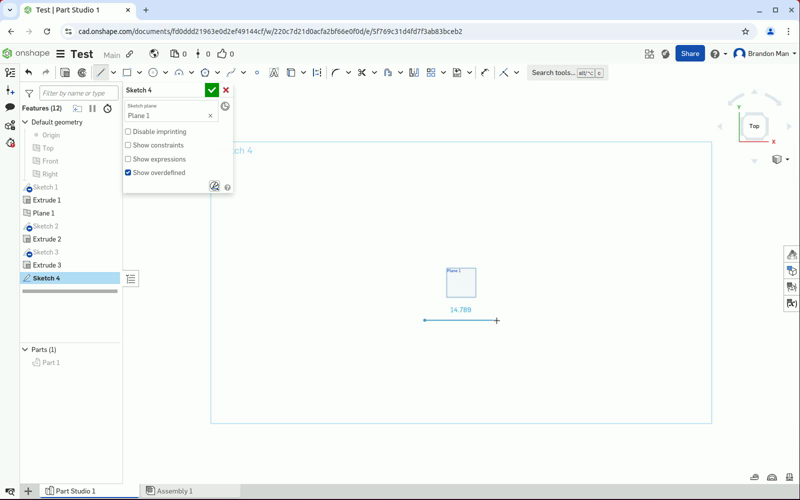
click(496, 320)
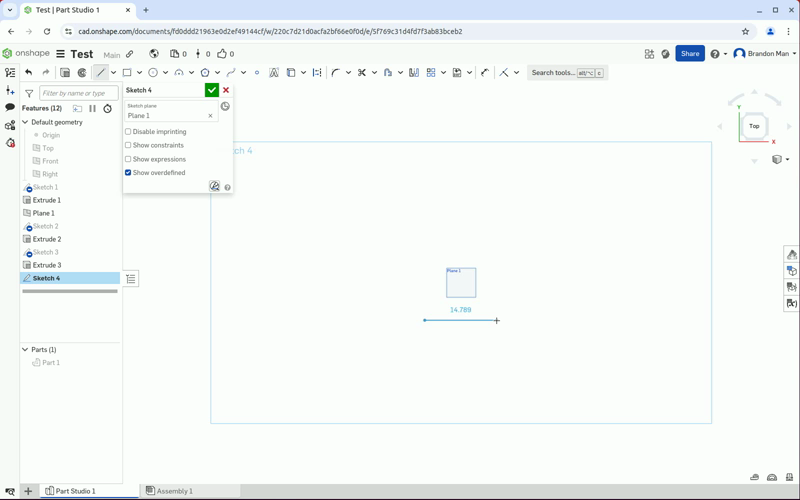
key_up(shift)
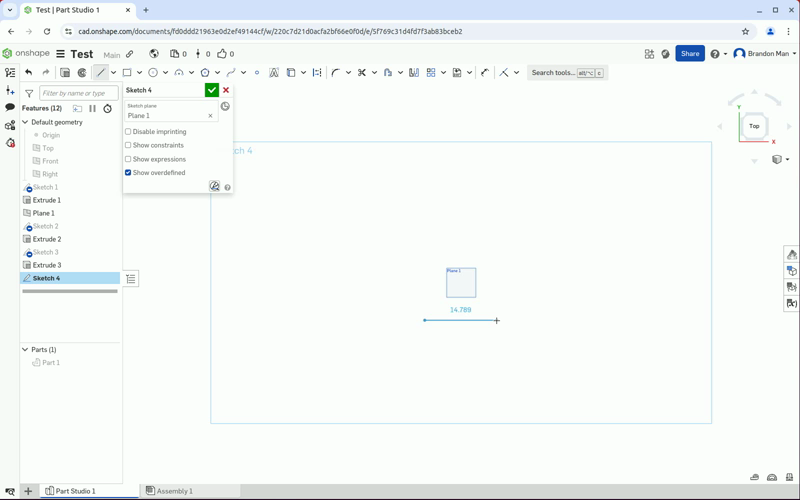
key_down(shift)
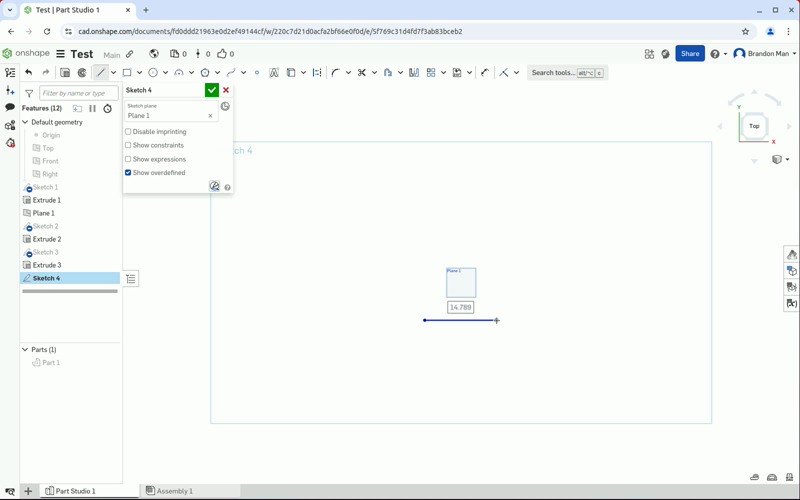
mouse_move(496, 245)
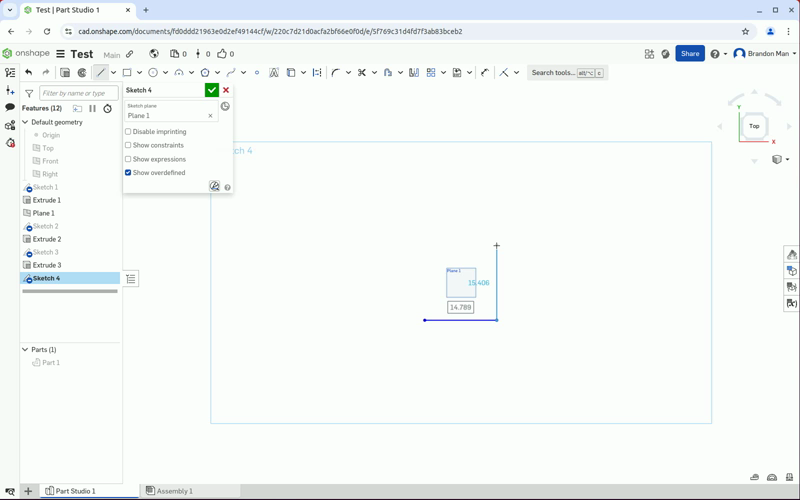
click(496, 245)
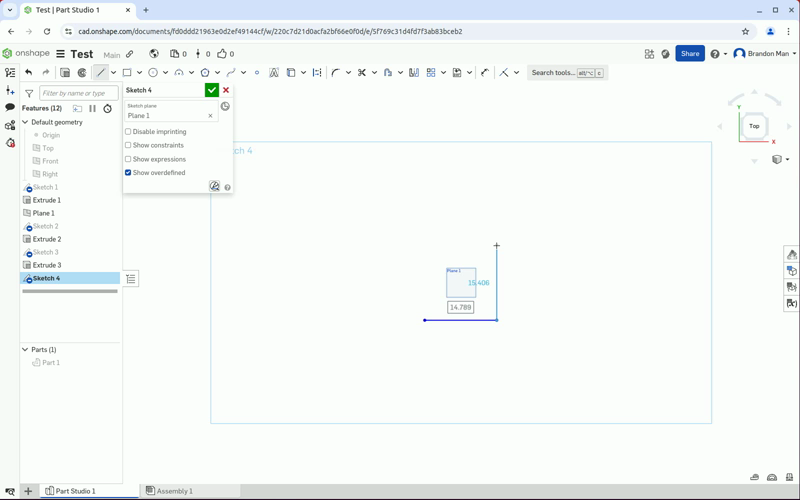
key_up(shift)
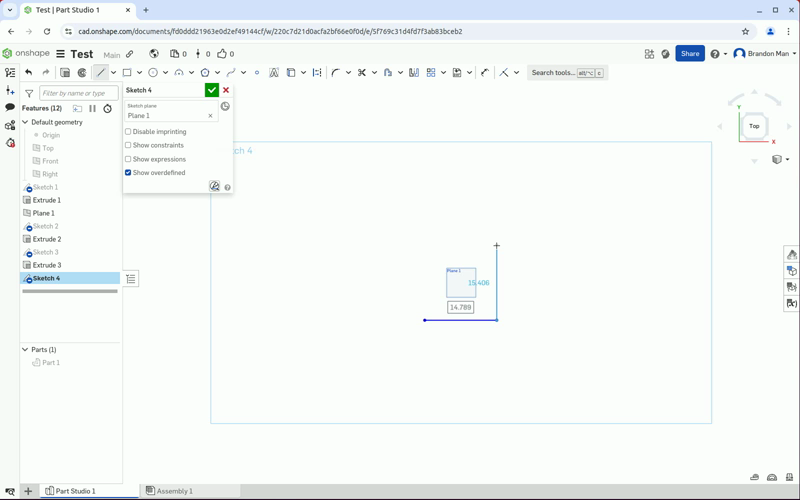
key_down(shift)
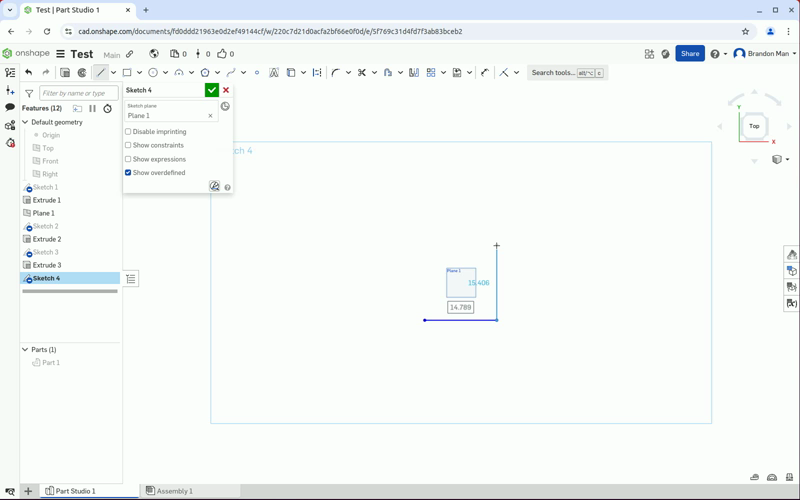
mouse_move(424, 245)
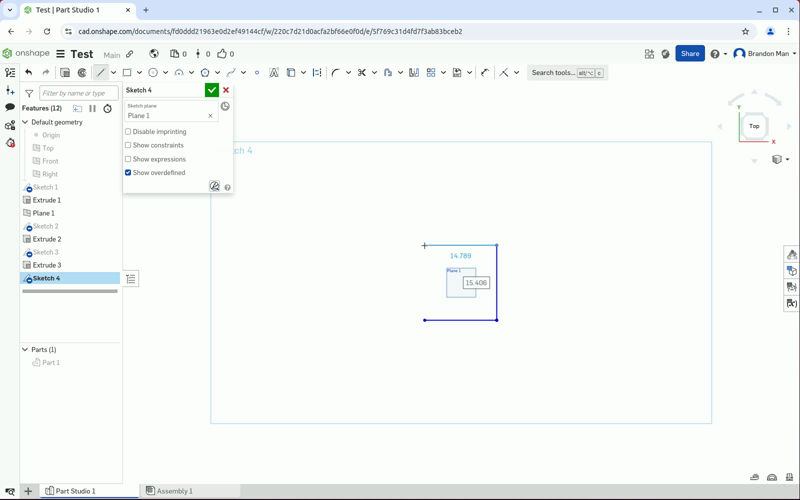
click(424, 245)
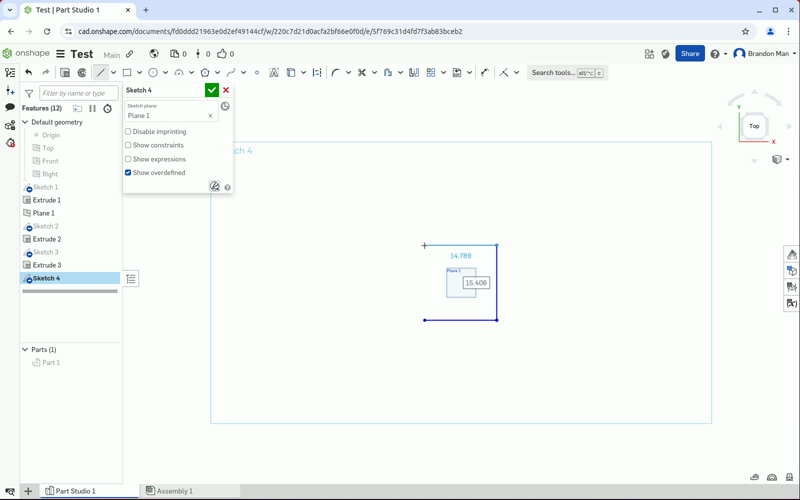
key_up(shift)
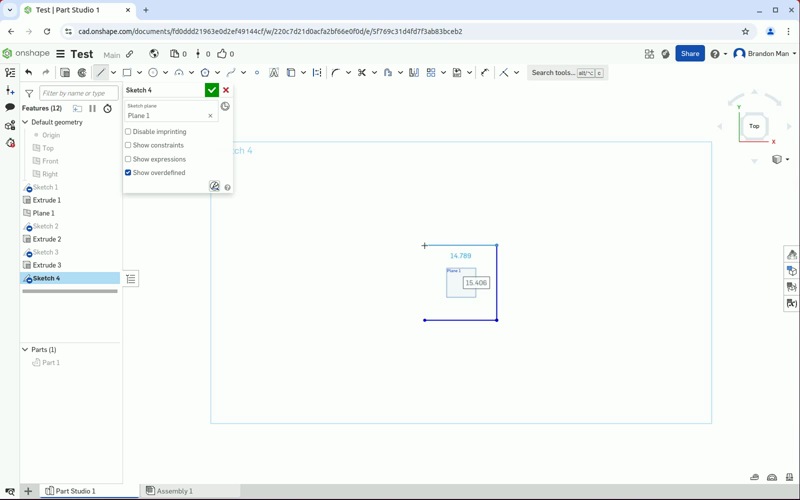
key_down(shift)
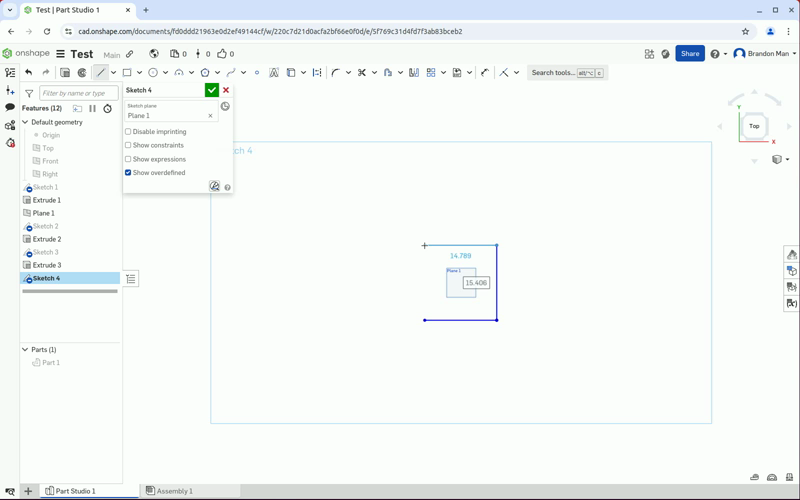
mouse_move(424, 320)
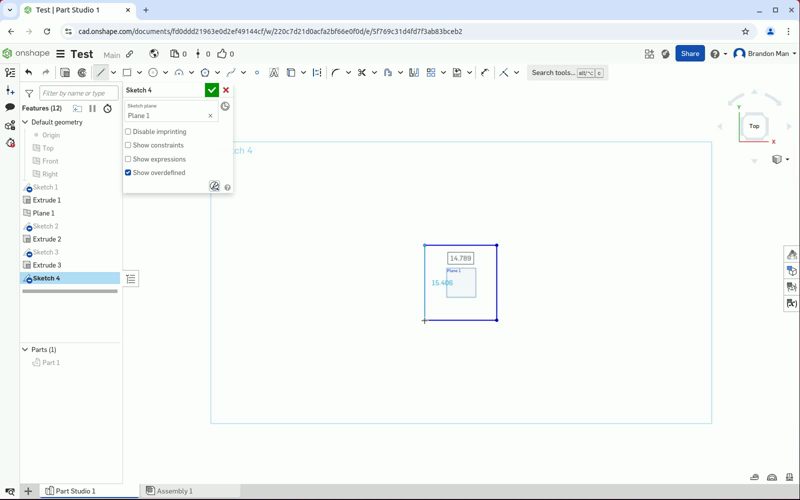
key_up(shift)
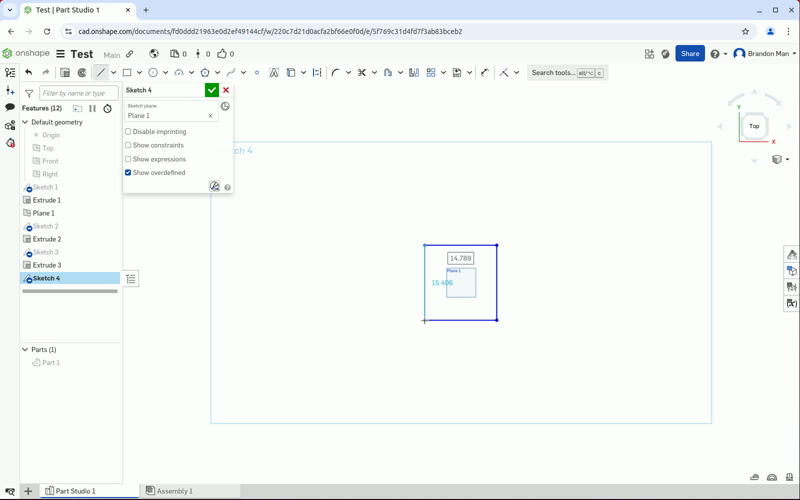
click(424, 320)
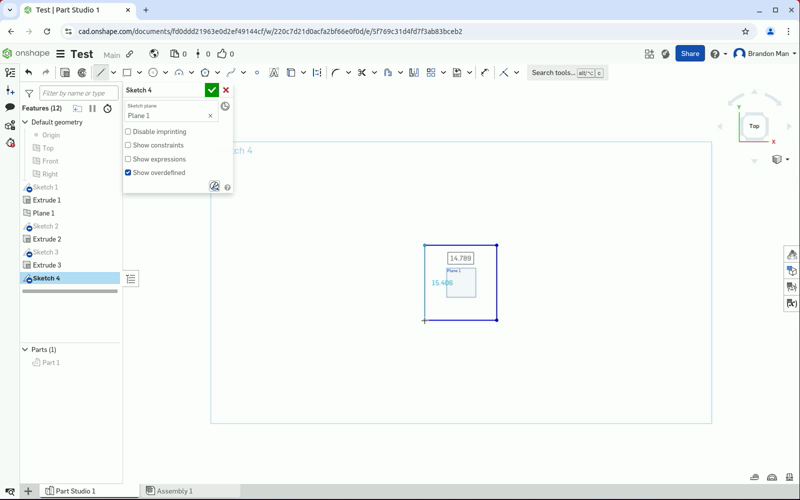
key(esc)
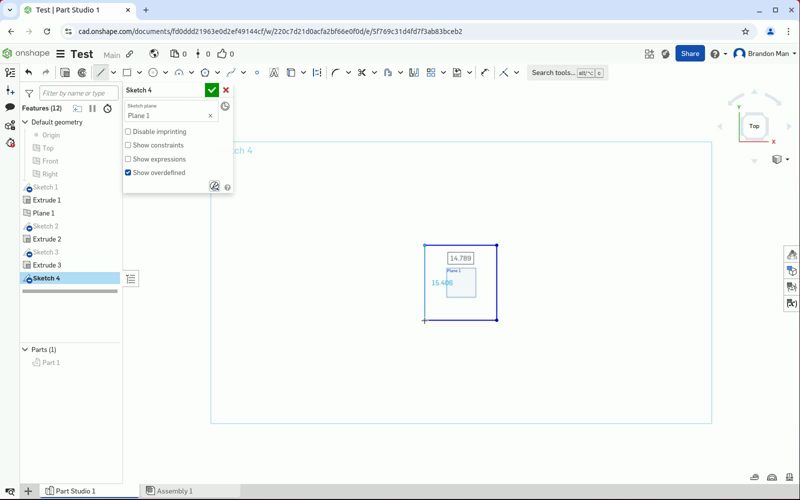
mouse_move(463, 253)
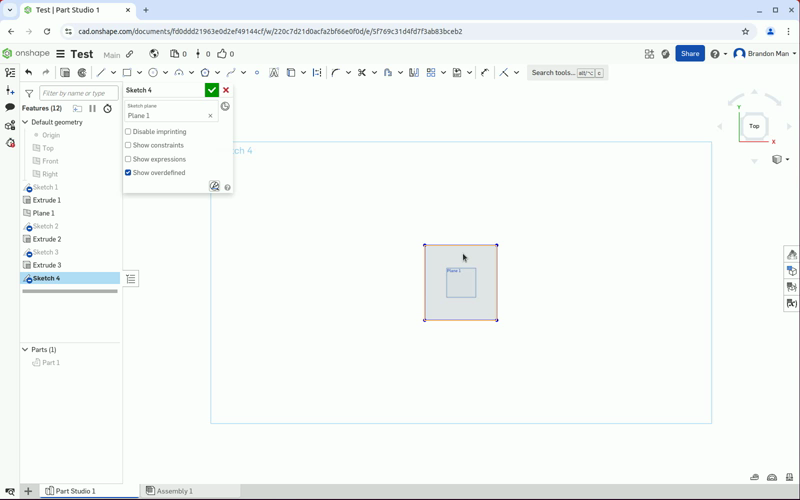
click(463, 253)
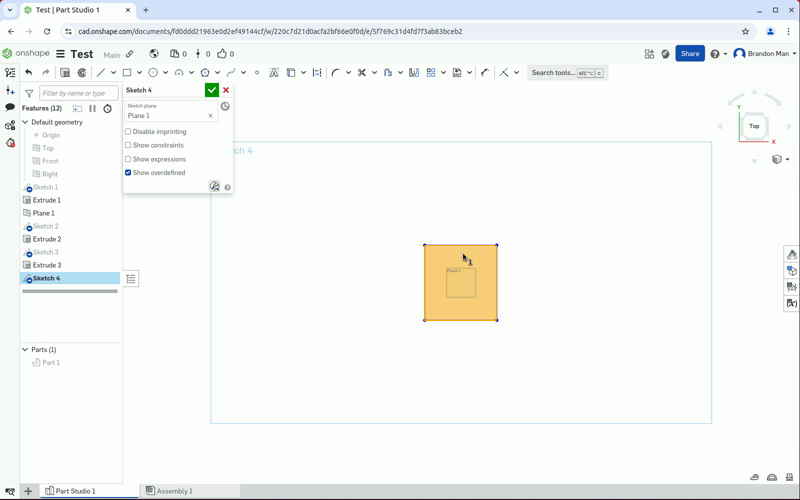
mouse_move(73, 352)
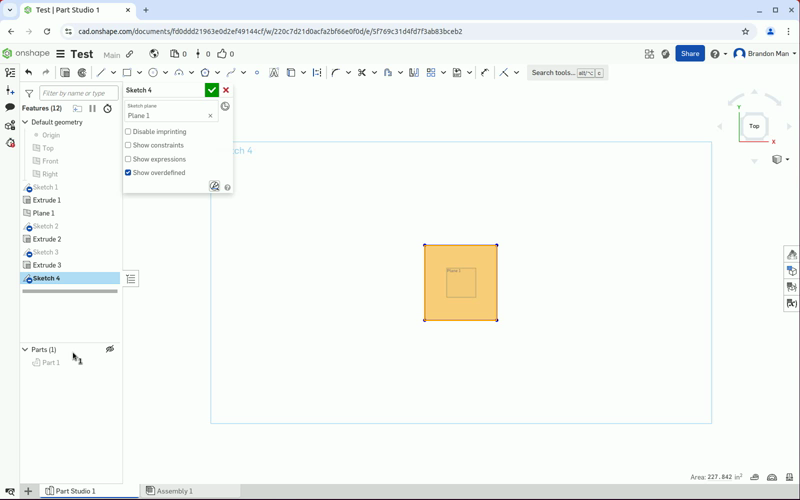
key(shift+y)
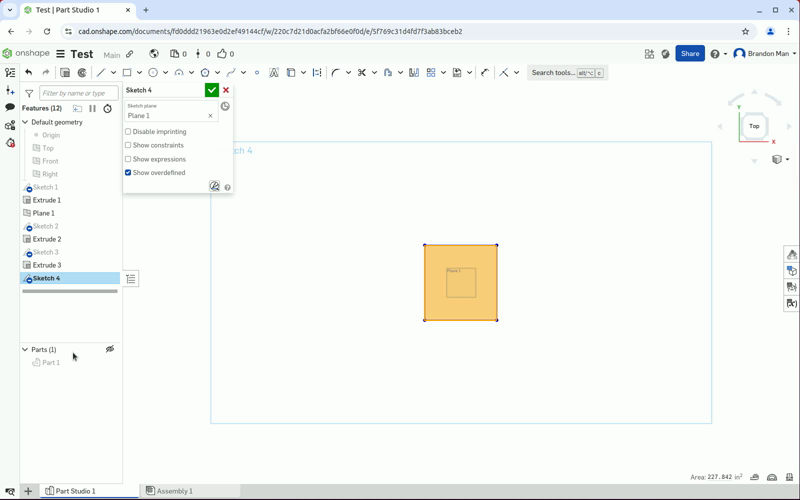
key(shift+e)
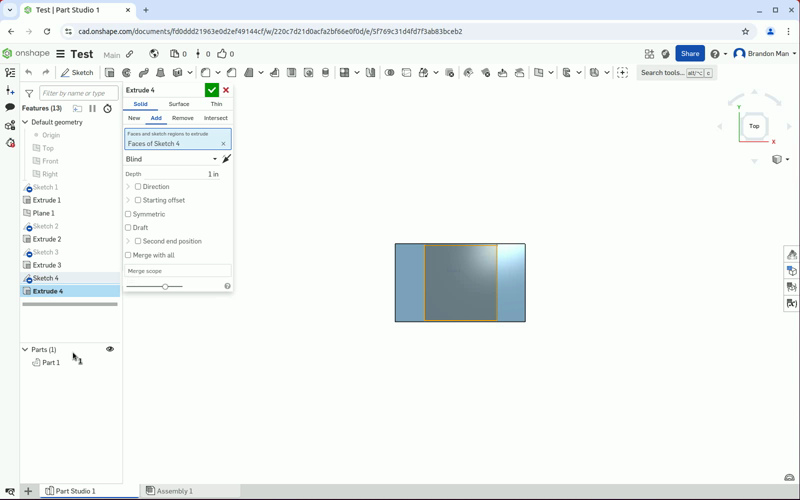
mouse_move(143, 106)
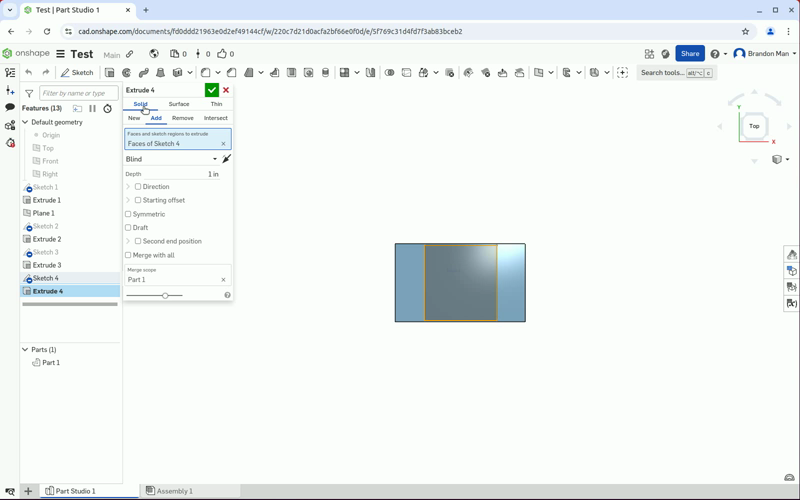
click(143, 106)
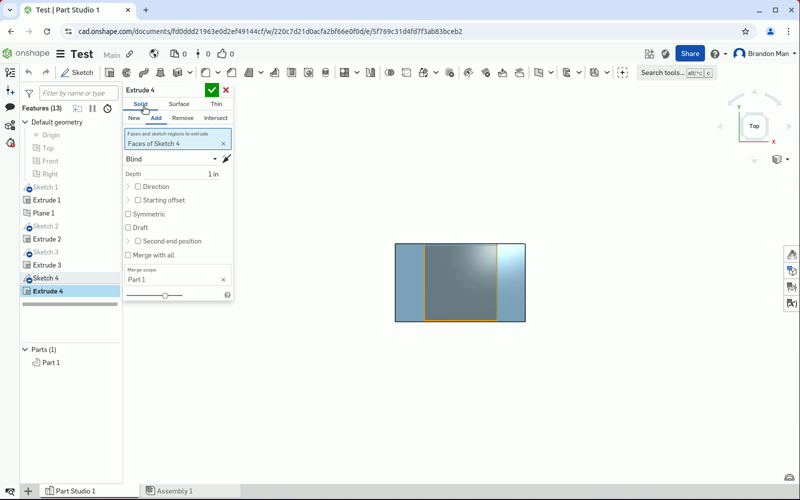
mouse_move(186, 120)
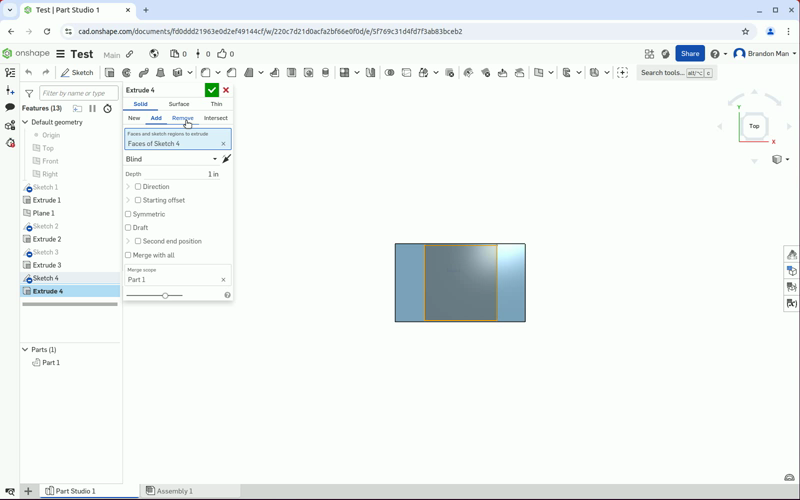
click(186, 120)
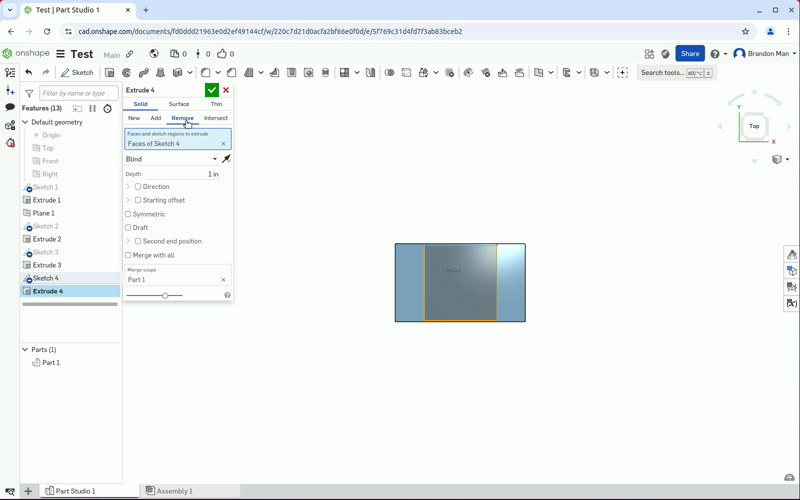
key(tab, 4)
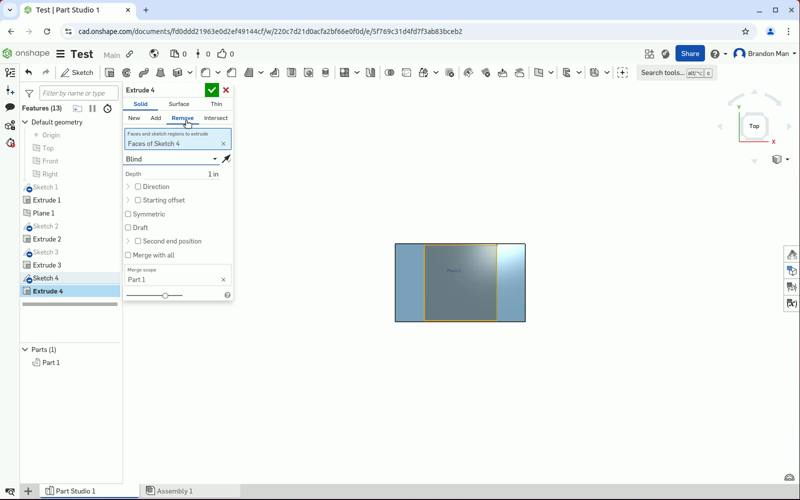
text(17.09)
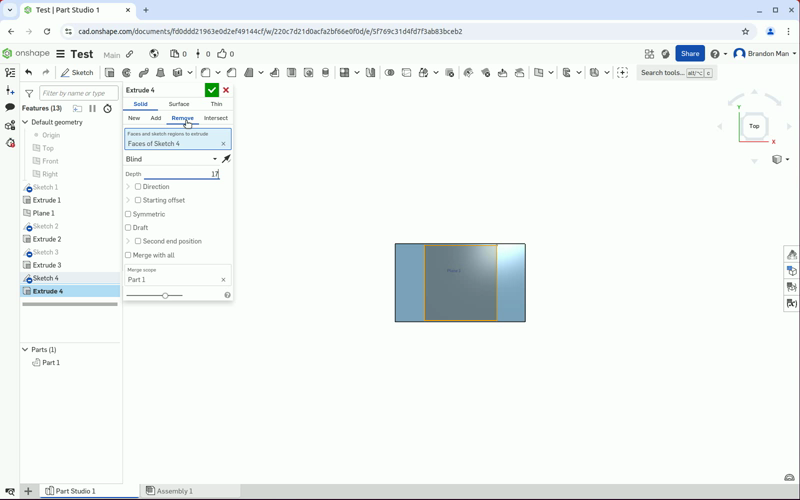
key(tab, 6)
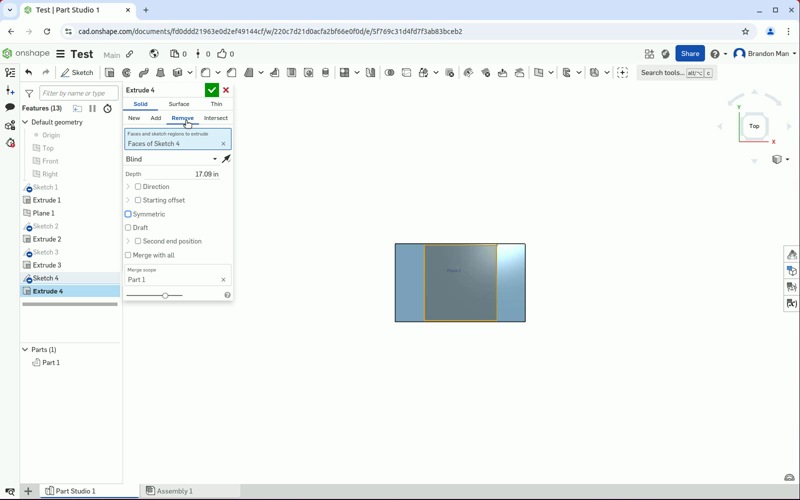
key(space)
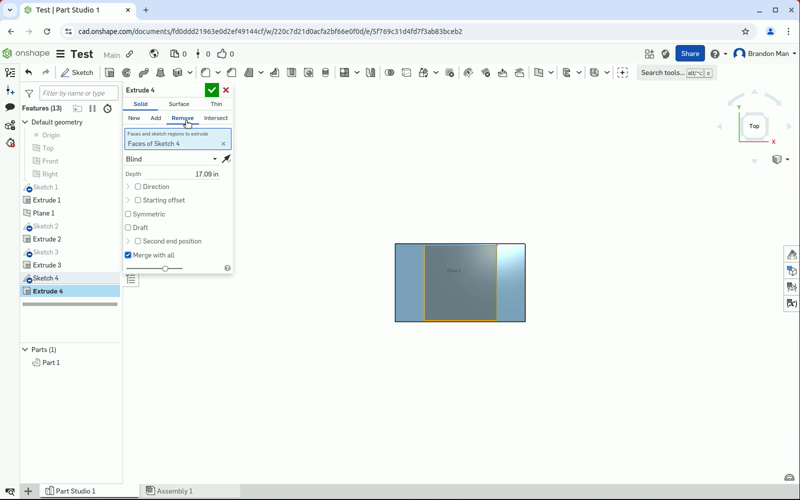
key(enter)
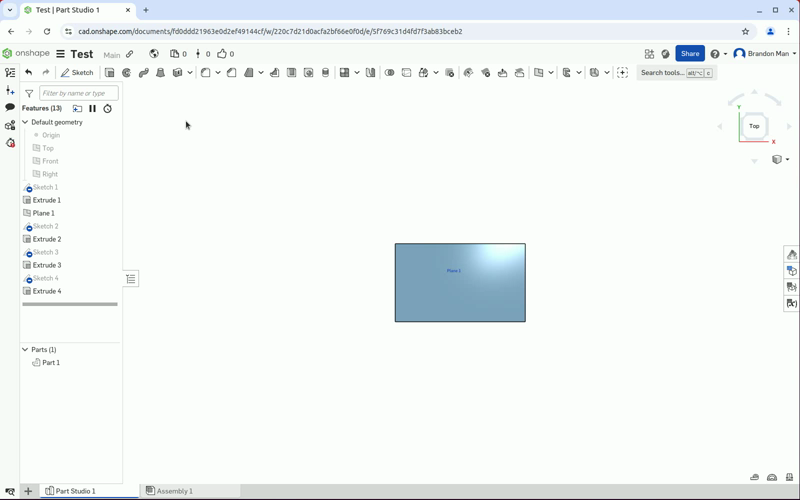
key(shift+h)
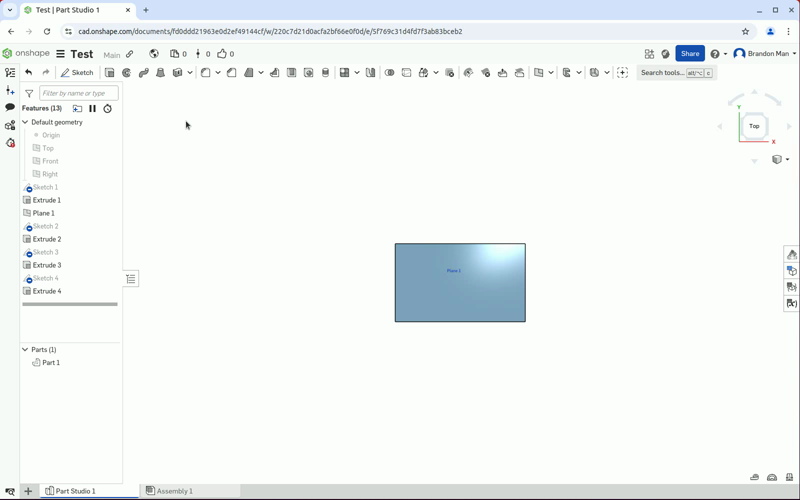
key(shift+h)
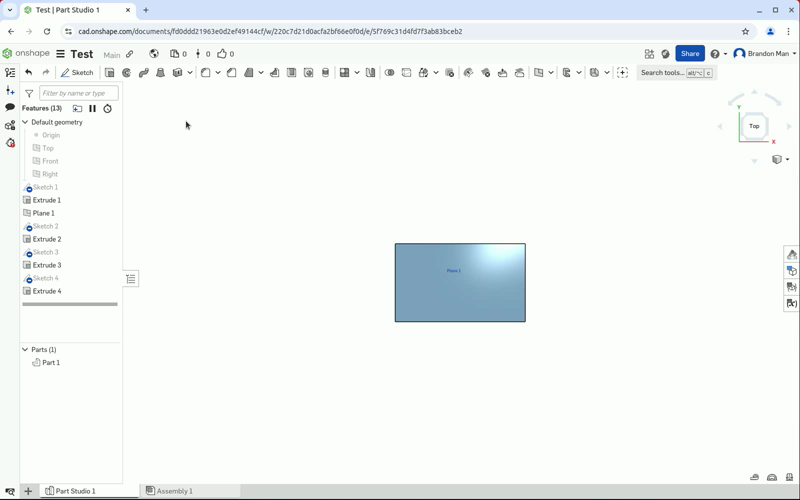
key(shift+7)
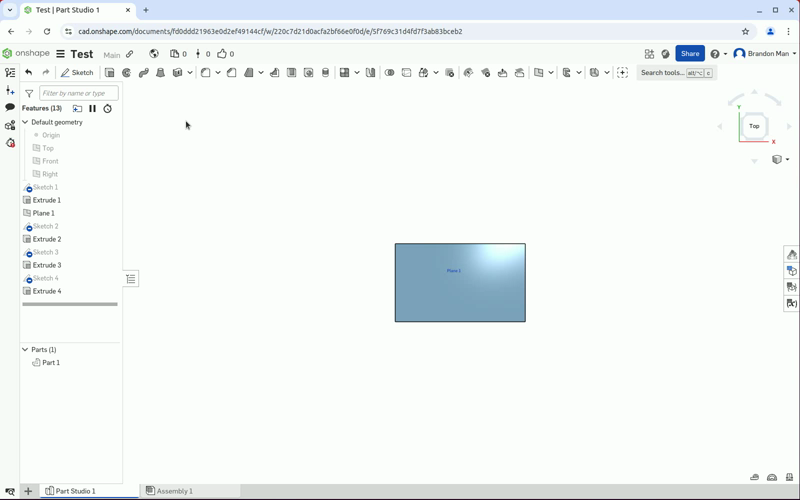
key(up, 3)
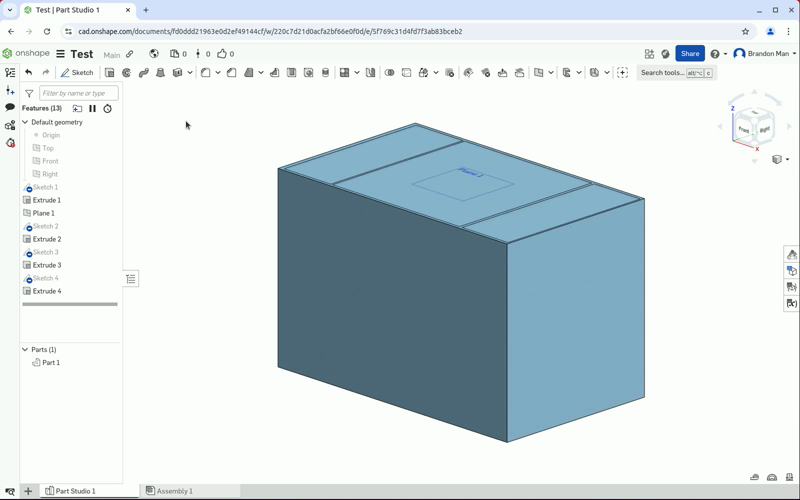
key(left, 3)
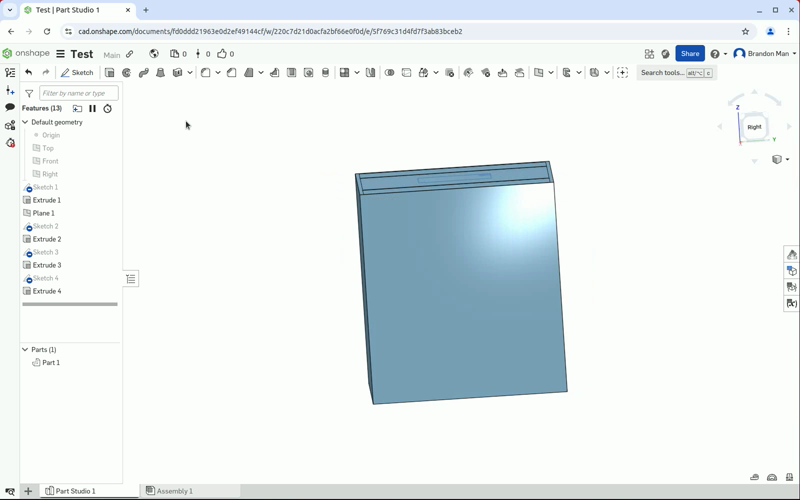
key(right, 3)
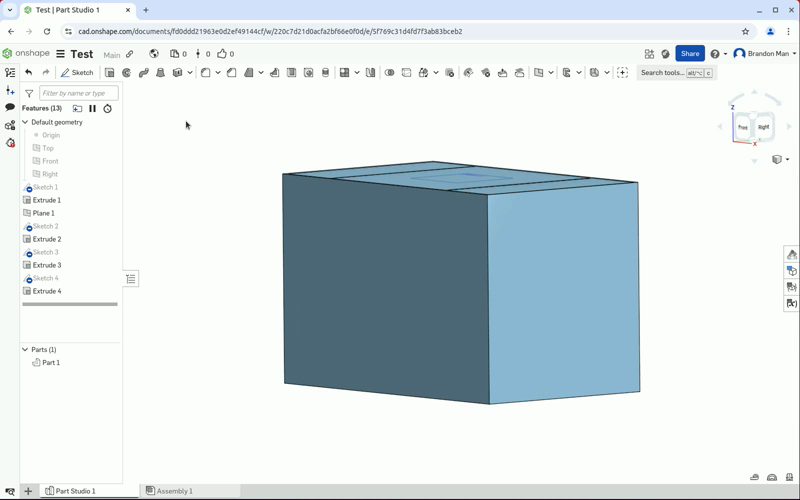
key(down, 3)
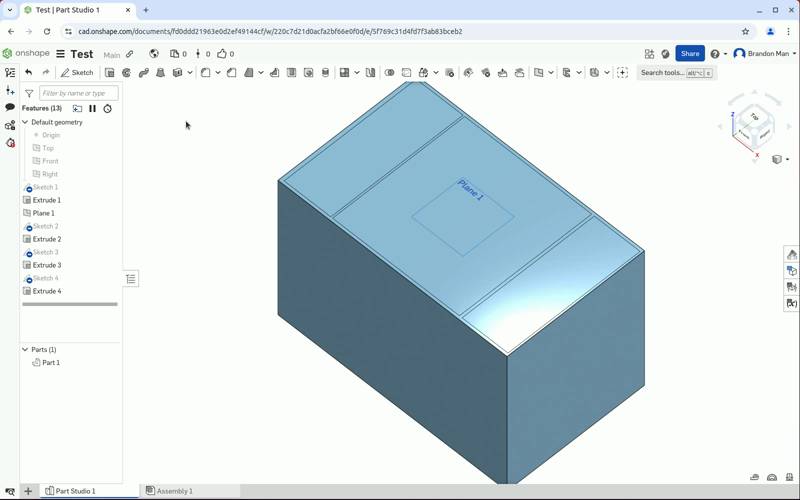
mouse_move(73, 189)
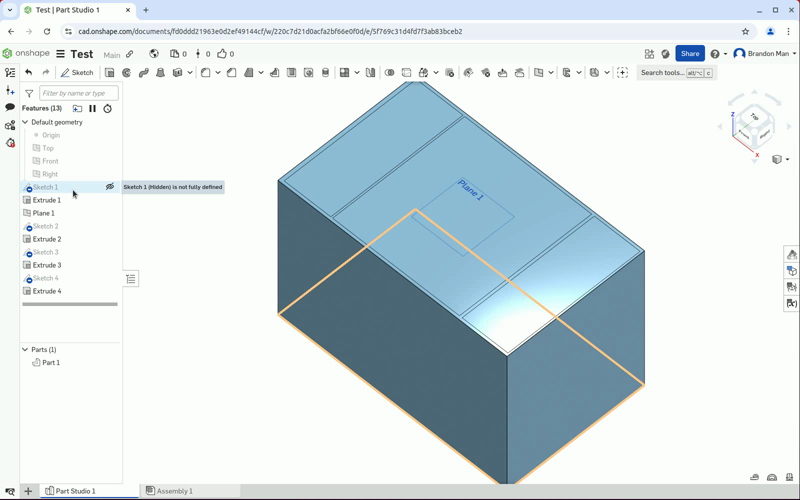
click(73, 189)